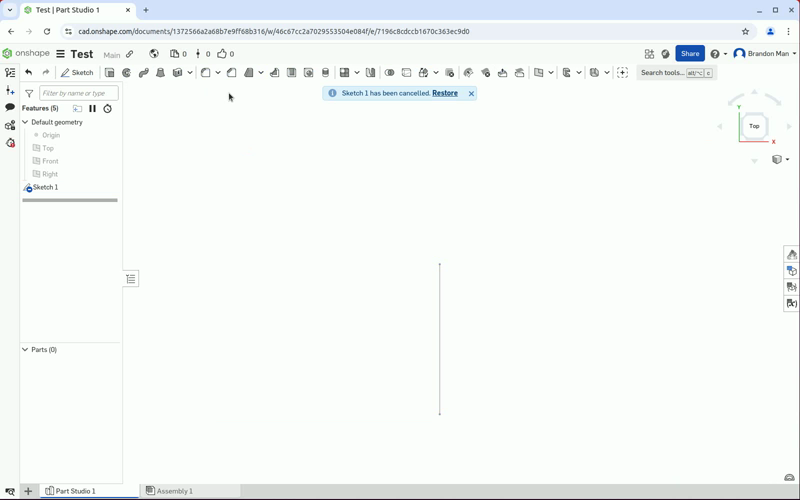
key(shift+h)
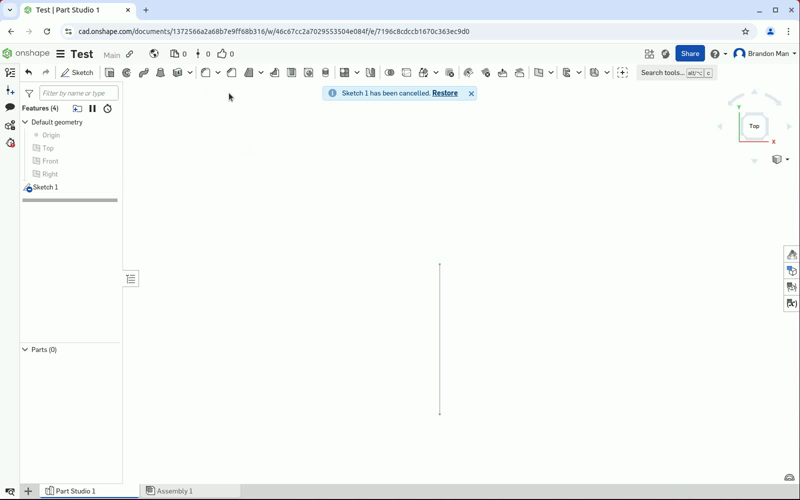
key(shift+s)
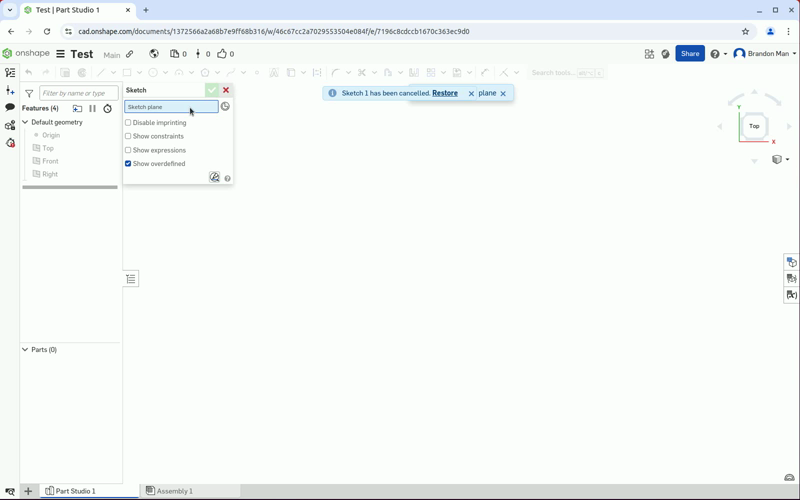
mouse_move(73, 150)
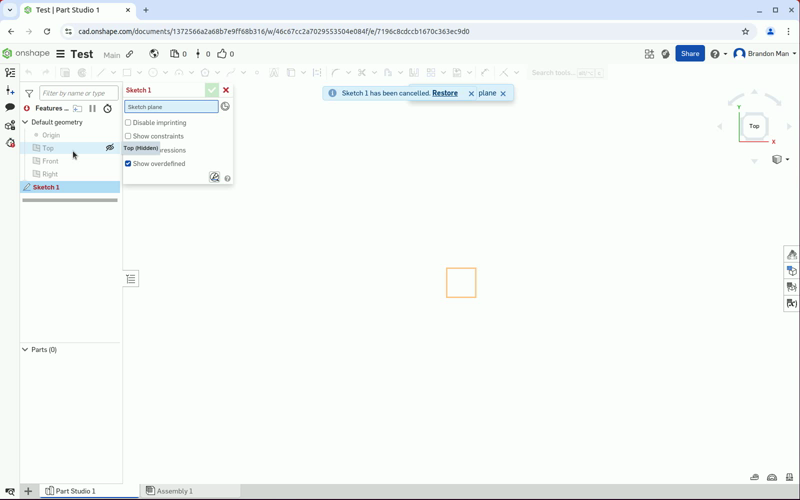
click(73, 150)
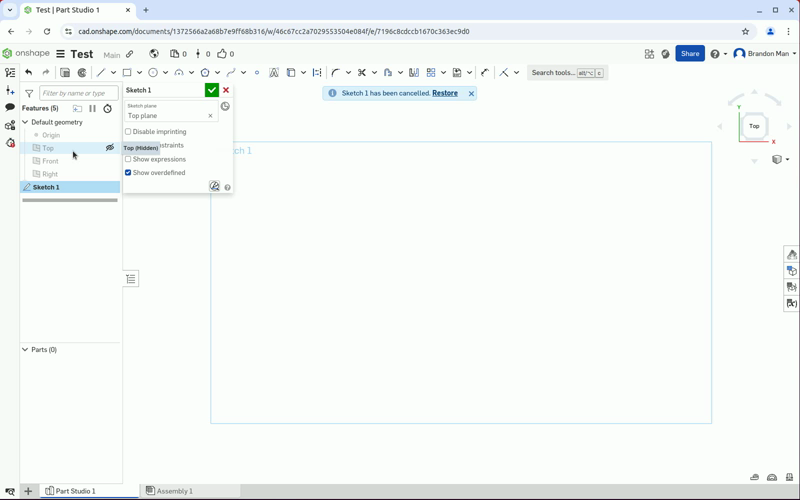
mouse_move(73, 352)
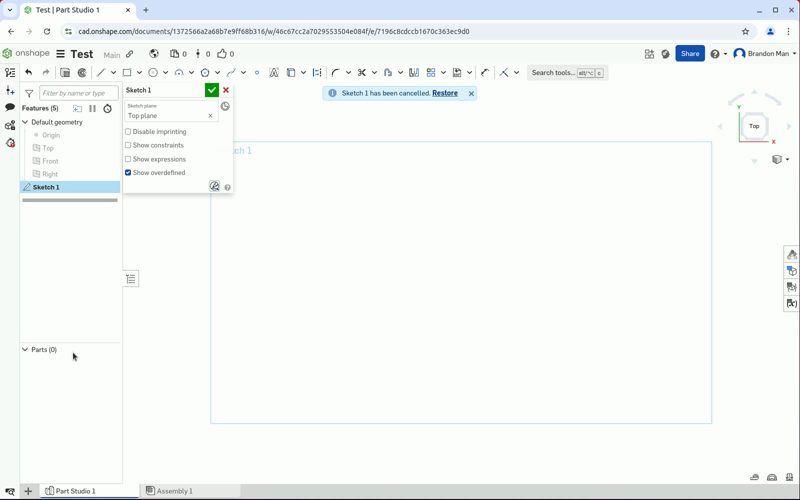
key(y)
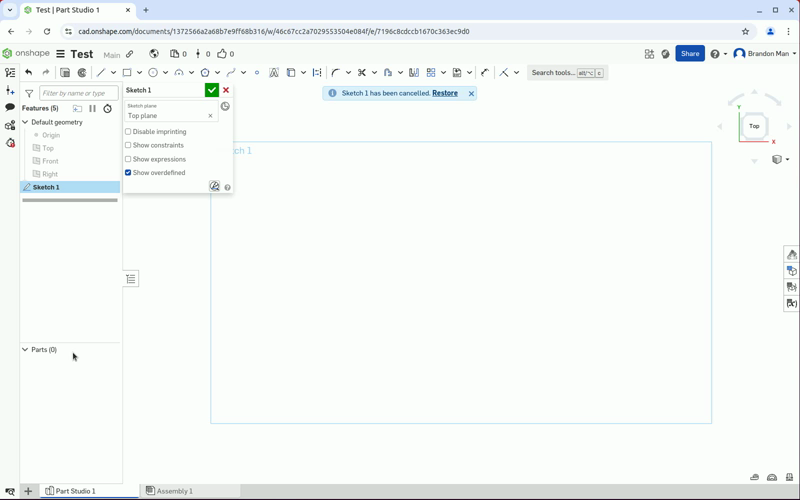
key(l)
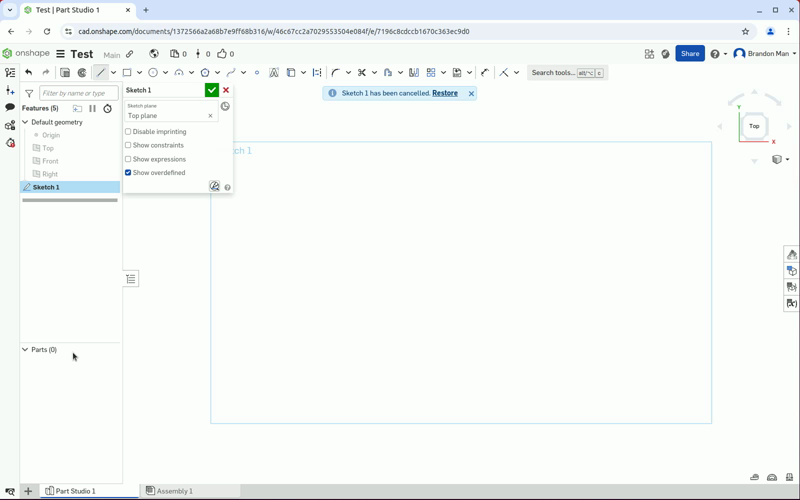
key_down(shift)
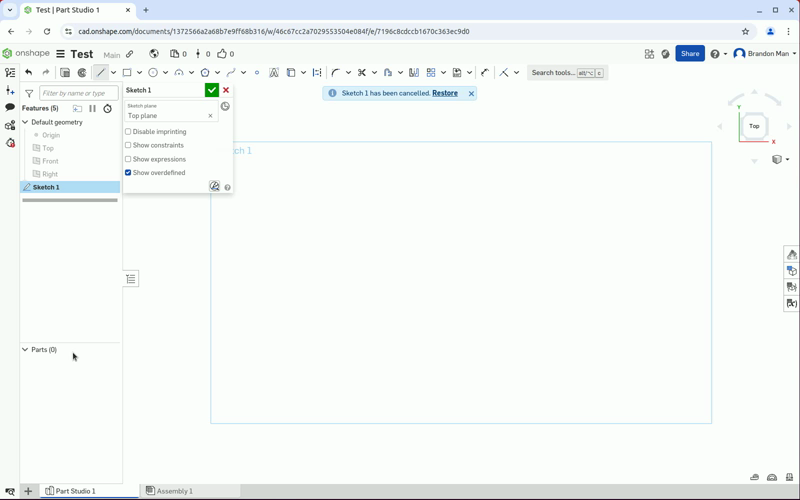
mouse_move(368, 395)
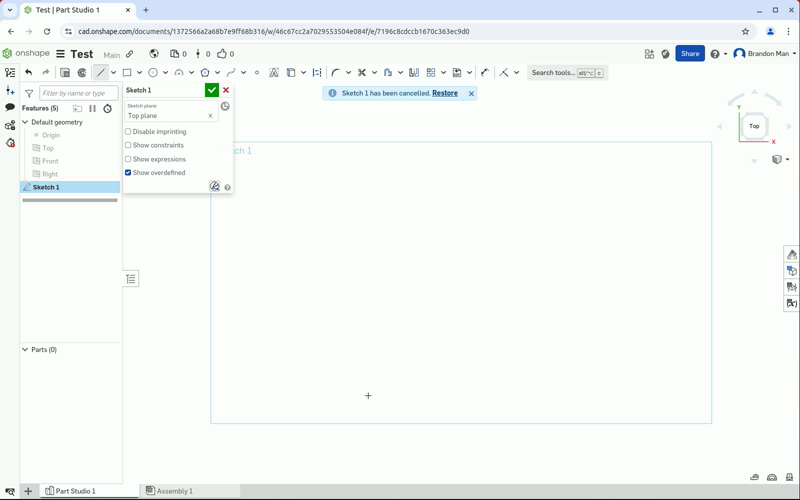
click(368, 395)
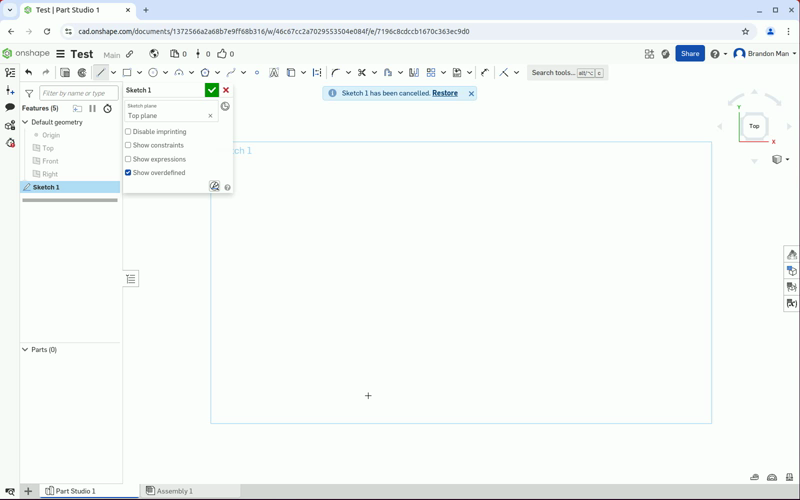
key_up(shift)
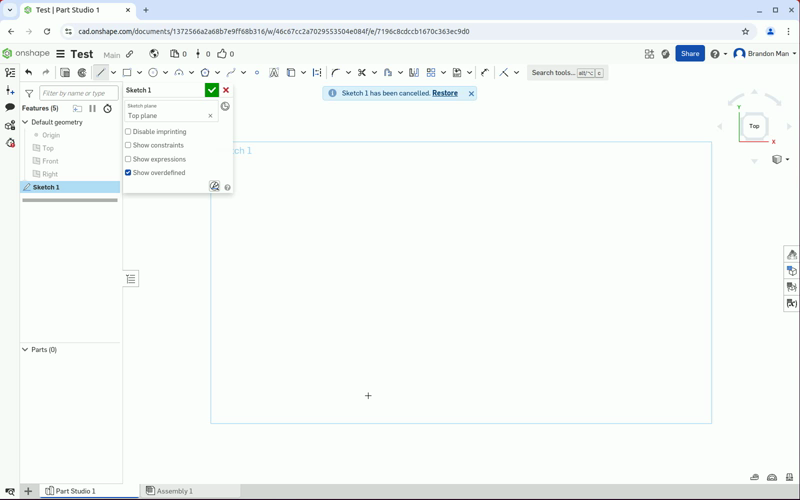
key_down(shift)
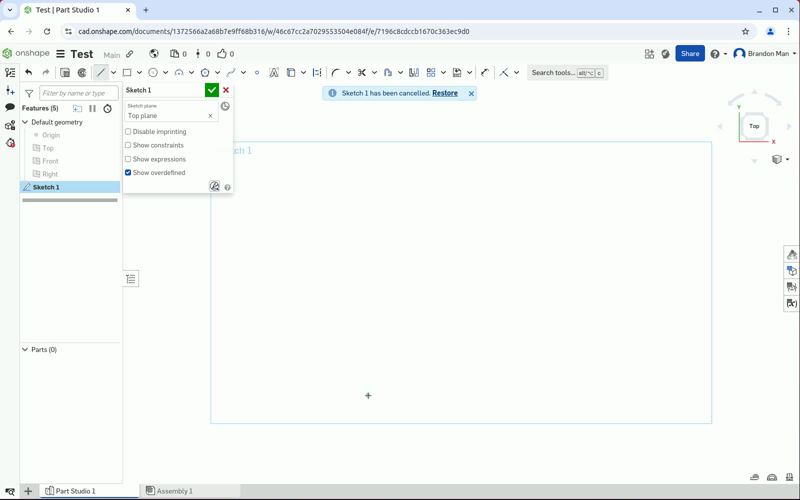
mouse_move(552, 395)
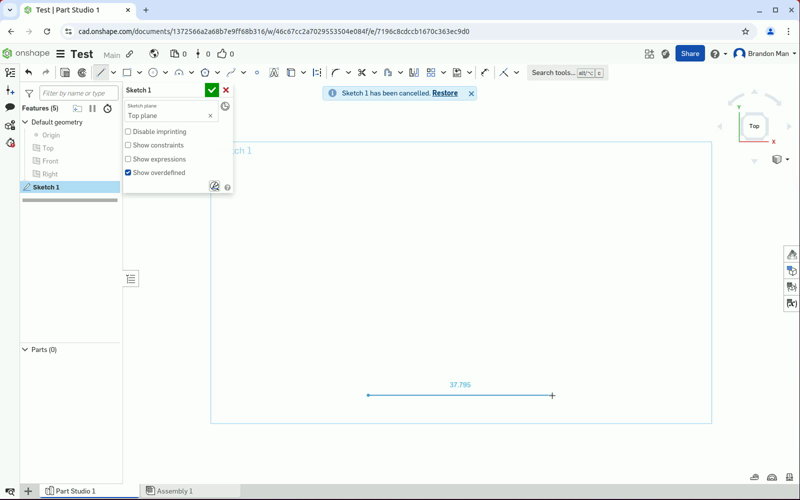
click(552, 395)
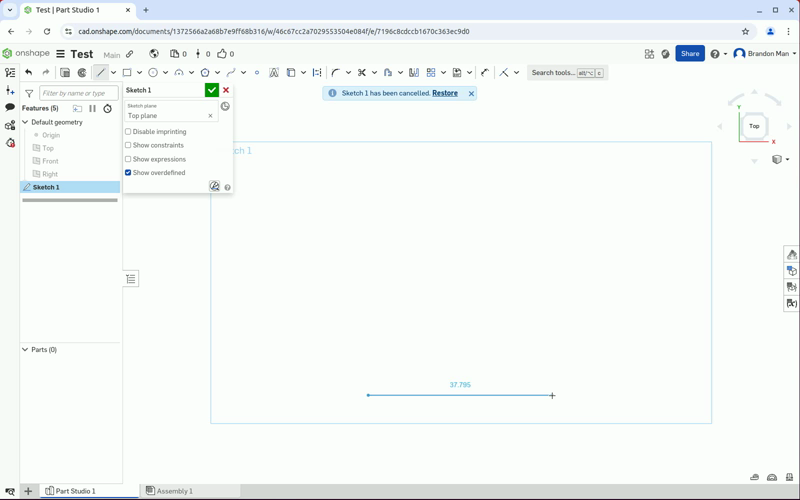
key_up(shift)
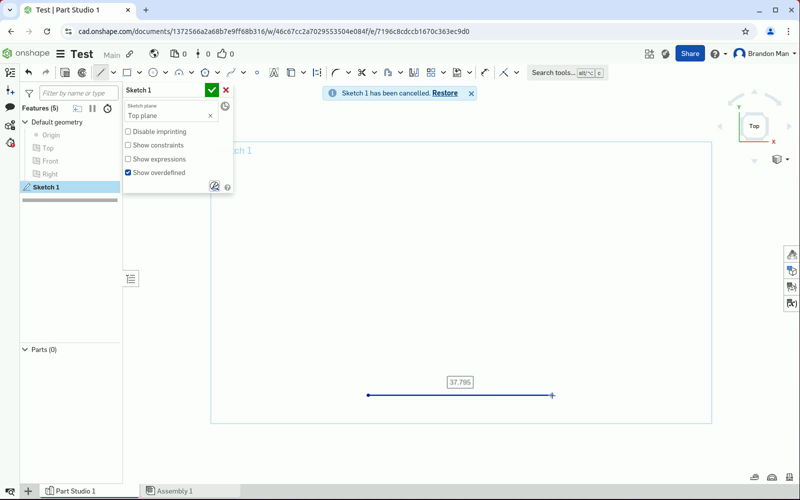
key_down(shift)
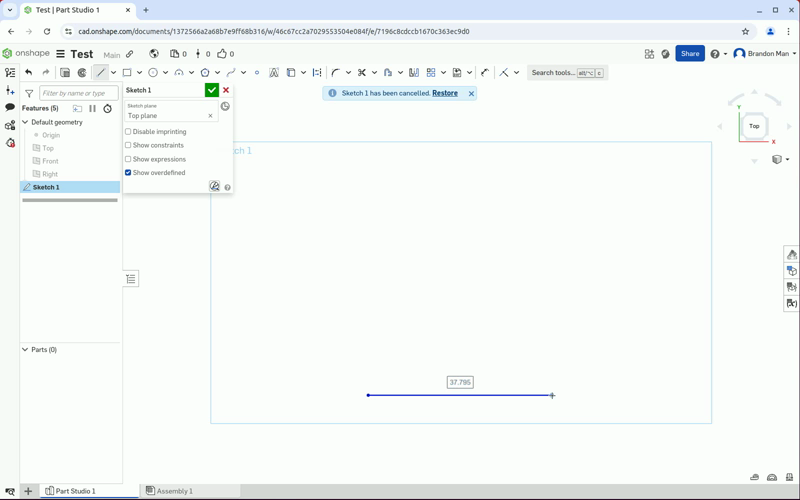
mouse_move(552, 171)
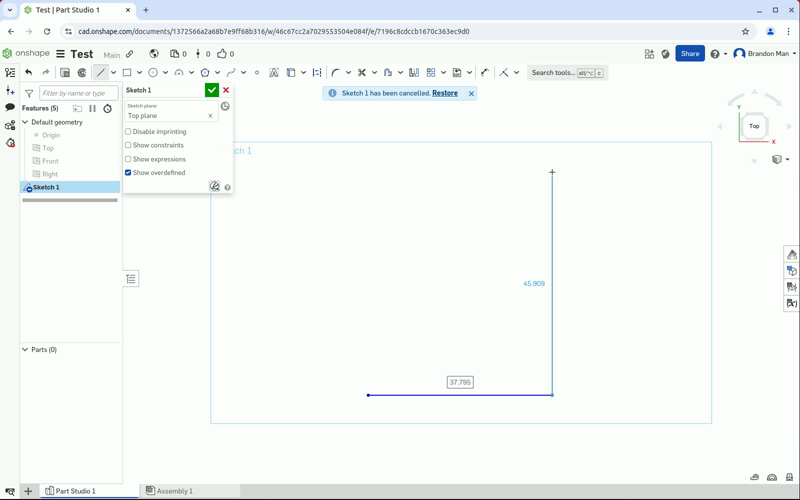
click(552, 171)
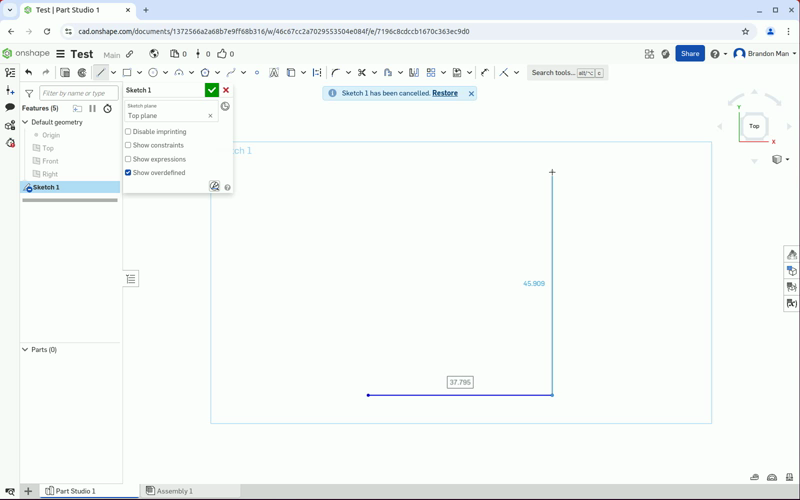
key_up(shift)
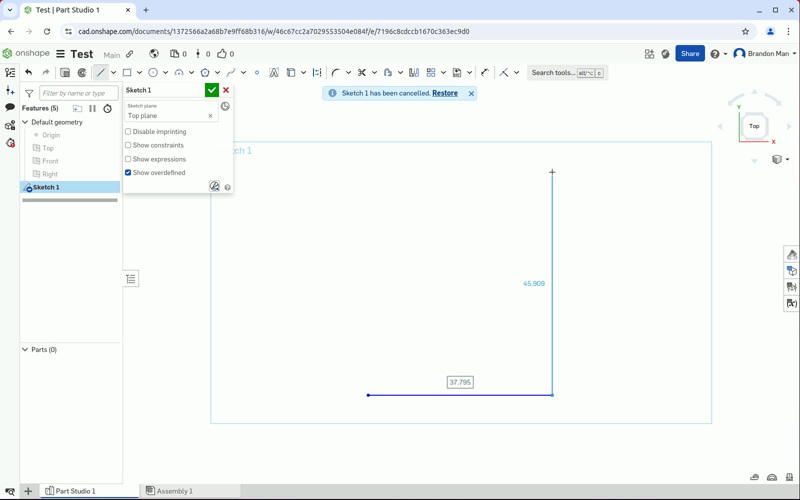
key_down(shift)
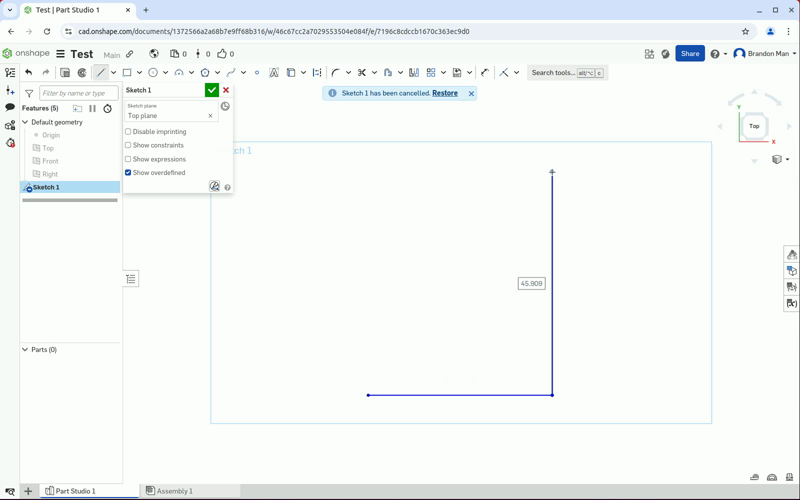
mouse_move(368, 171)
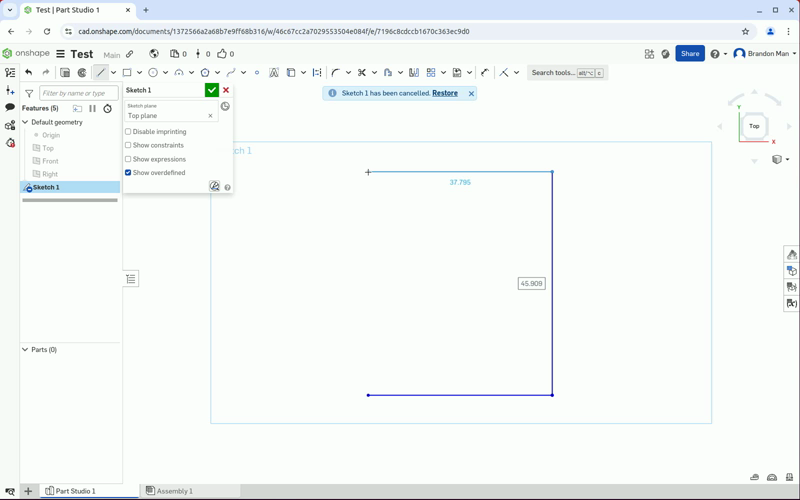
click(368, 171)
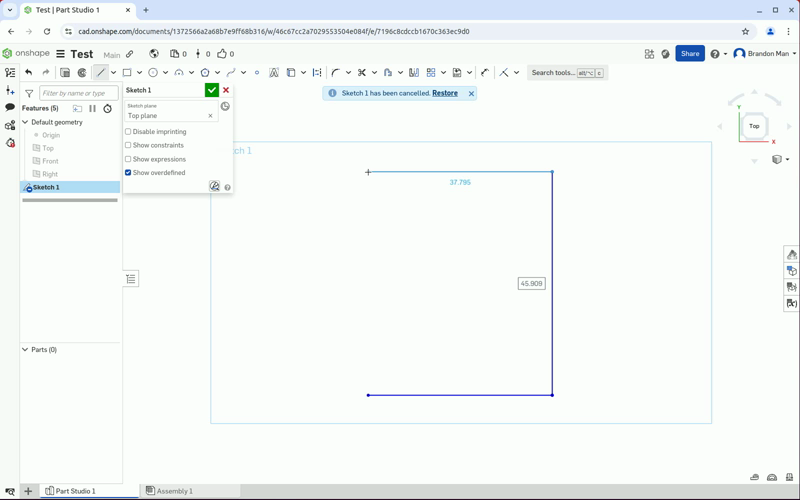
key_up(shift)
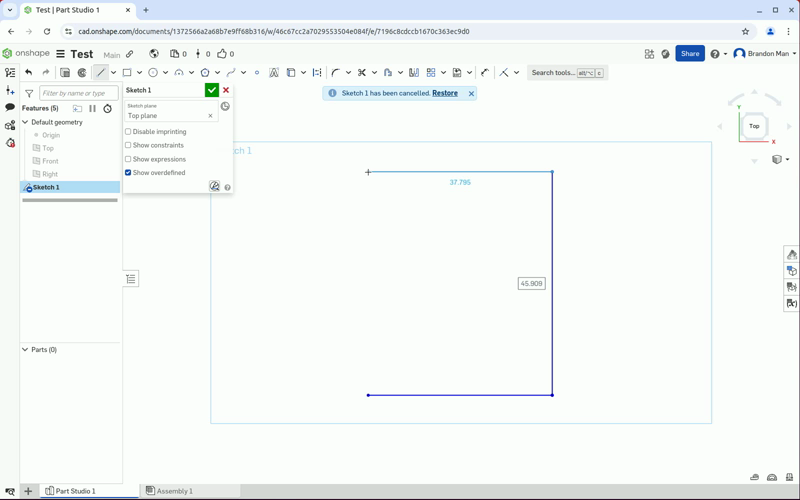
key_down(shift)
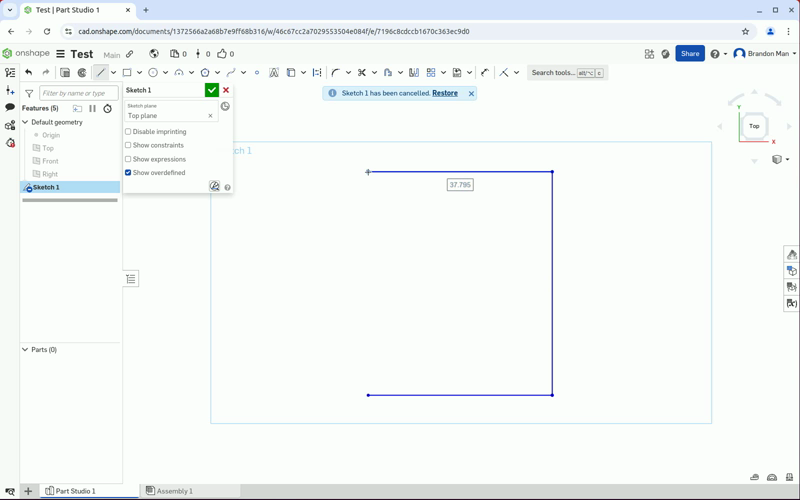
mouse_move(368, 395)
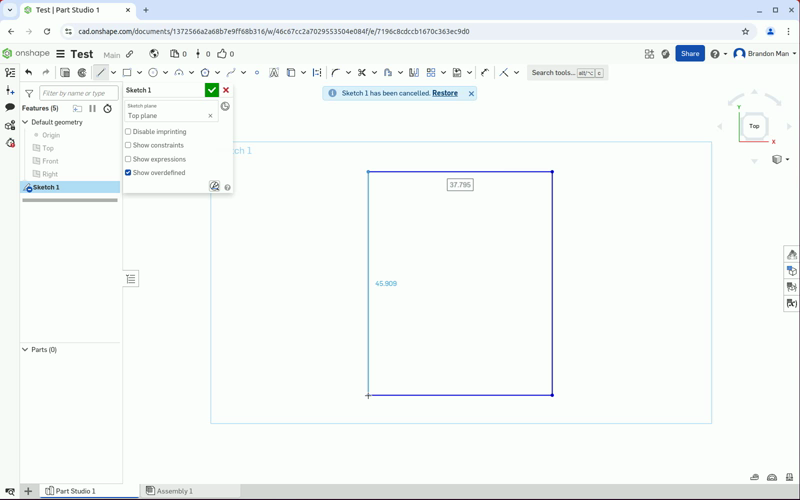
key_up(shift)
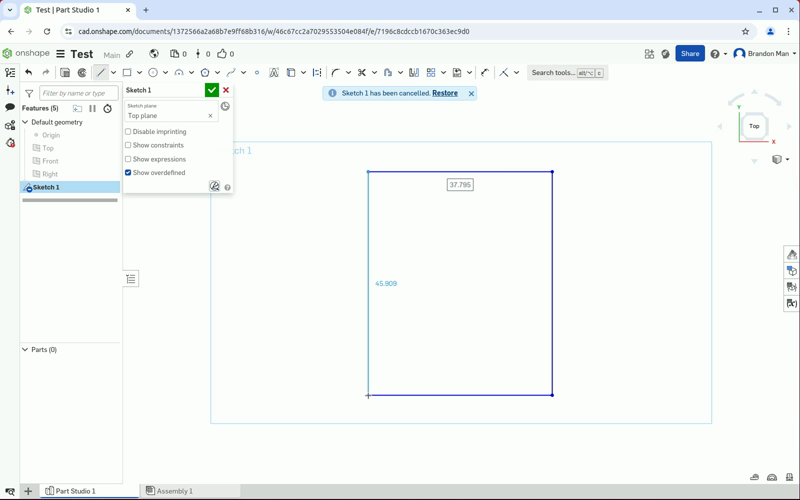
click(368, 395)
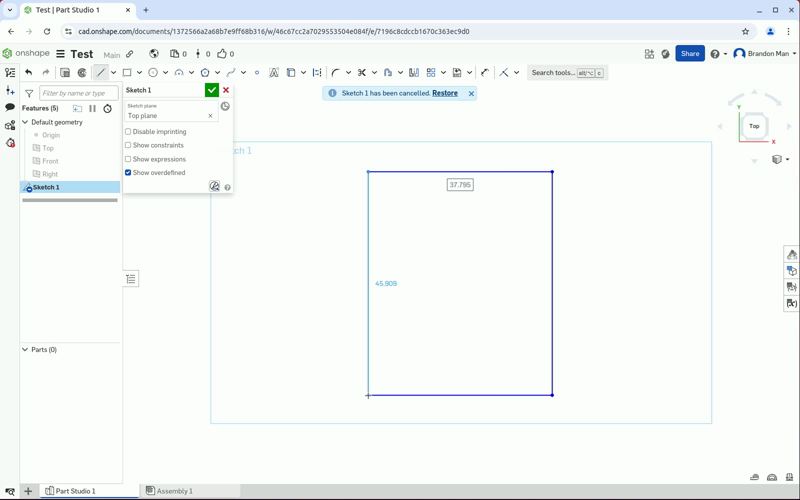
key(esc)
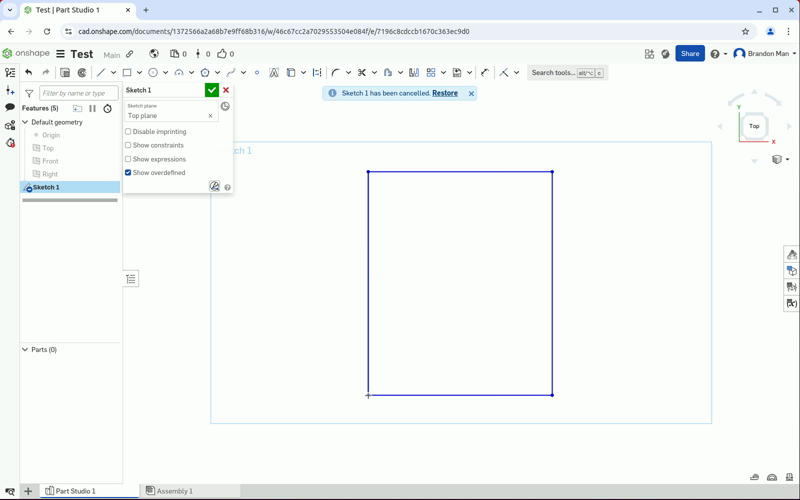
mouse_move(490, 309)
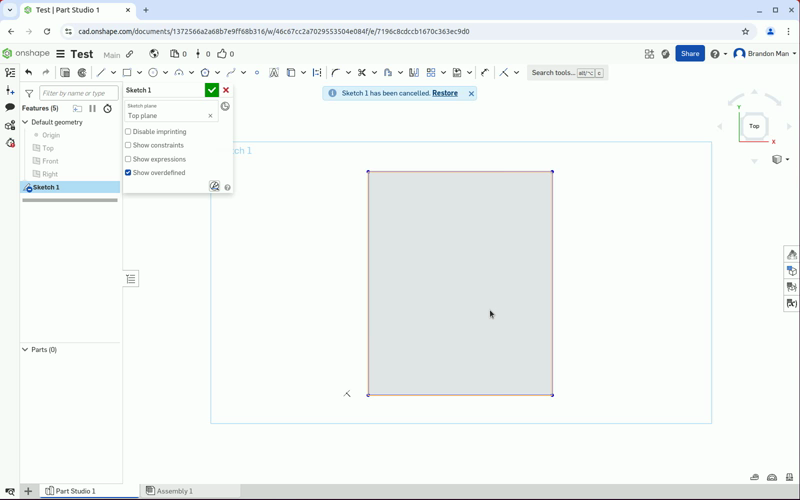
click(490, 309)
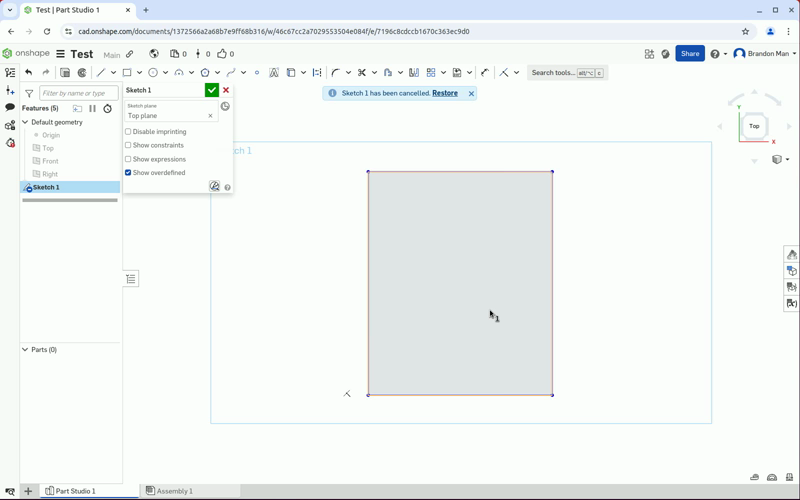
mouse_move(73, 352)
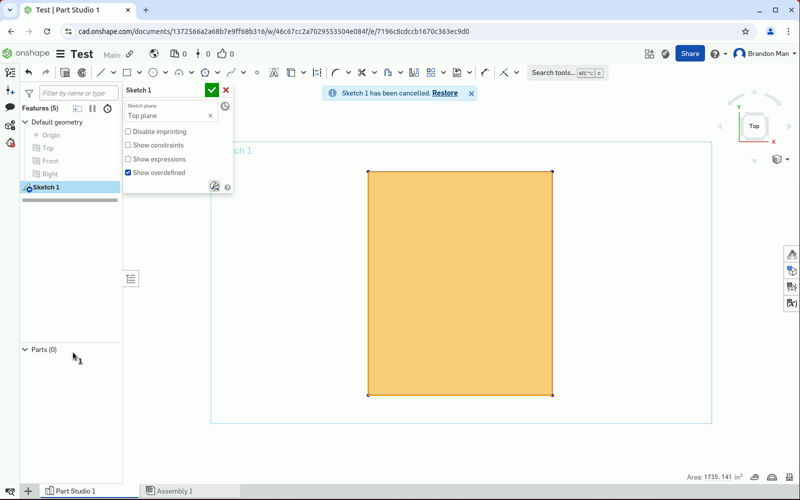
key(shift+y)
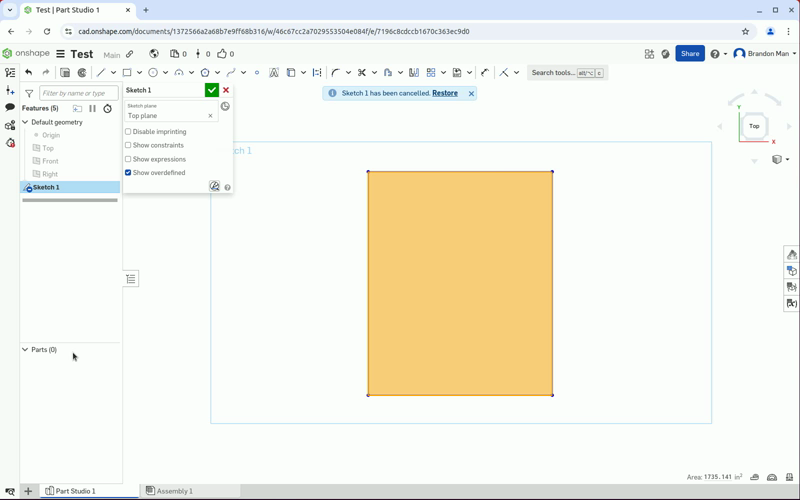
key(shift+e)
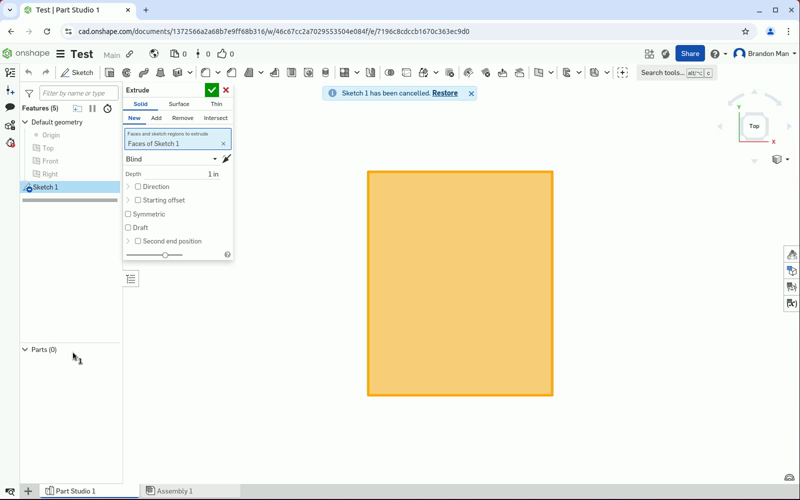
mouse_move(143, 106)
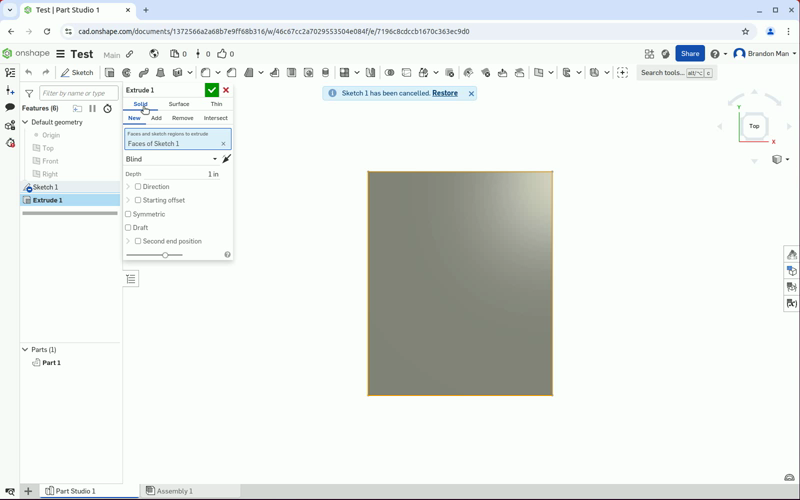
click(143, 106)
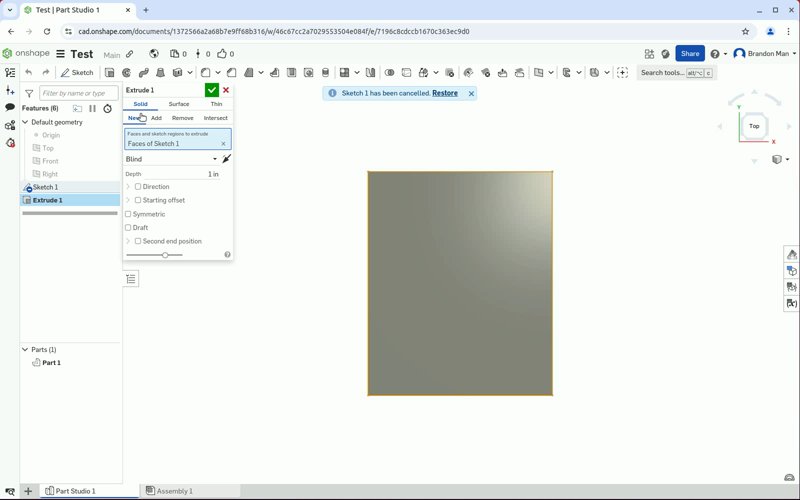
mouse_move(137, 120)
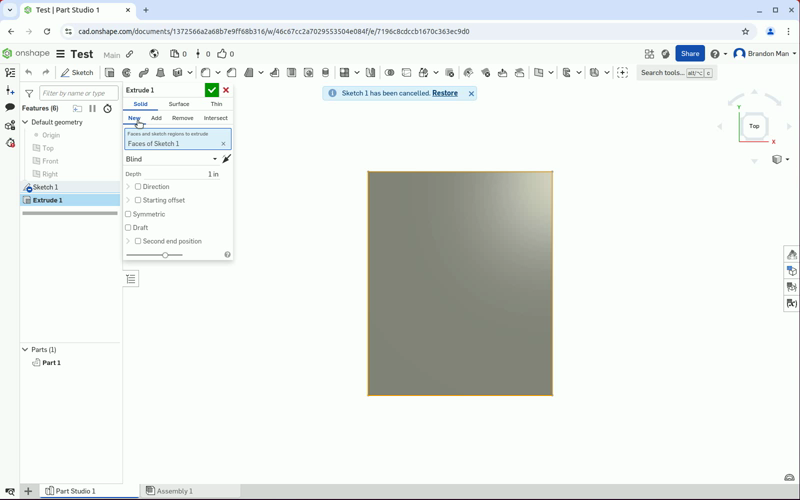
click(137, 120)
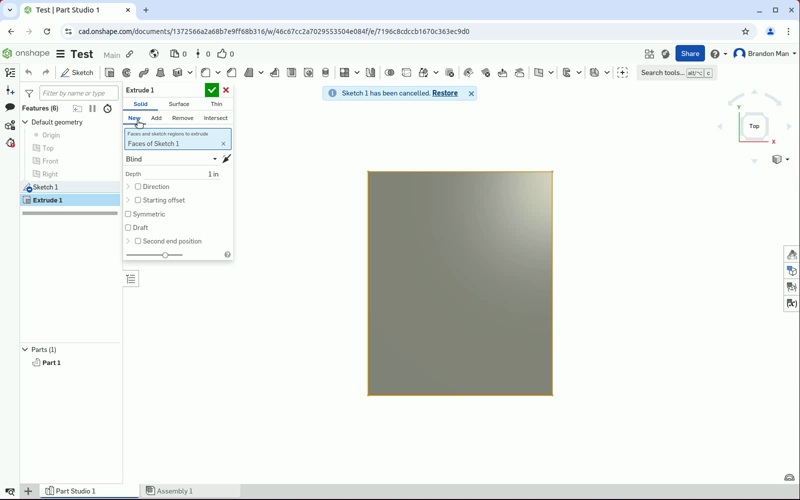
key(tab, 4)
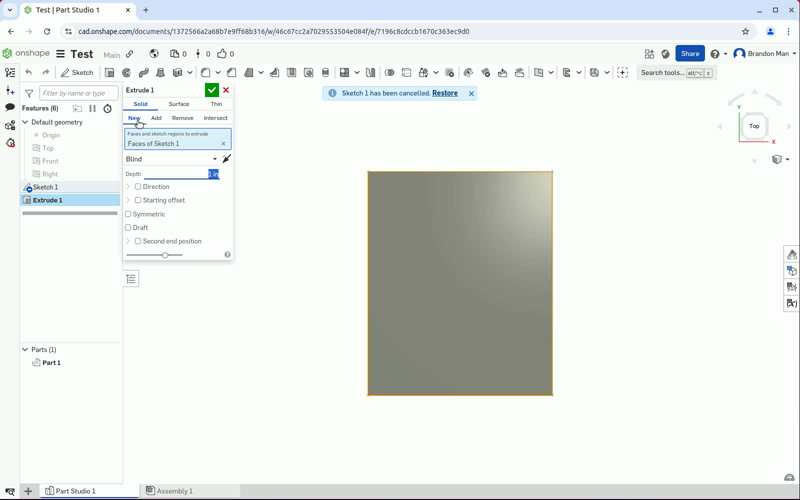
text(1.685)
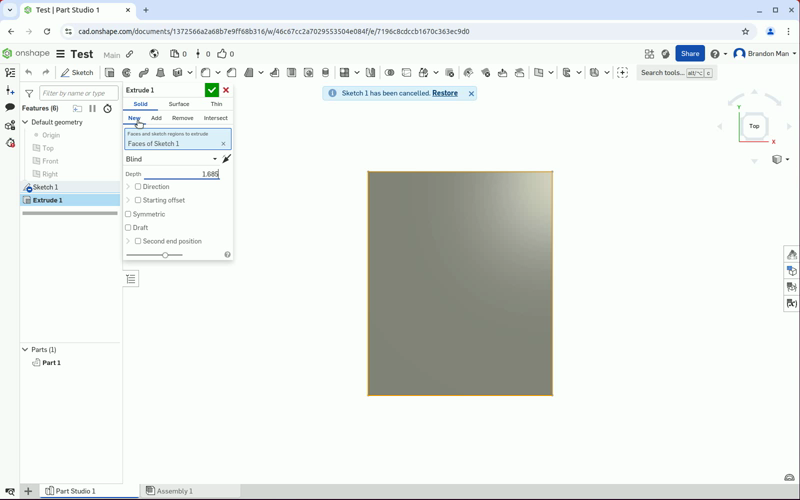
key(enter)
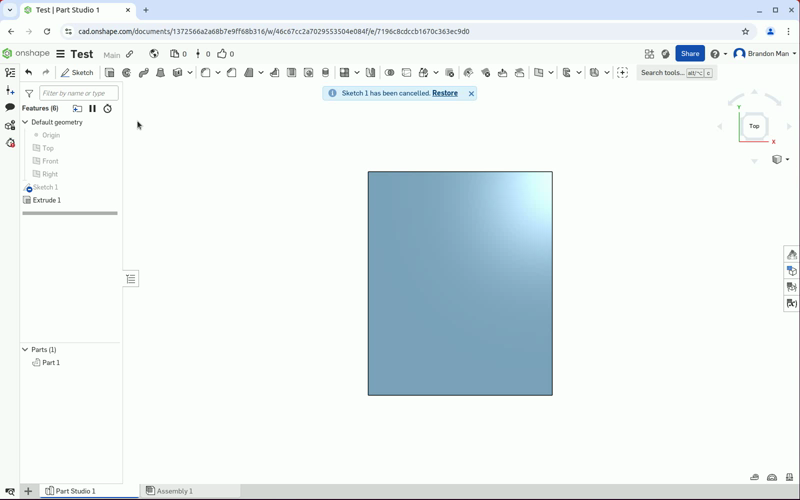
key(shift+h)
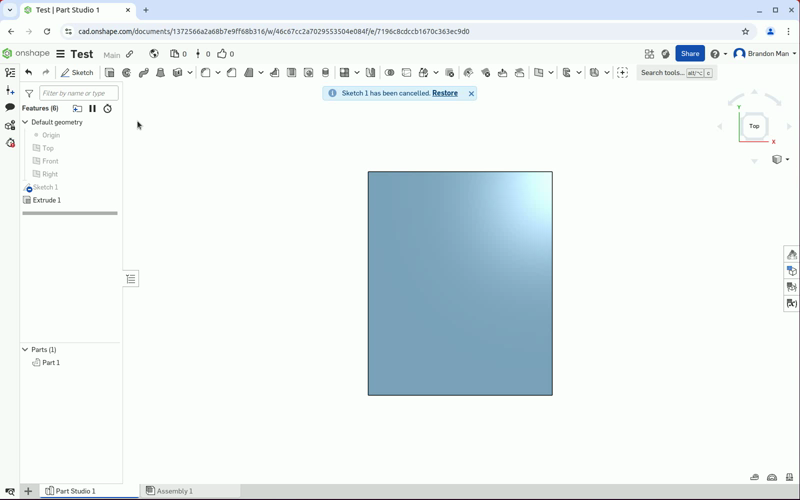
key(shift+h)
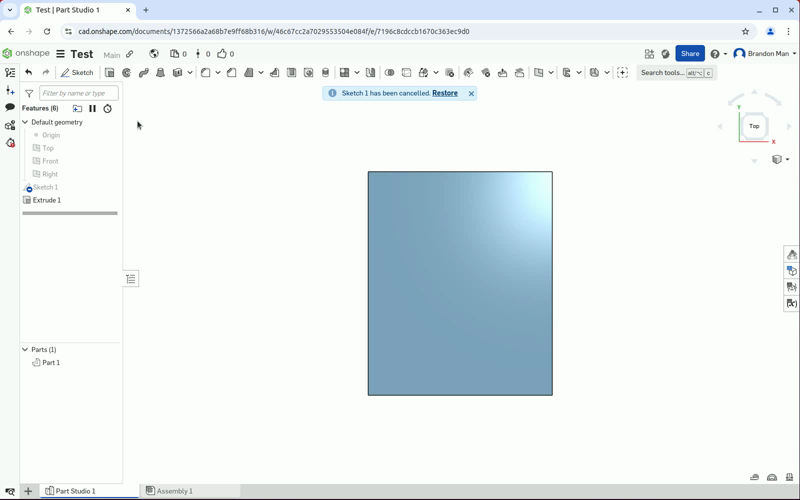
mouse_move(73, 189)
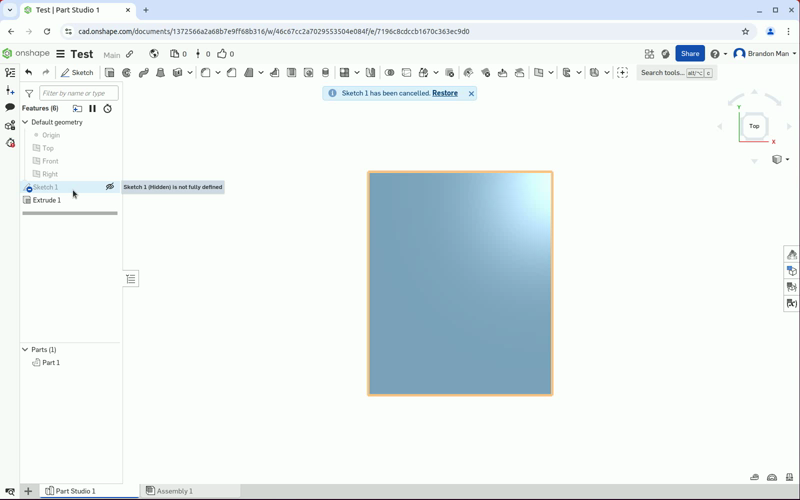
click(73, 189)
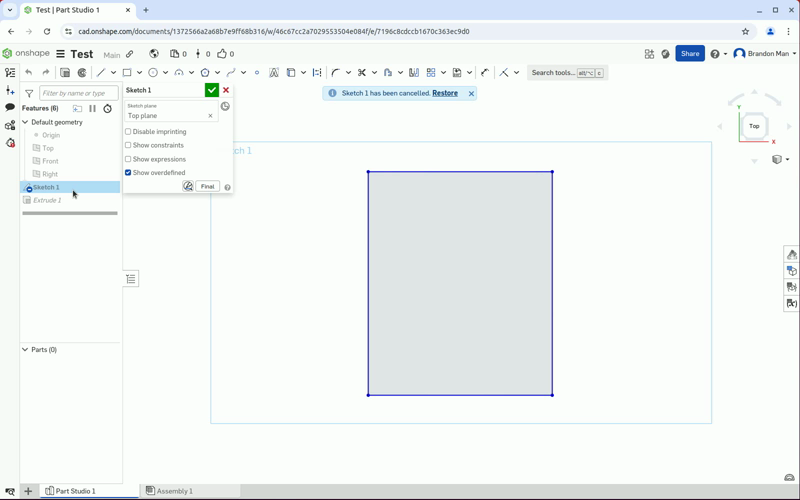
mouse_move(229, 92)
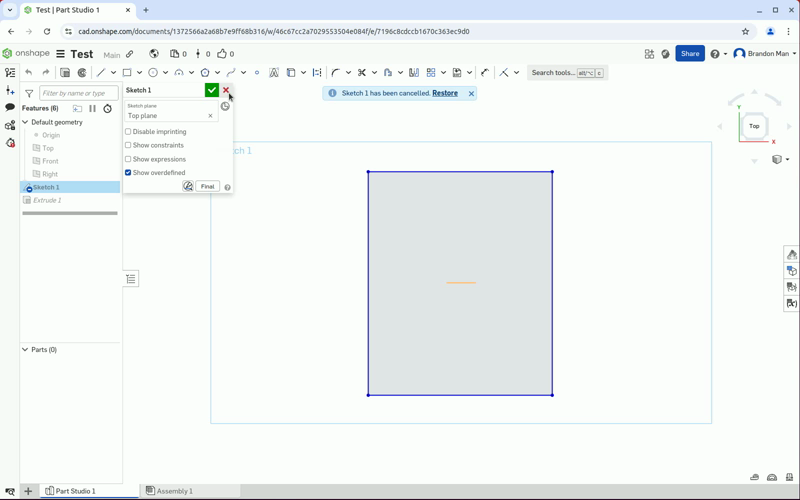
click(229, 92)
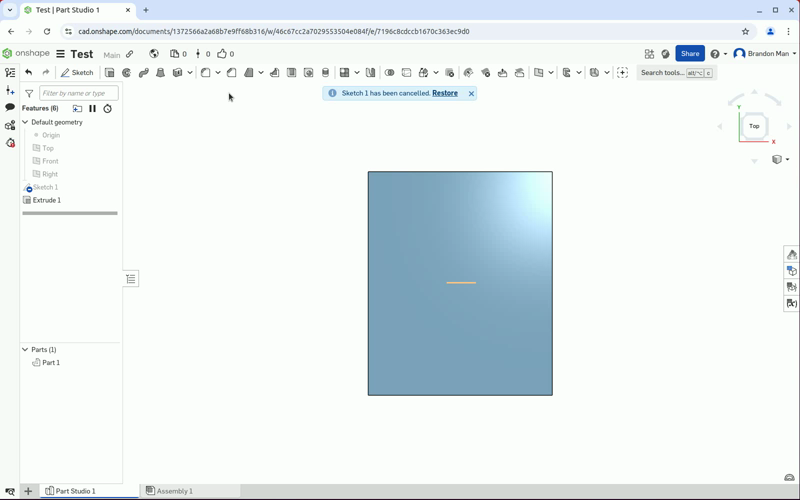
mouse_move(541, 75)
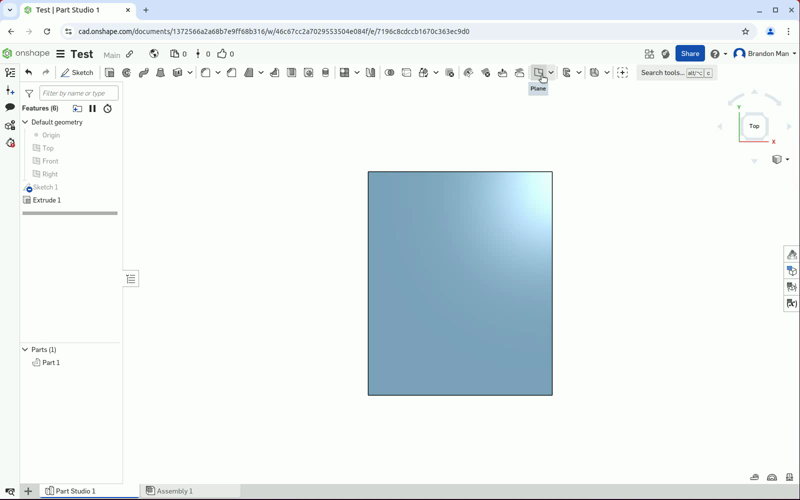
click(541, 75)
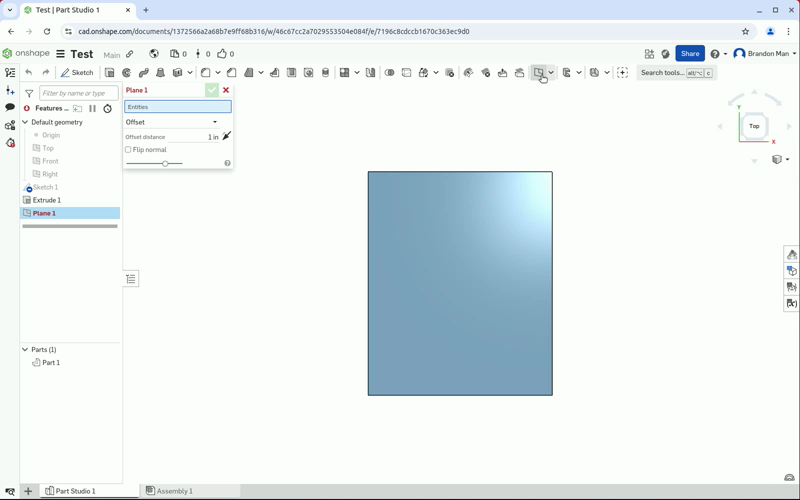
mouse_move(73, 150)
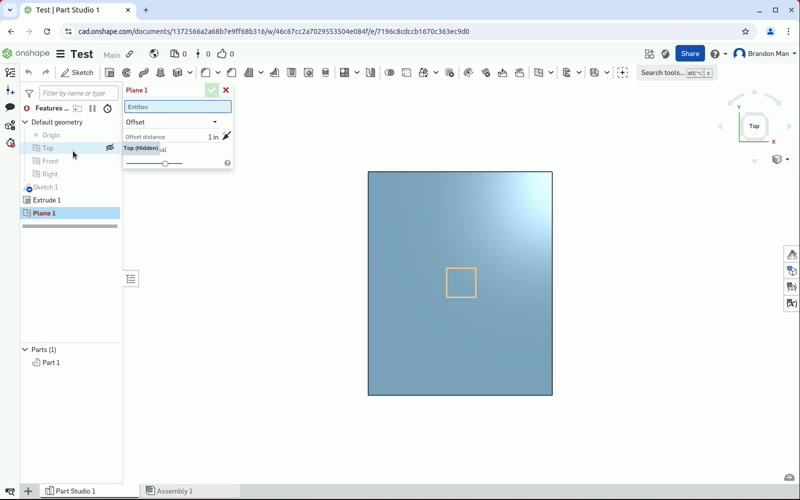
click(73, 150)
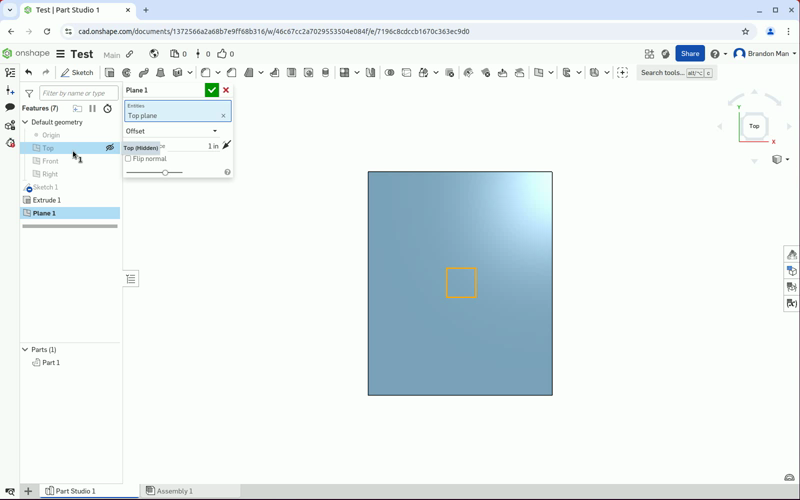
key(tab, 2)
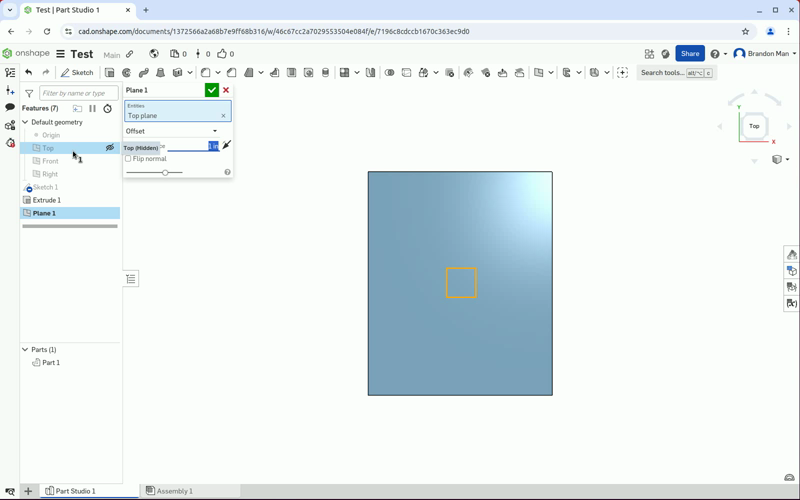
text(1.695)
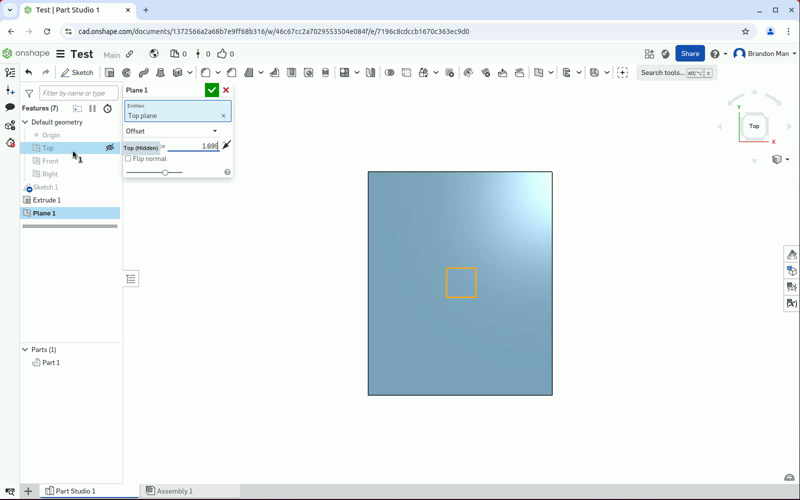
key(enter, 2)
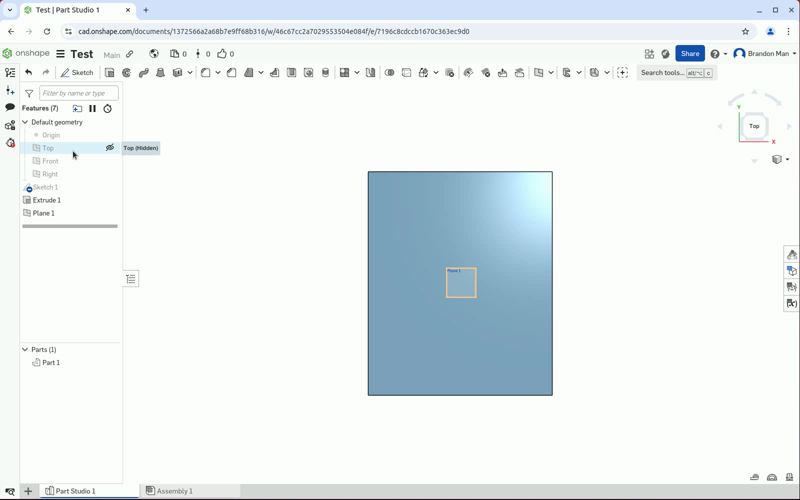
key(shift+s)
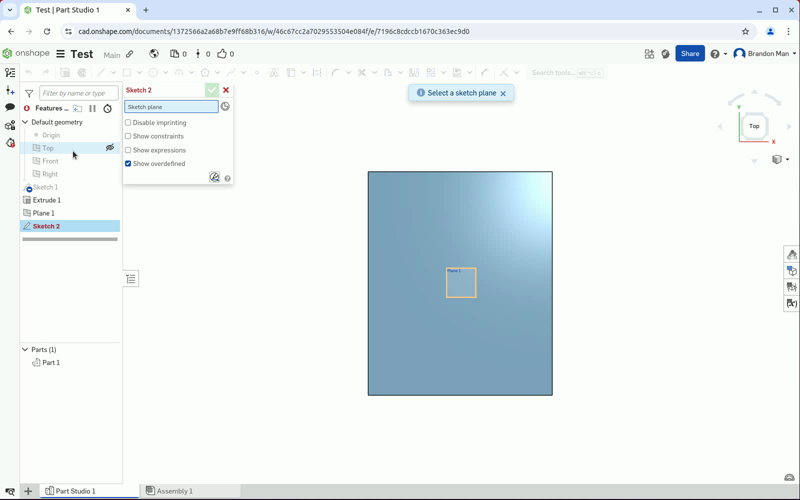
mouse_move(73, 215)
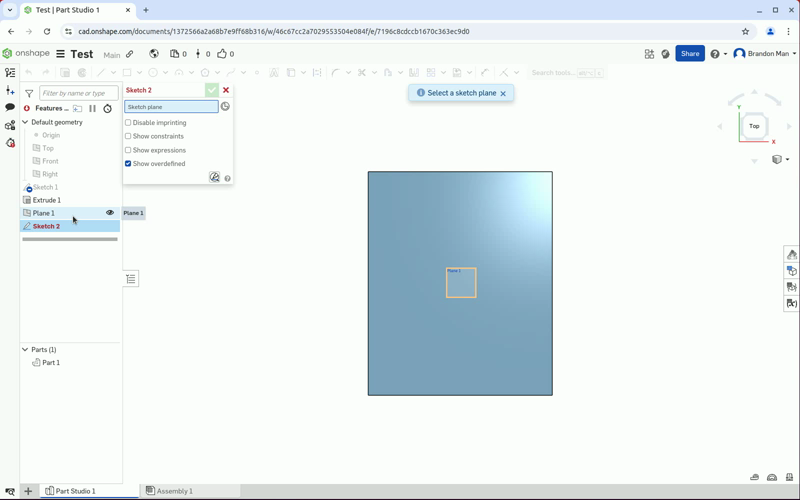
click(73, 215)
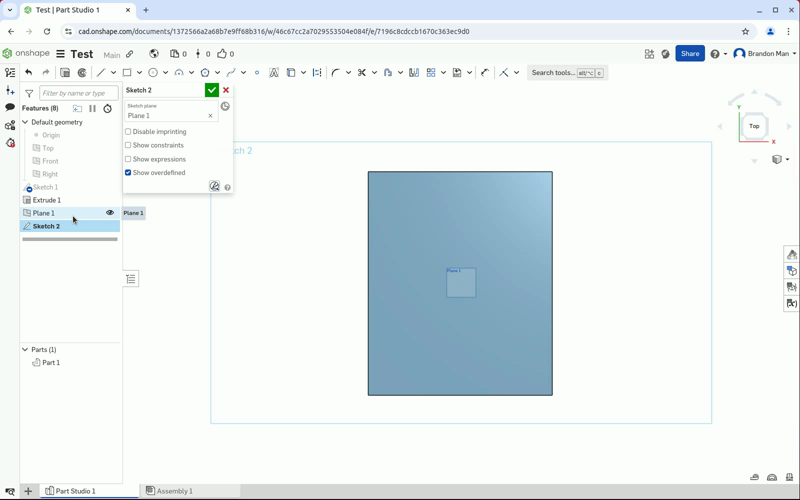
mouse_move(73, 352)
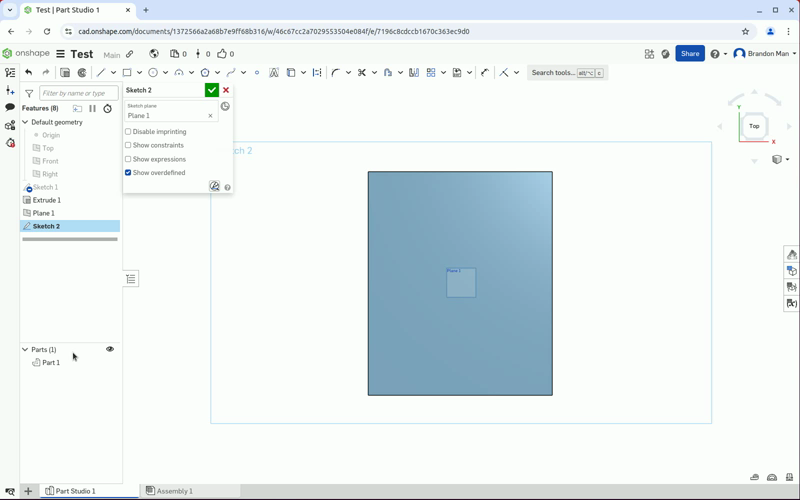
key(y)
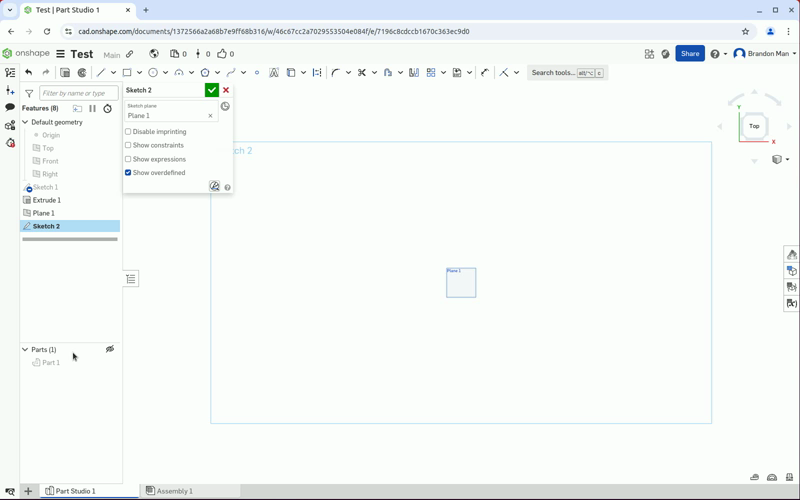
key(c)
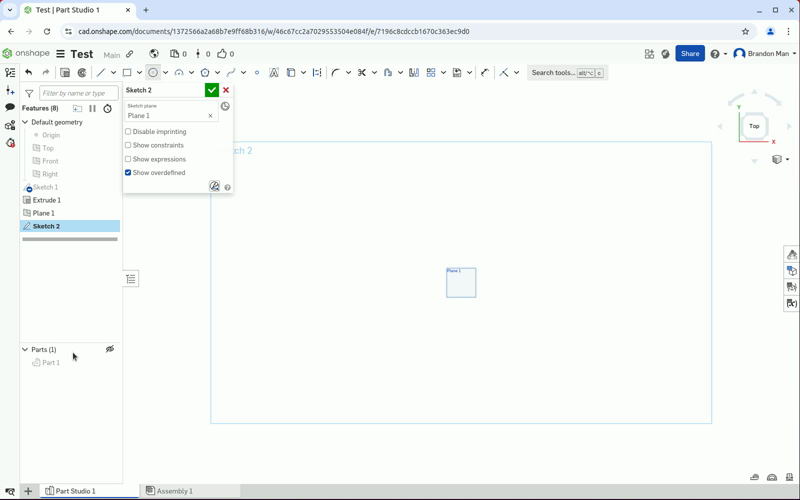
key_down(shift)
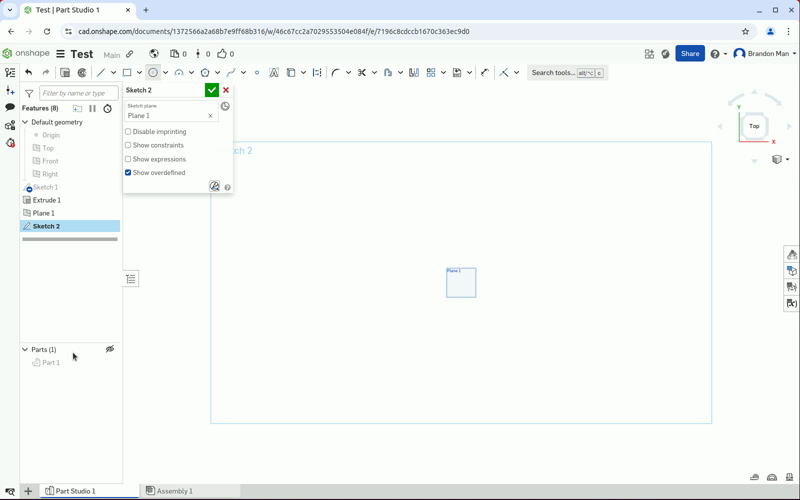
mouse_move(383, 200)
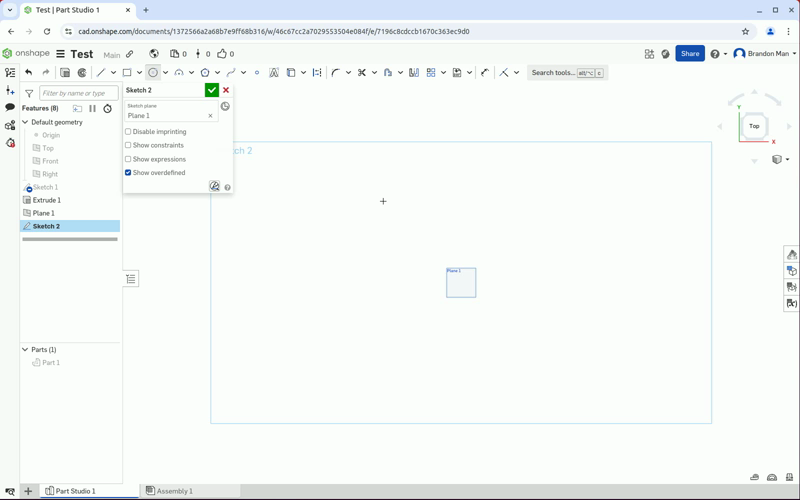
click(383, 200)
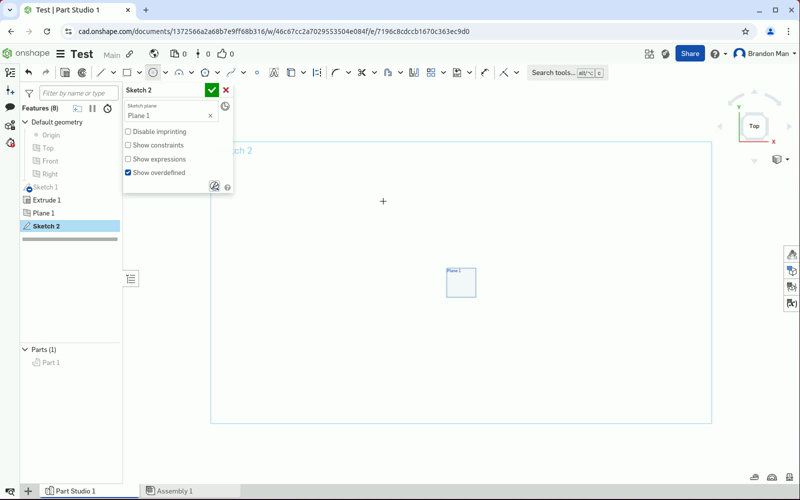
key_up(shift)
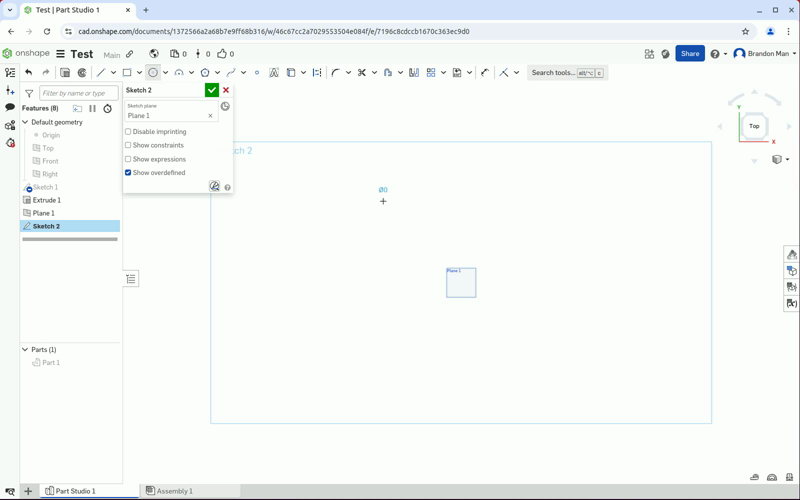
mouse_move(391, 200)
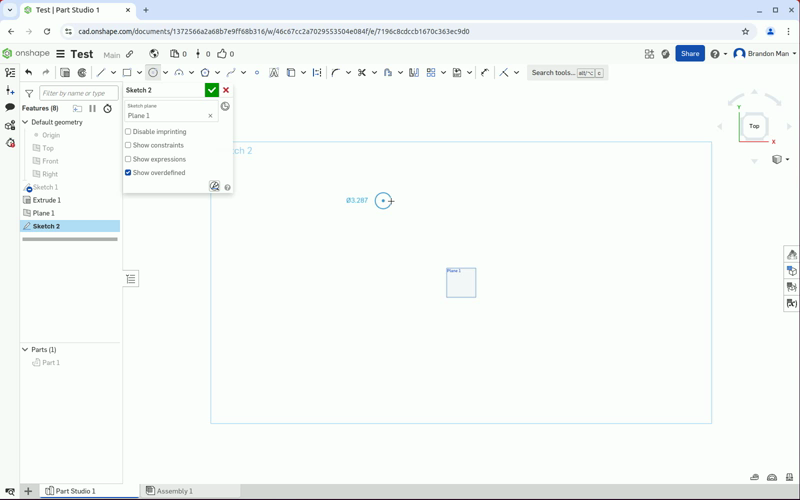
click(391, 200)
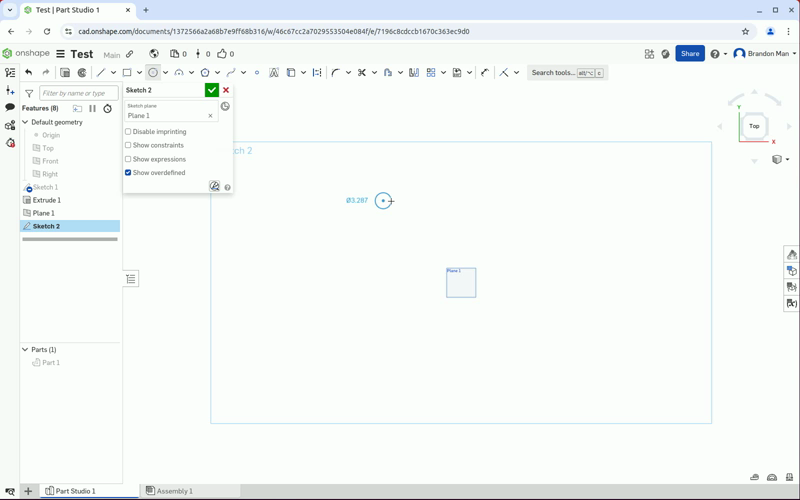
key(esc)
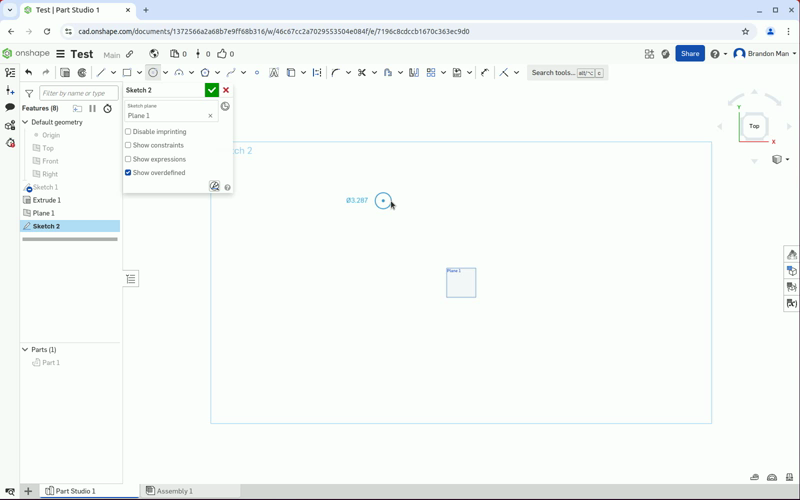
mouse_move(387, 194)
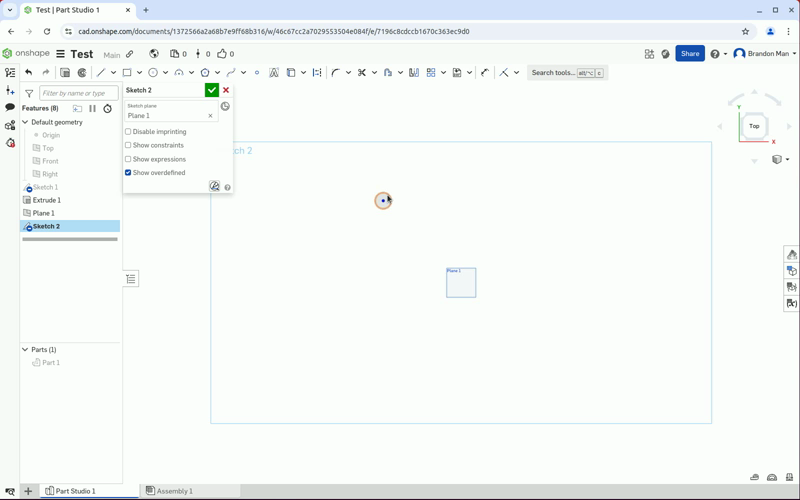
scroll(6)
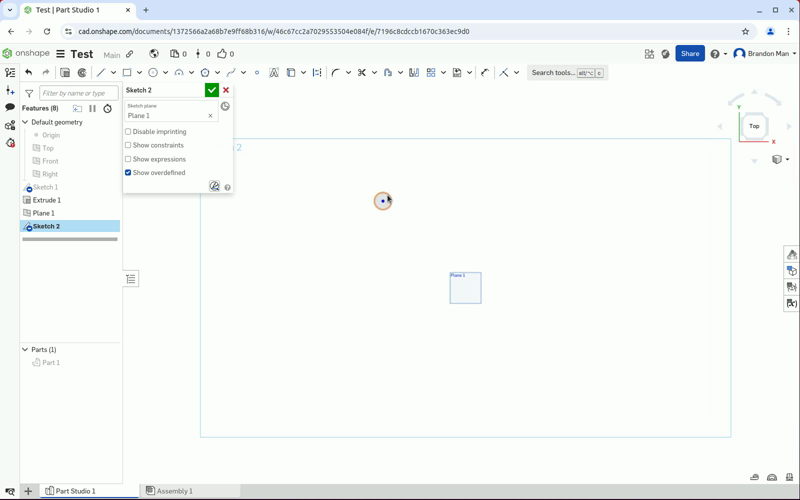
scroll(6)
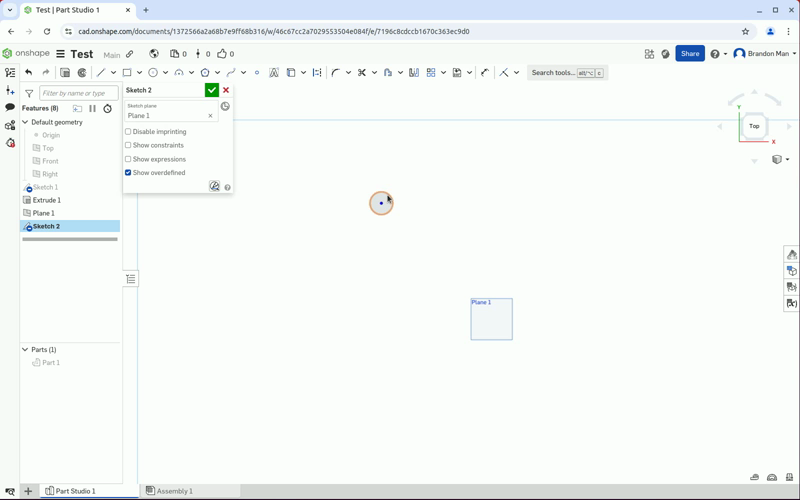
scroll(6)
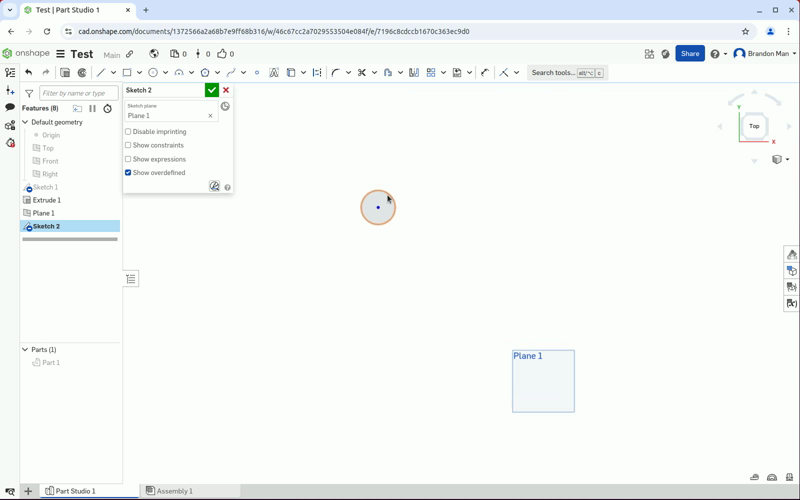
scroll(6)
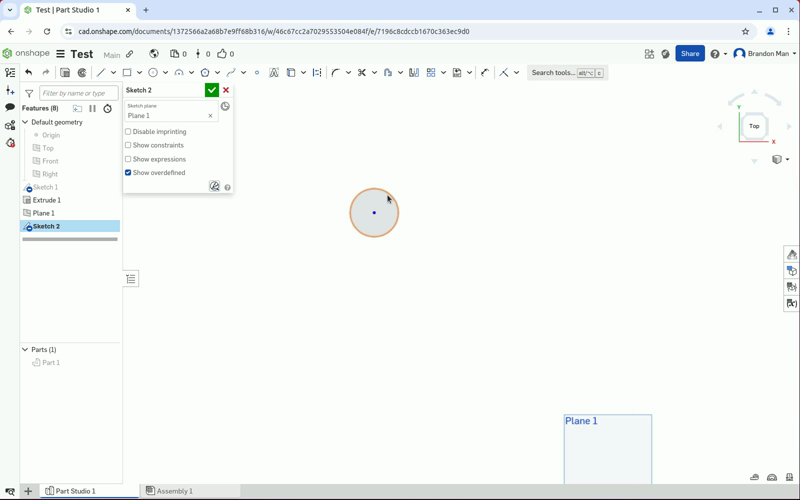
scroll(6)
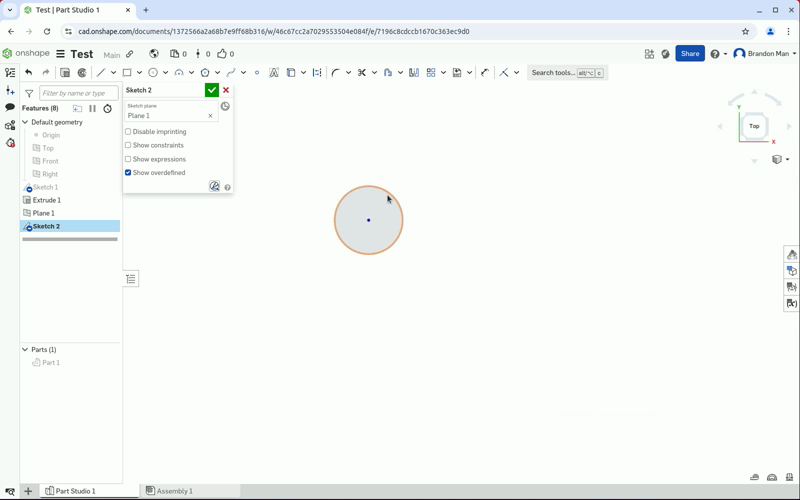
scroll(6)
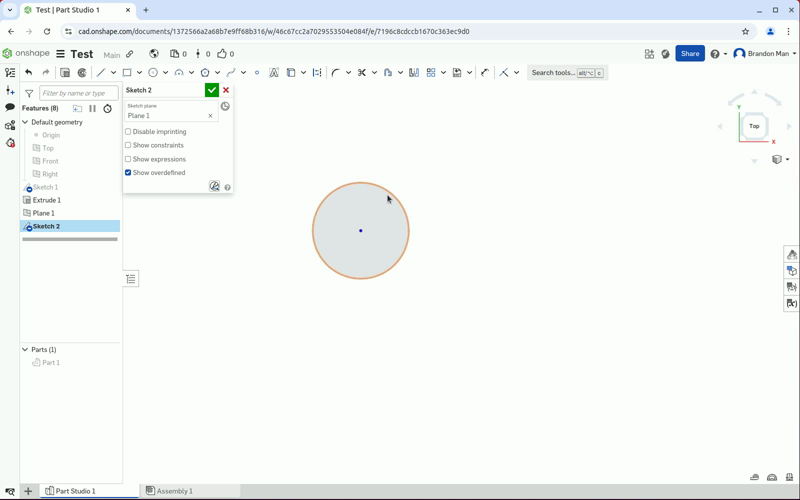
scroll(6)
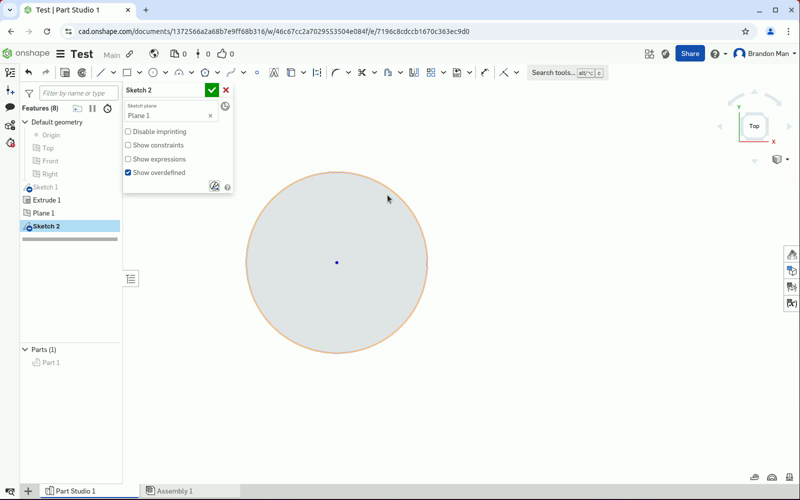
click(387, 194)
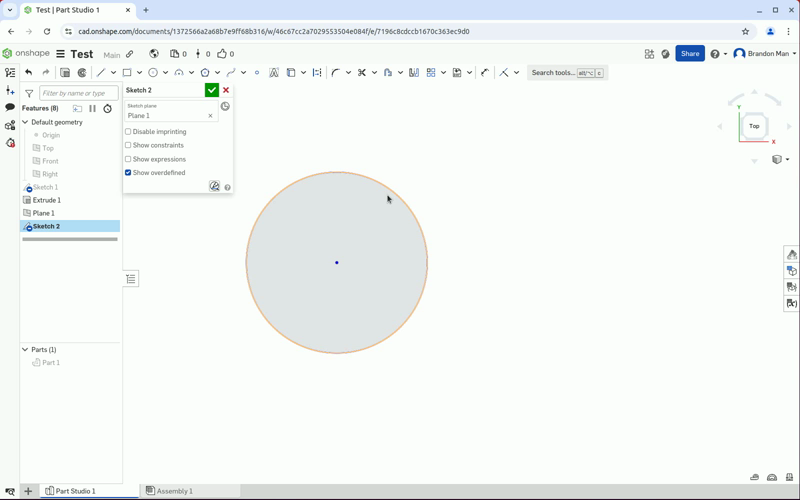
scroll(-6)
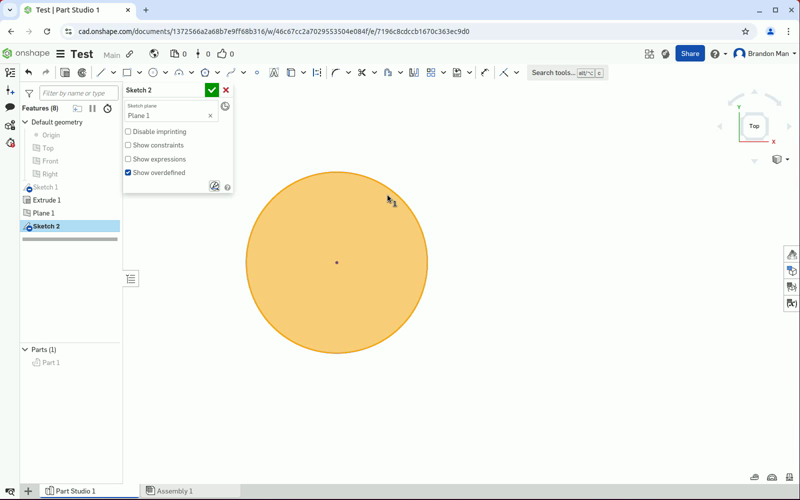
scroll(-6)
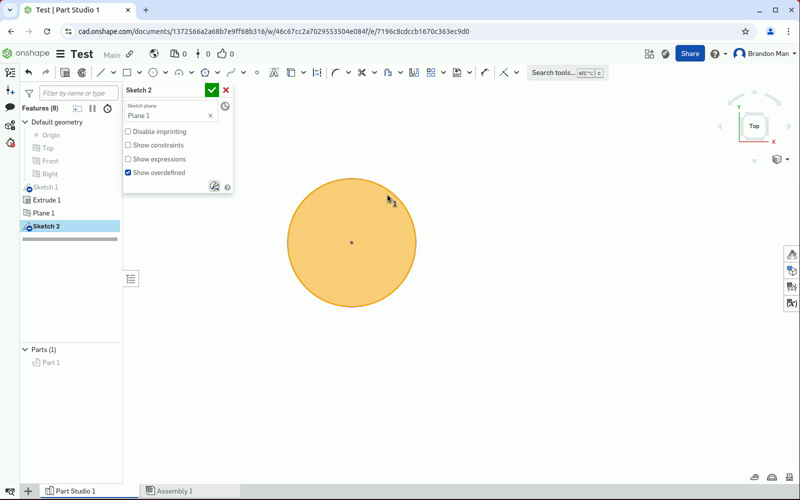
scroll(-6)
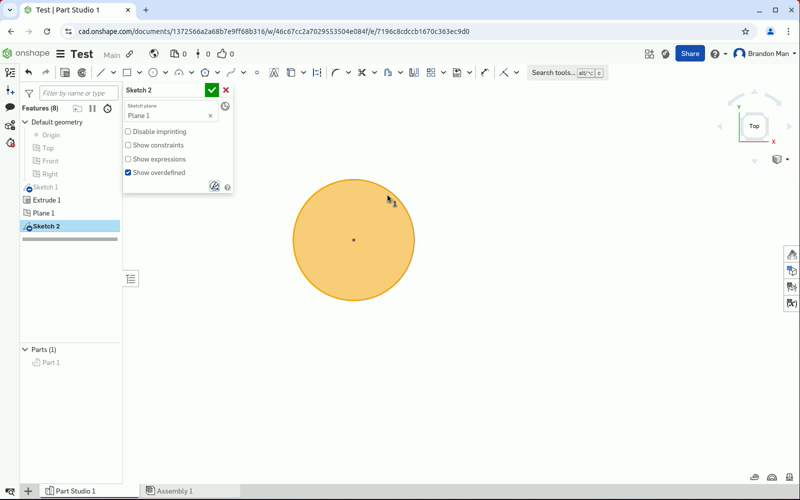
scroll(-6)
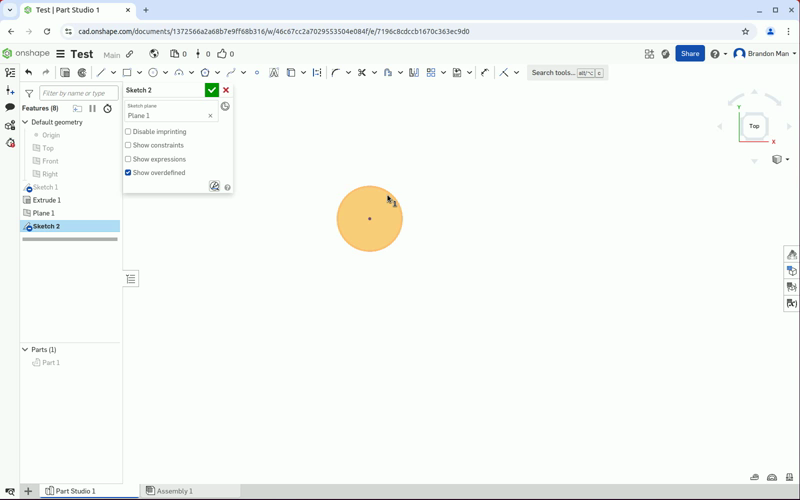
scroll(-6)
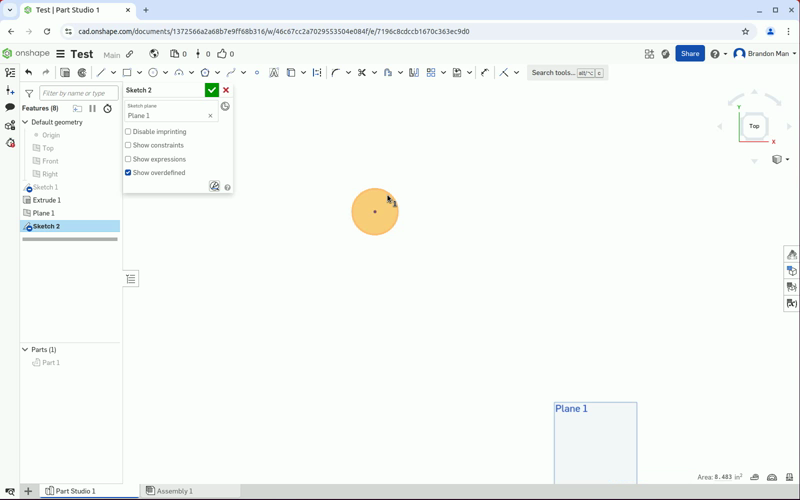
scroll(-6)
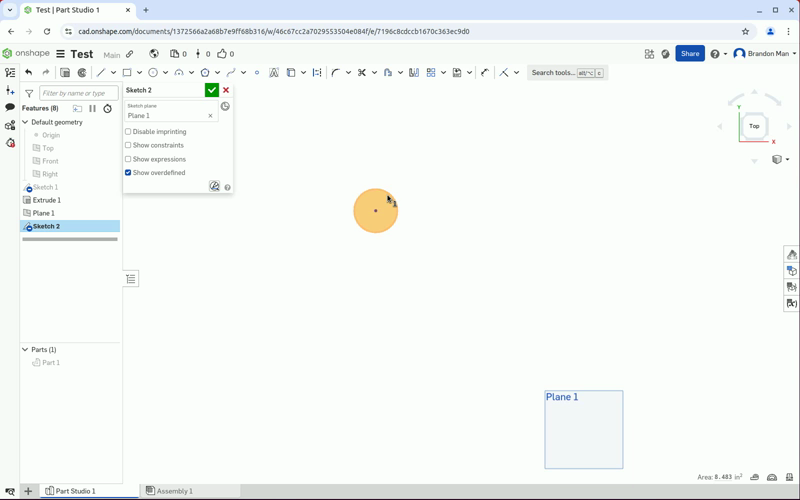
scroll(-6)
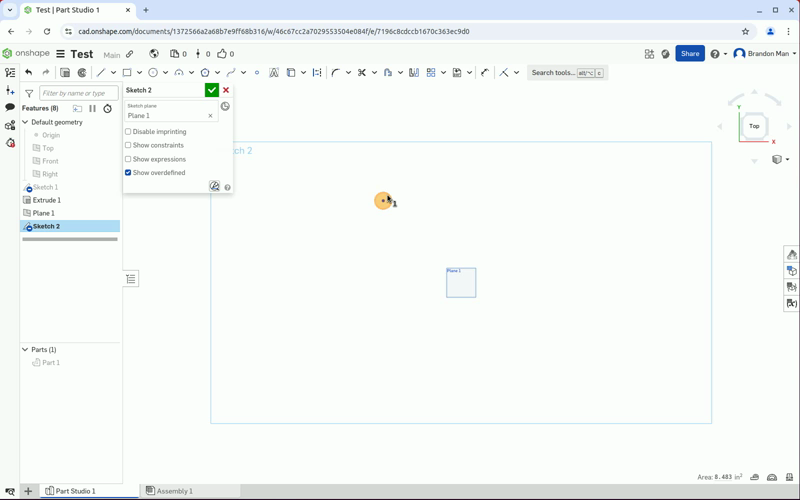
mouse_move(73, 352)
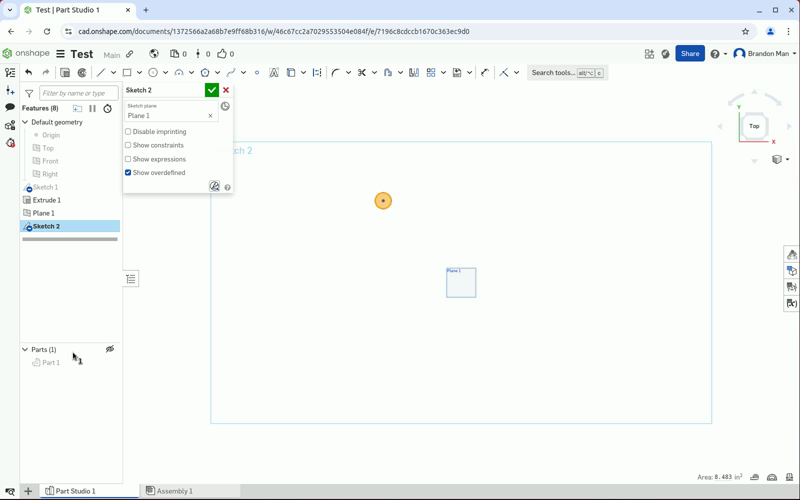
key(shift+y)
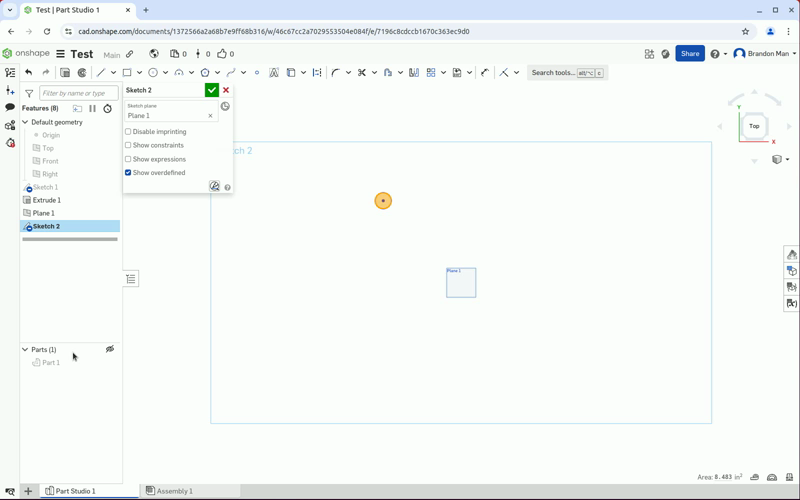
key(shift+e)
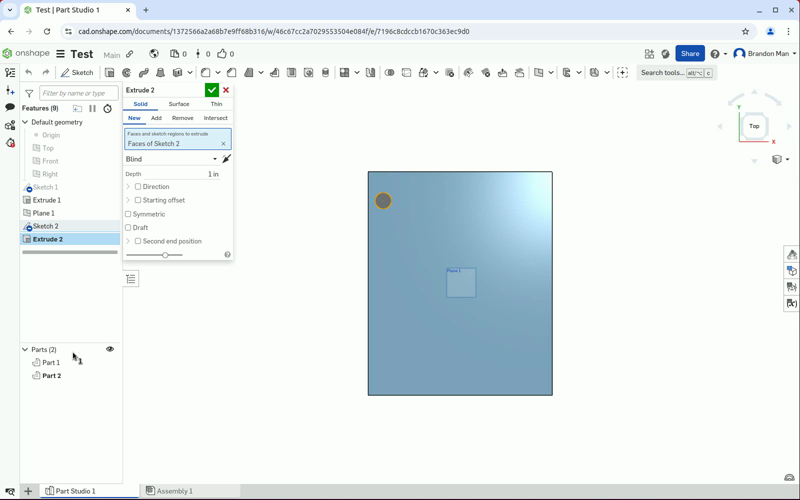
mouse_move(143, 106)
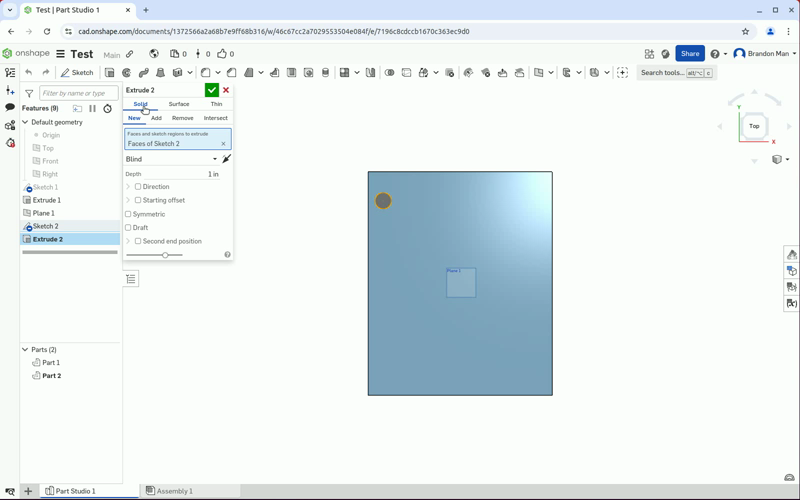
click(143, 106)
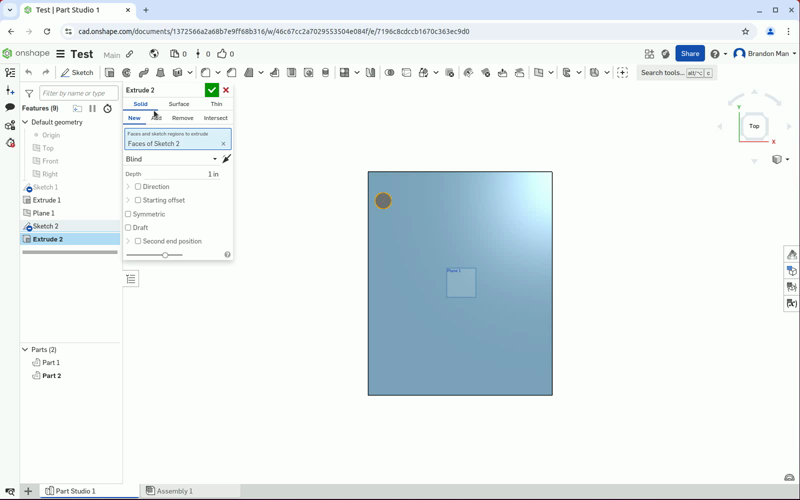
mouse_move(186, 120)
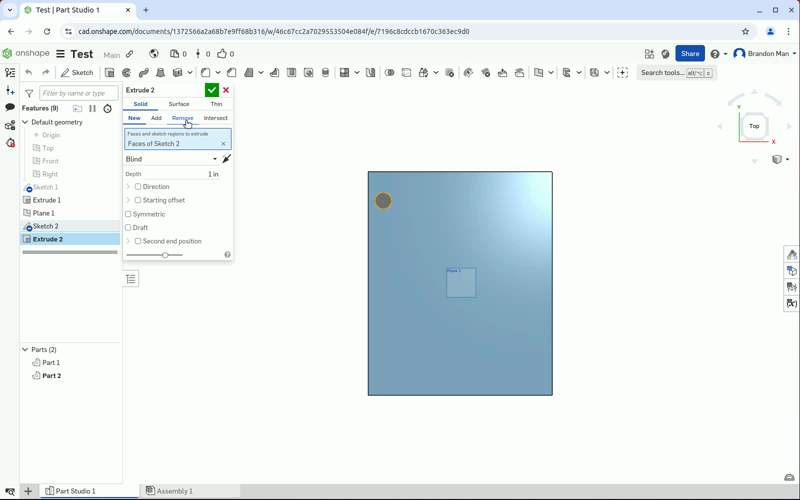
click(186, 120)
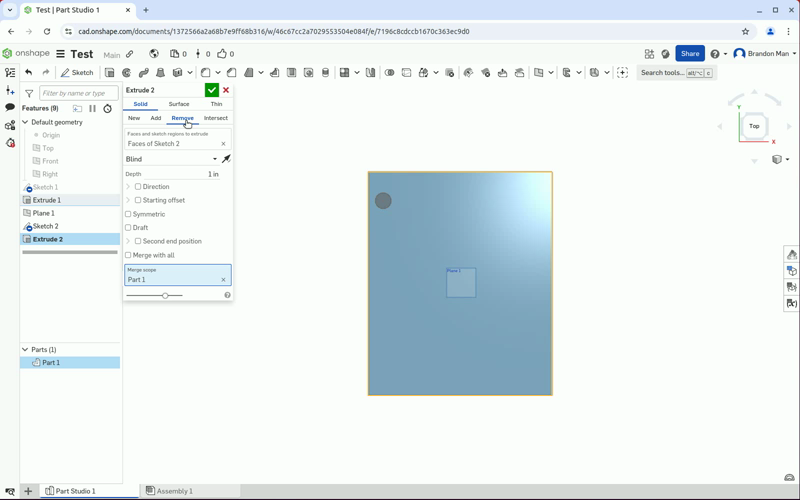
key(tab, 4)
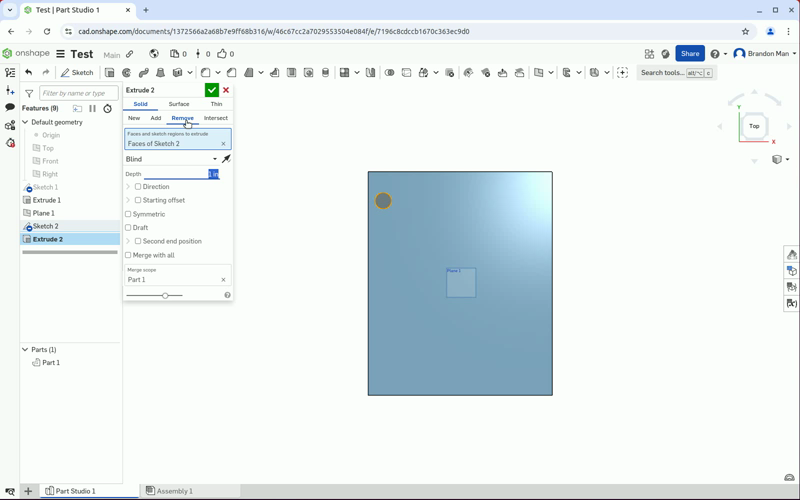
text(20.942)
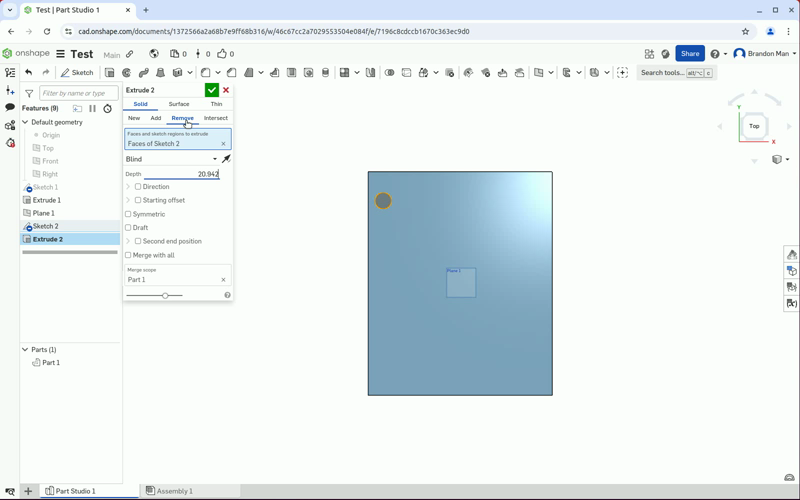
key(tab, 6)
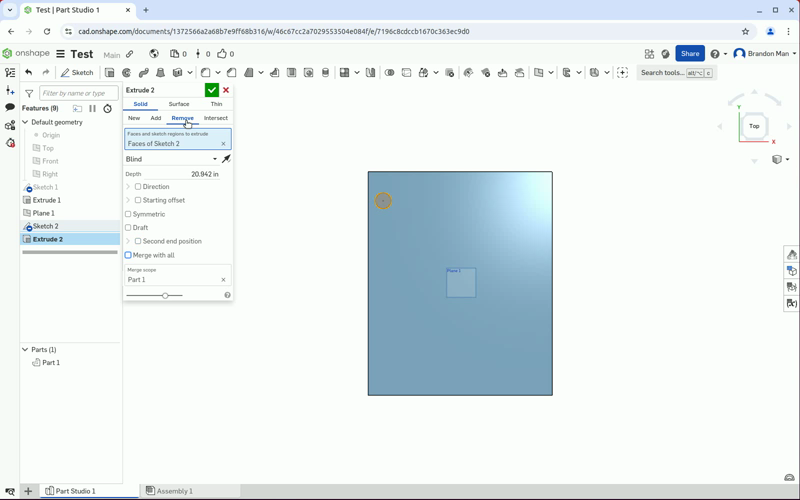
key(space)
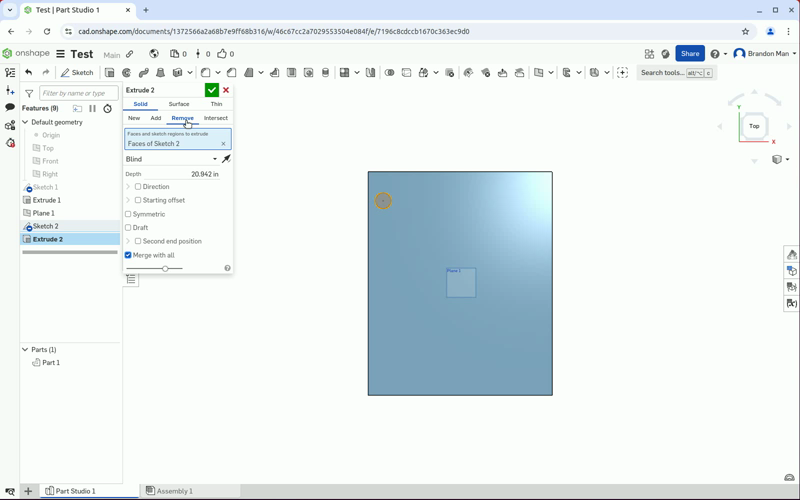
key(enter)
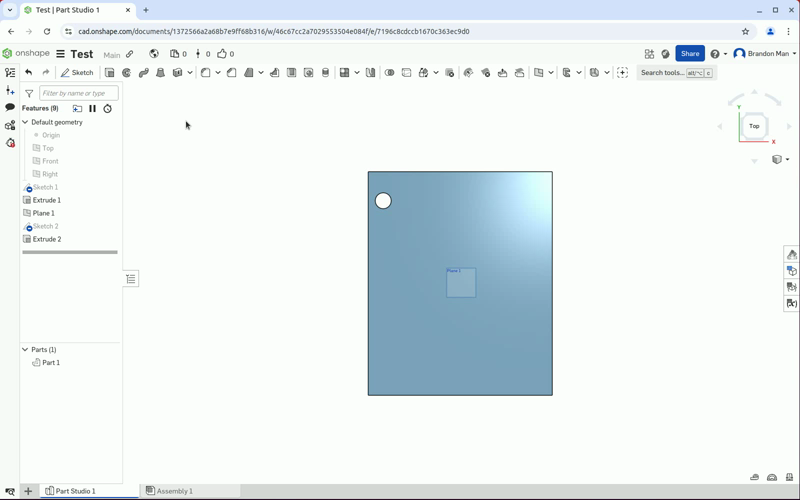
key(shift+h)
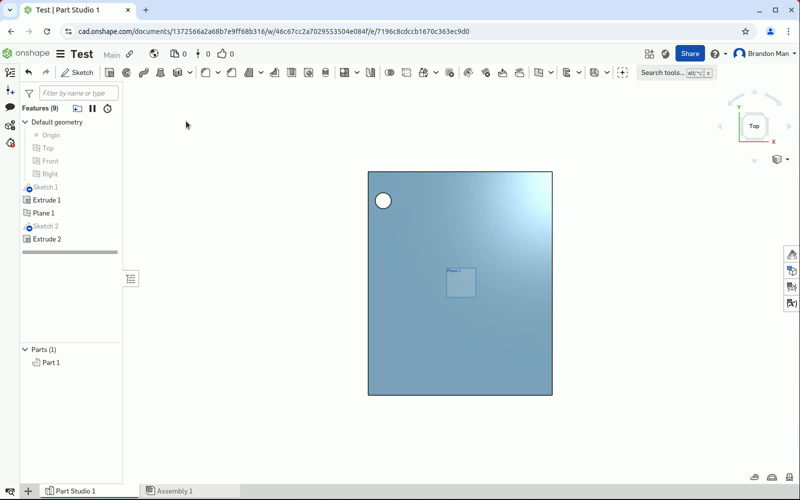
key(shift+h)
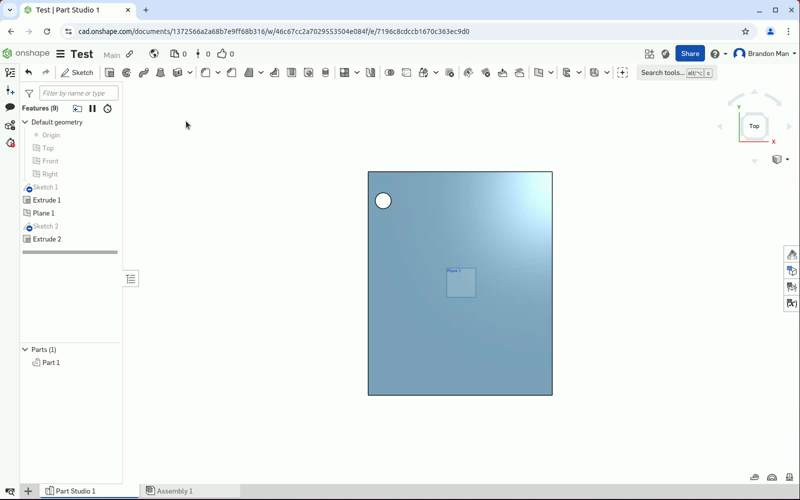
mouse_move(73, 189)
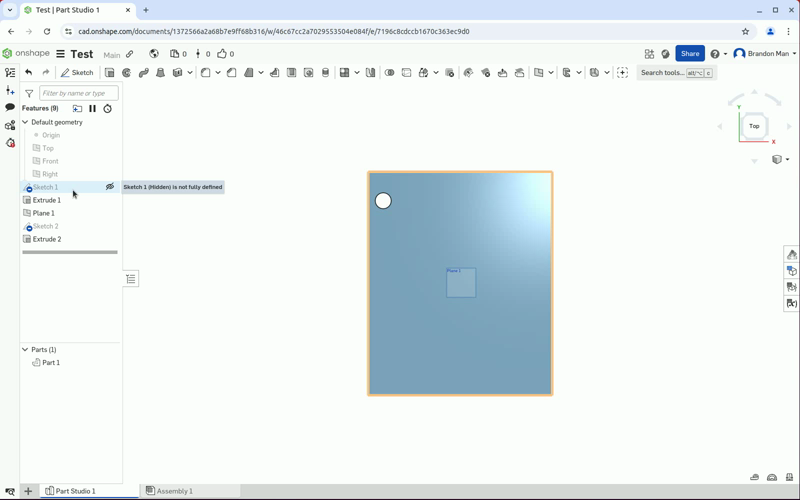
click(73, 189)
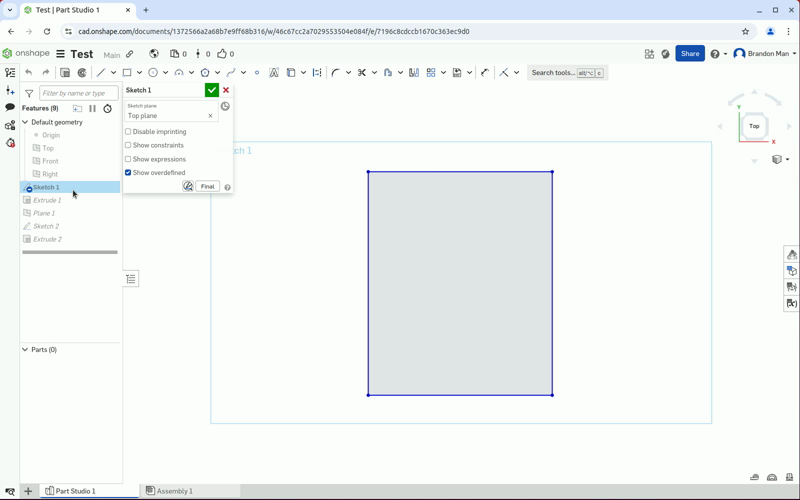
mouse_move(229, 92)
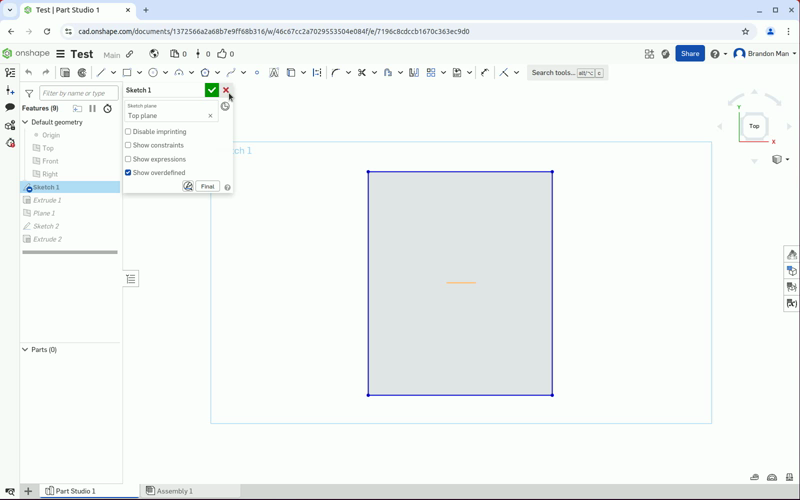
click(229, 92)
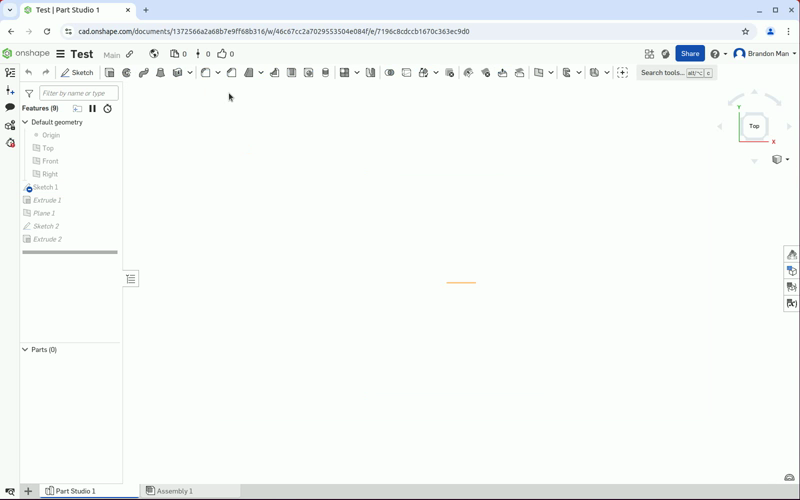
key(shift+s)
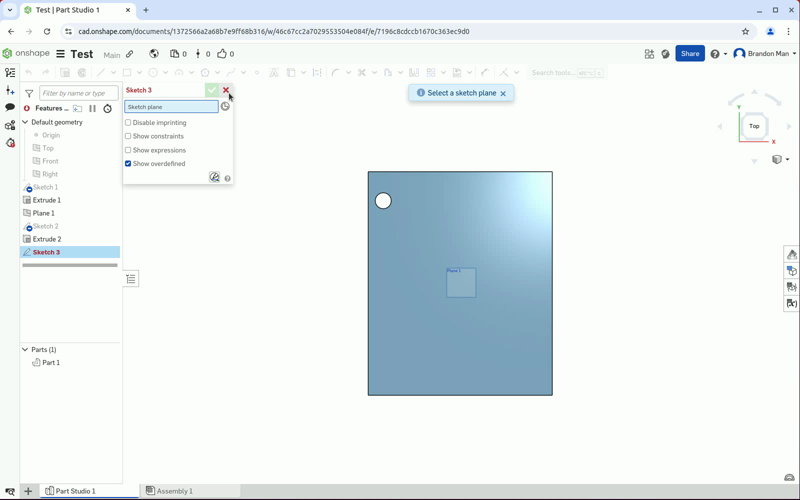
mouse_move(73, 215)
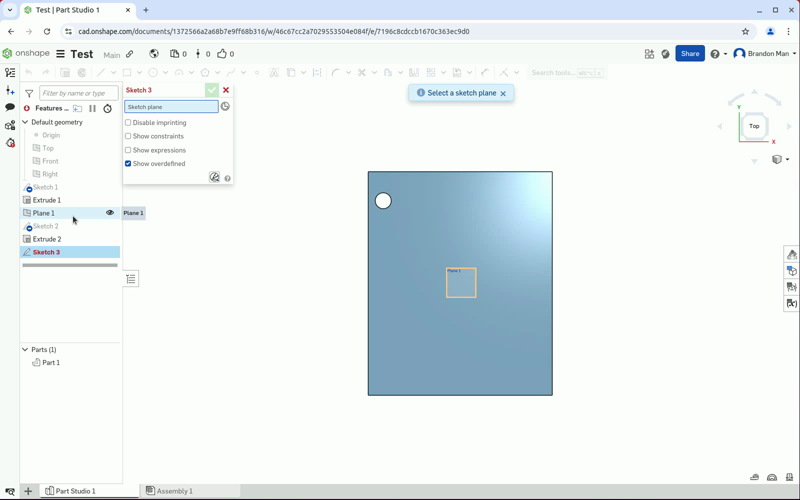
click(73, 215)
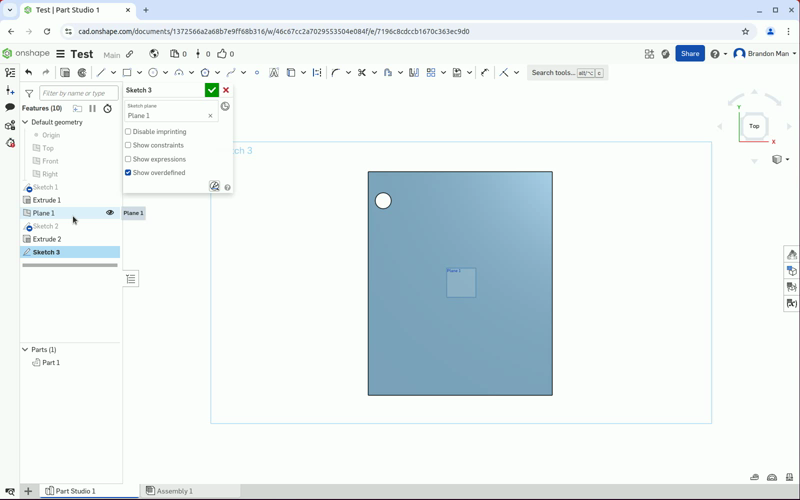
mouse_move(73, 352)
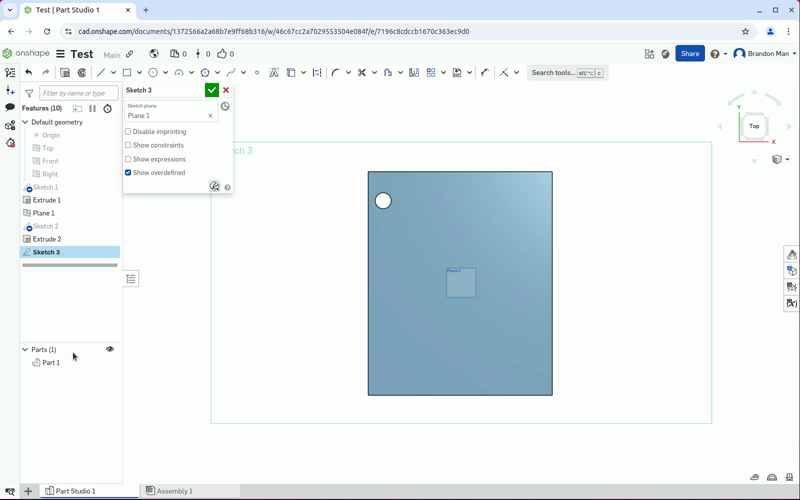
key(y)
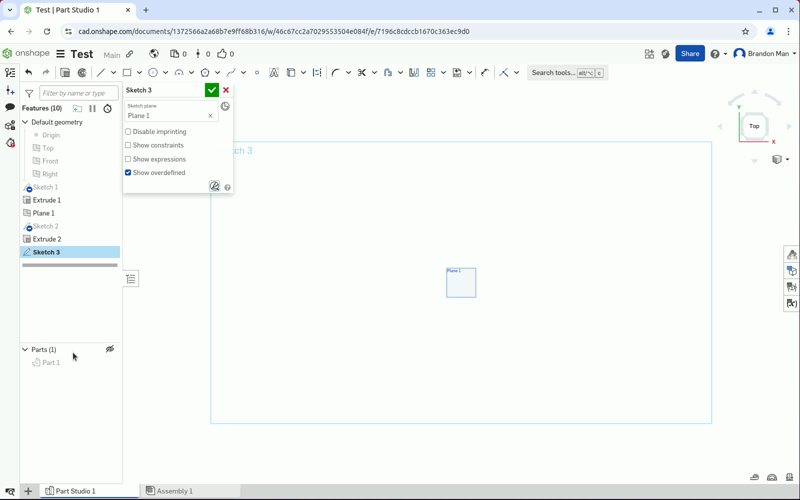
key(c)
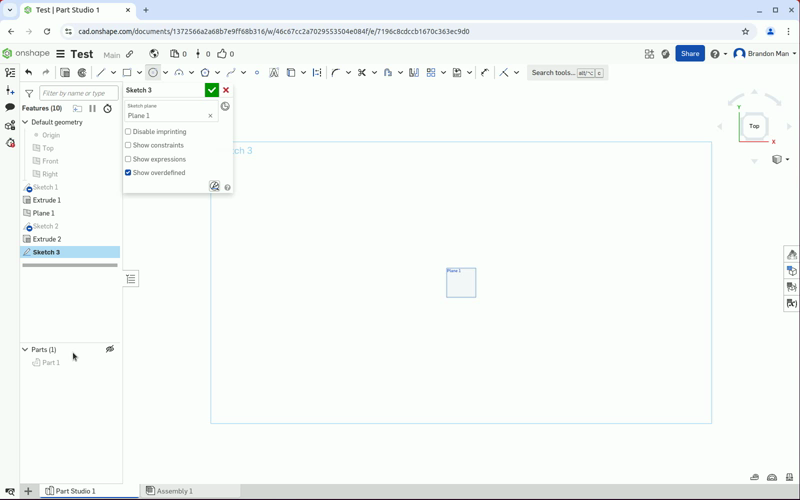
key_down(shift)
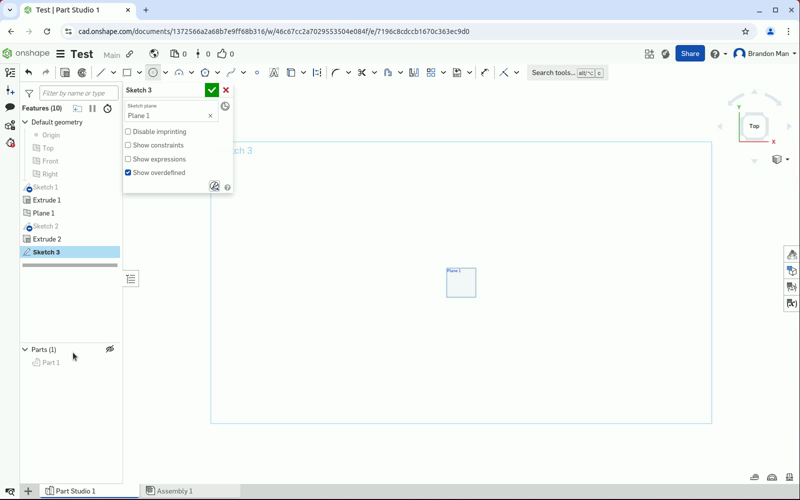
mouse_move(539, 200)
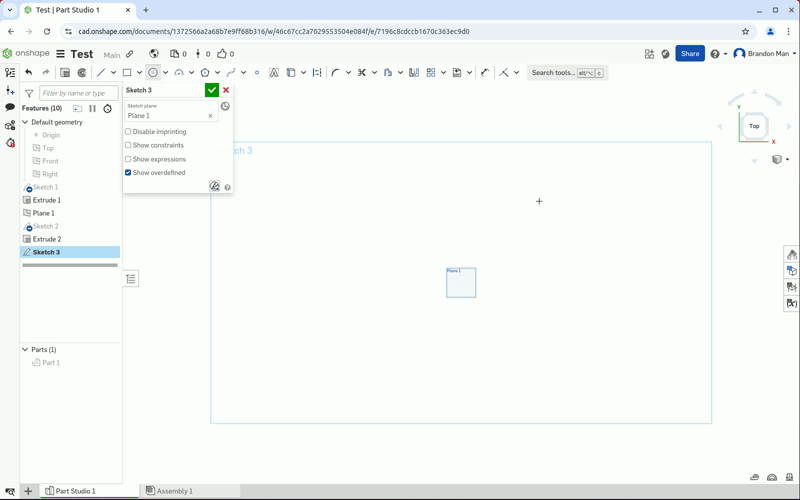
click(539, 200)
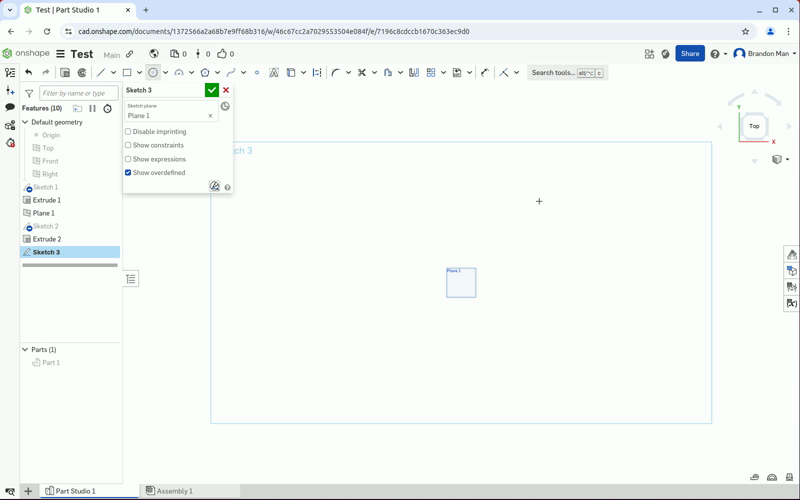
key_up(shift)
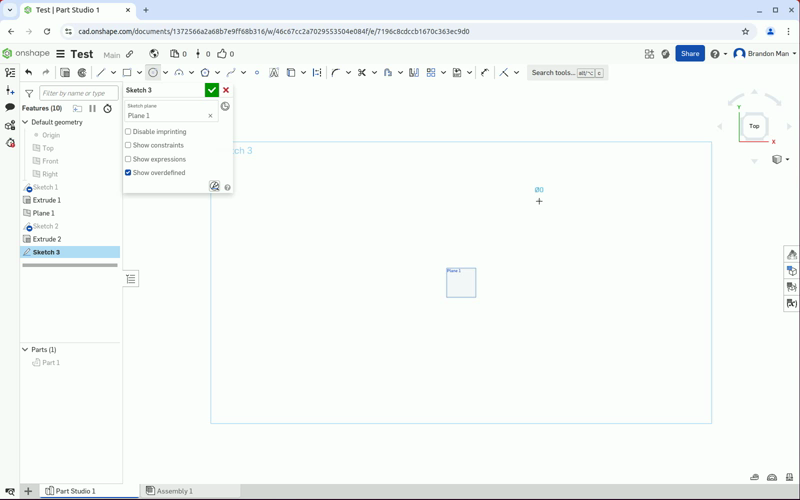
mouse_move(547, 200)
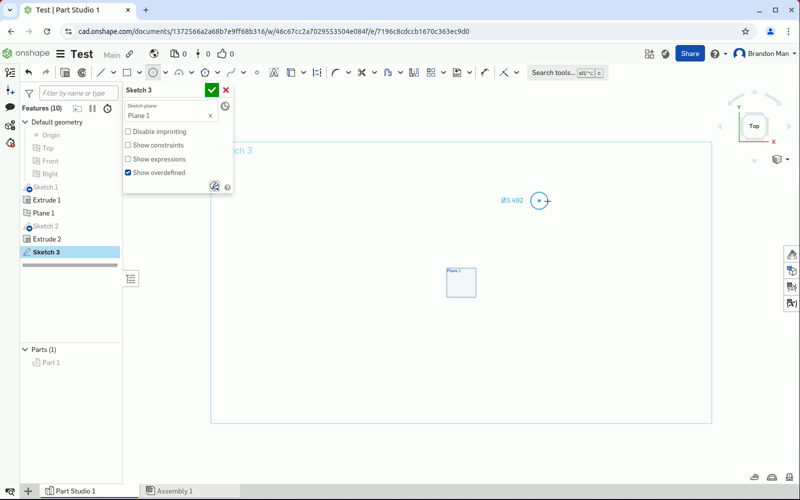
click(547, 200)
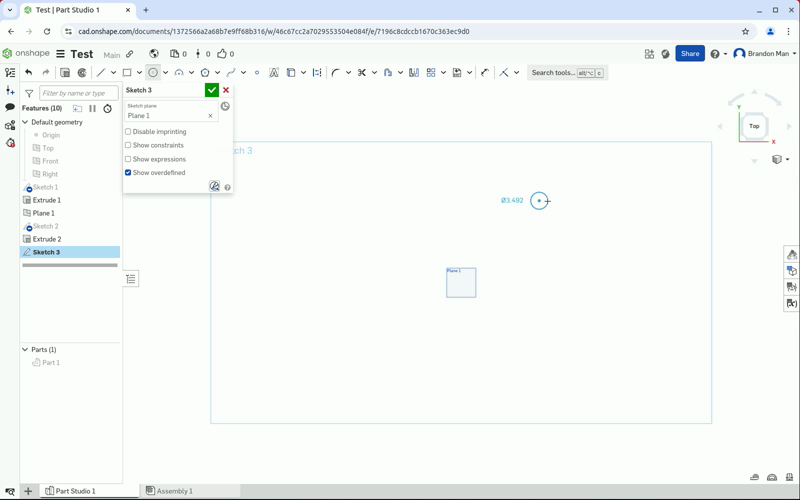
key(esc)
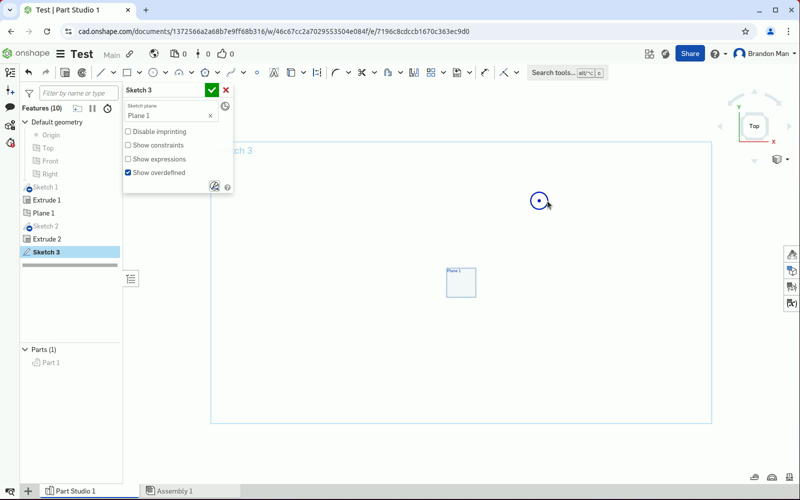
mouse_move(539, 202)
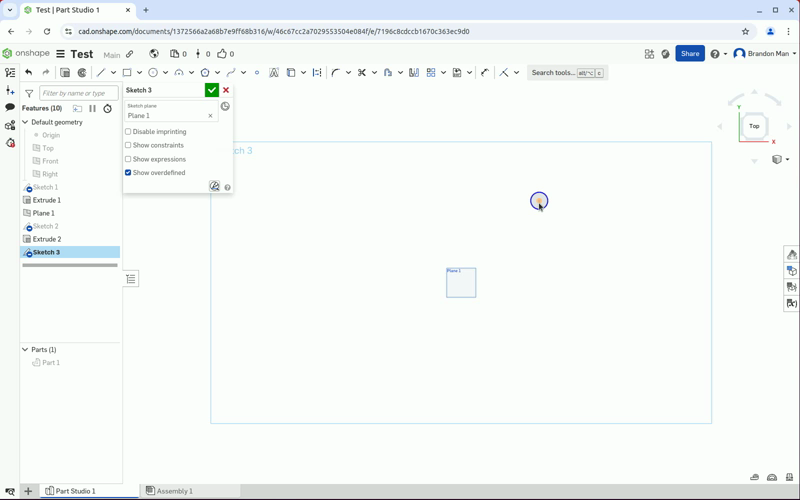
scroll(6)
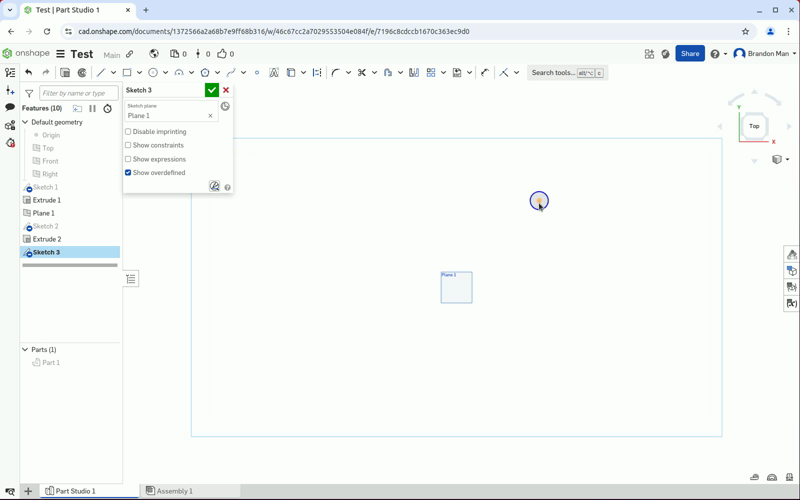
scroll(6)
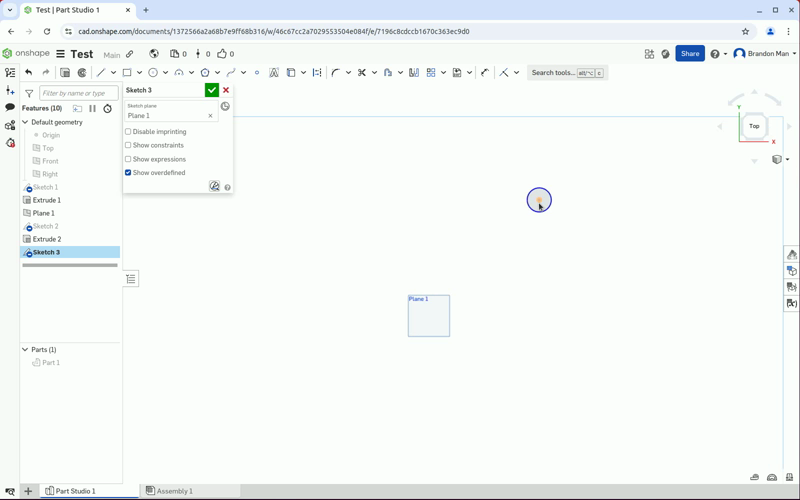
scroll(6)
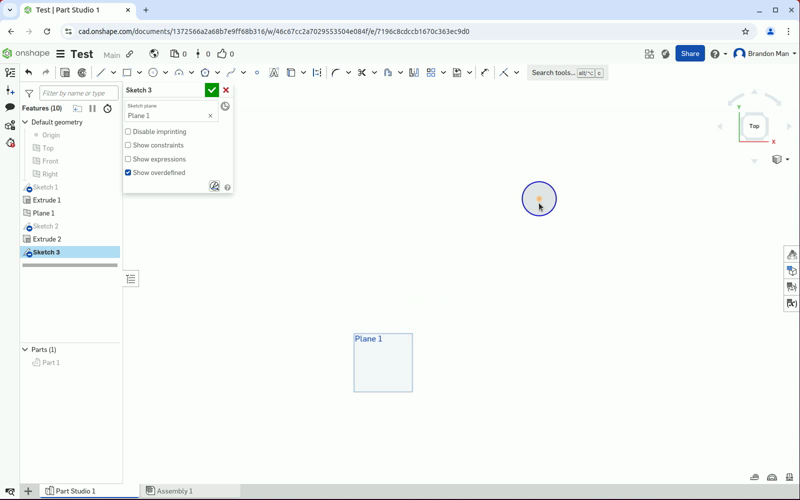
scroll(6)
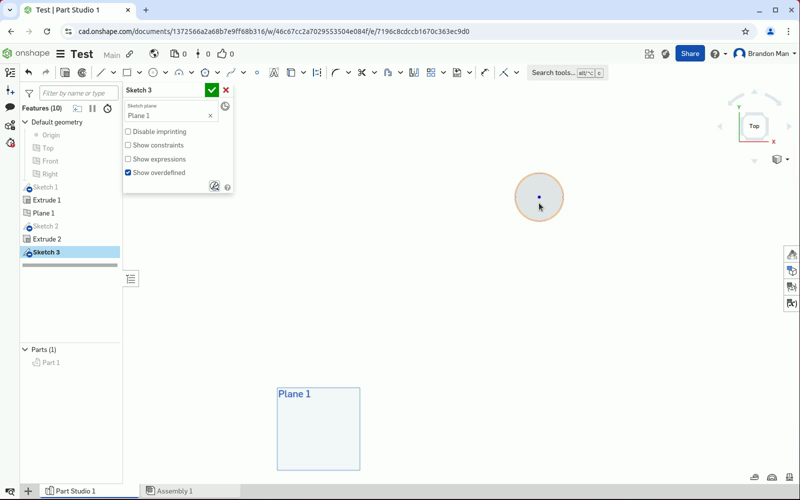
scroll(6)
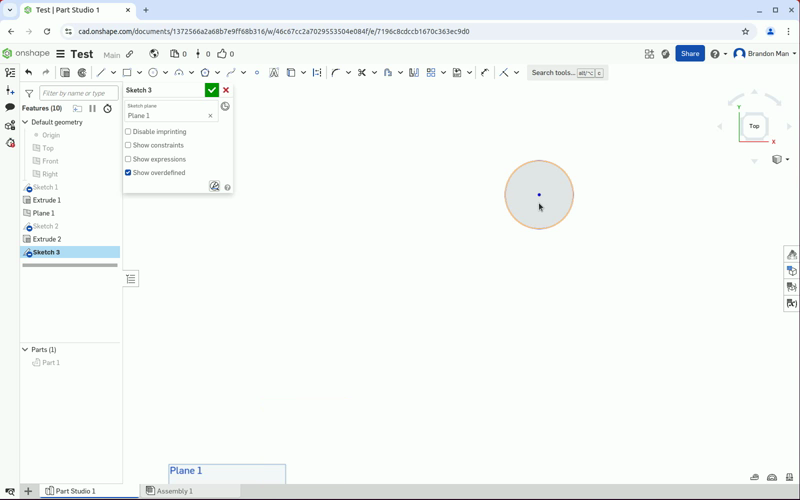
scroll(6)
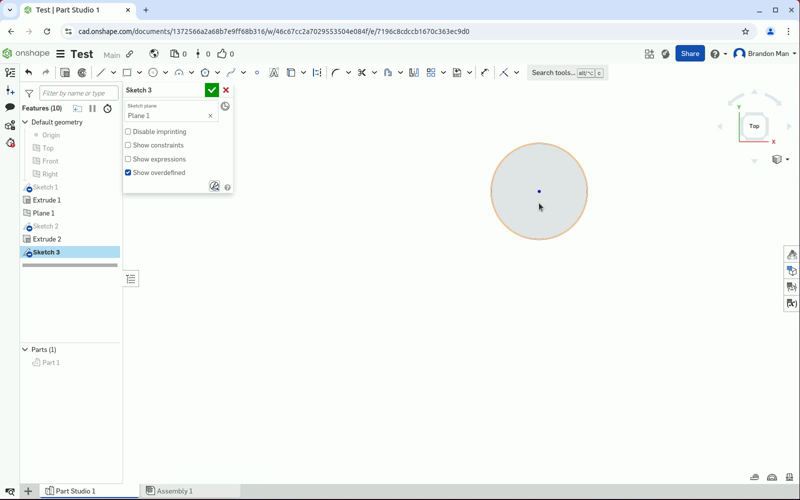
scroll(6)
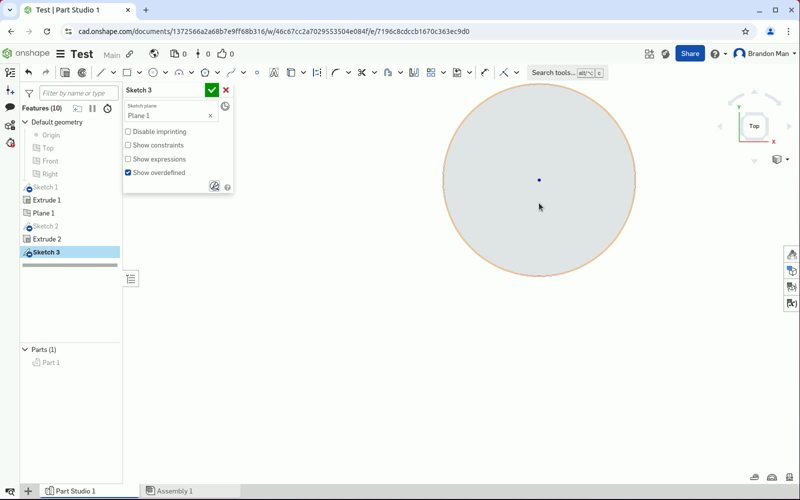
click(539, 202)
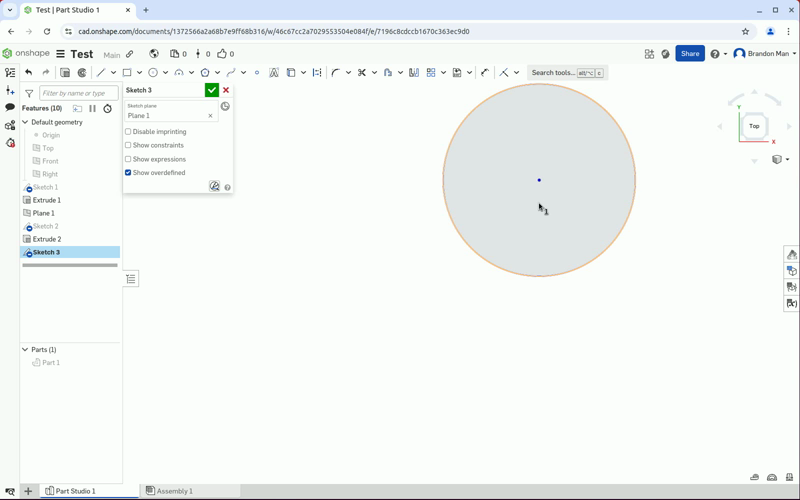
scroll(-6)
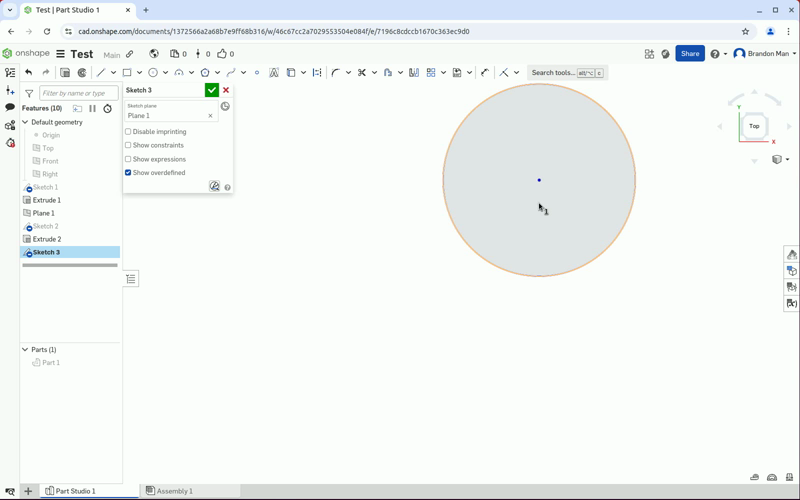
scroll(-6)
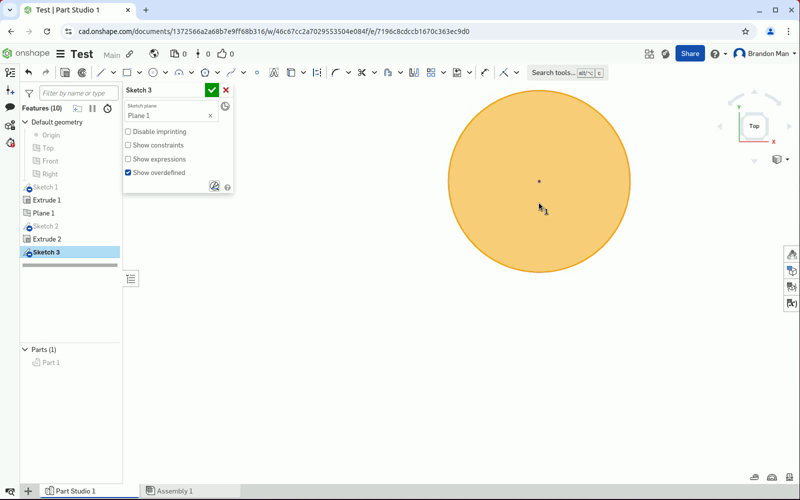
scroll(-6)
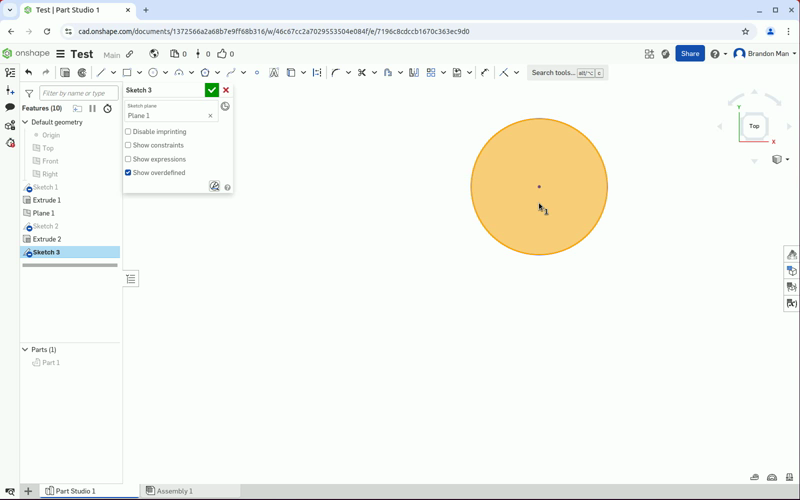
scroll(-6)
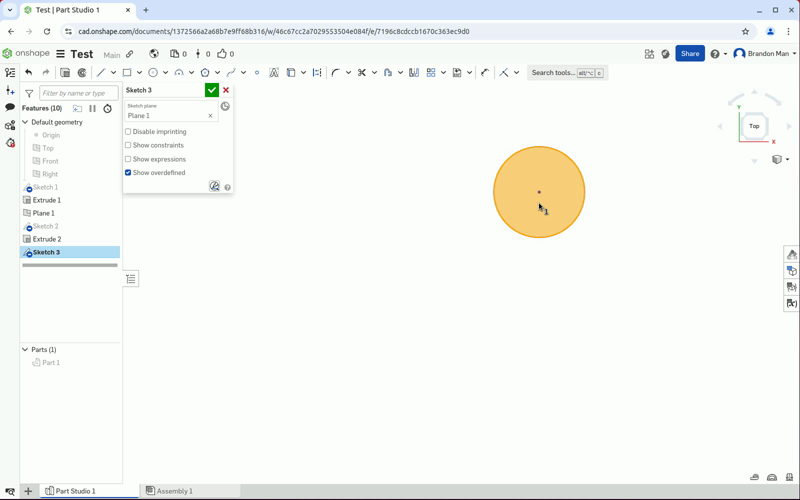
scroll(-6)
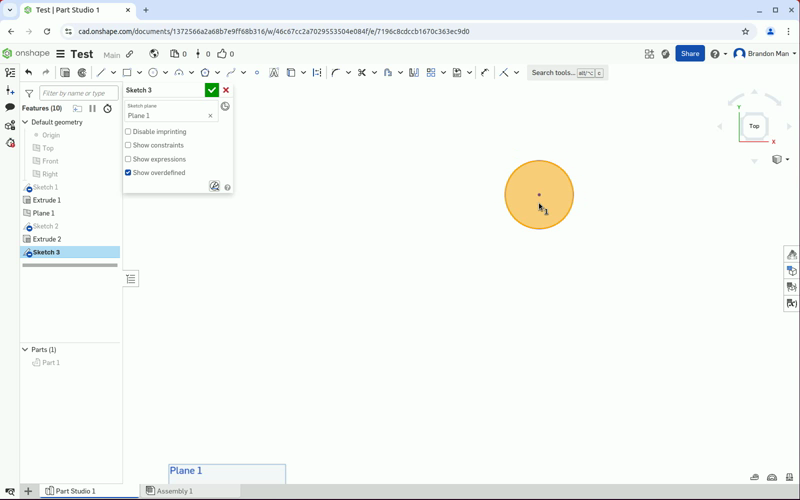
scroll(-6)
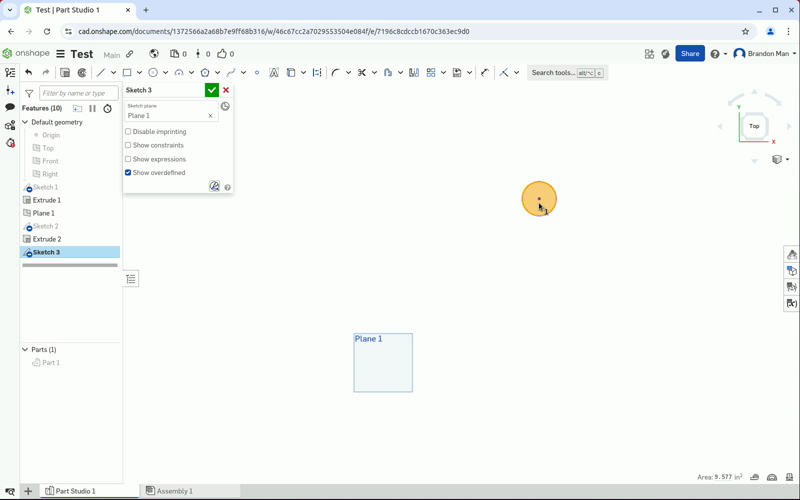
scroll(-6)
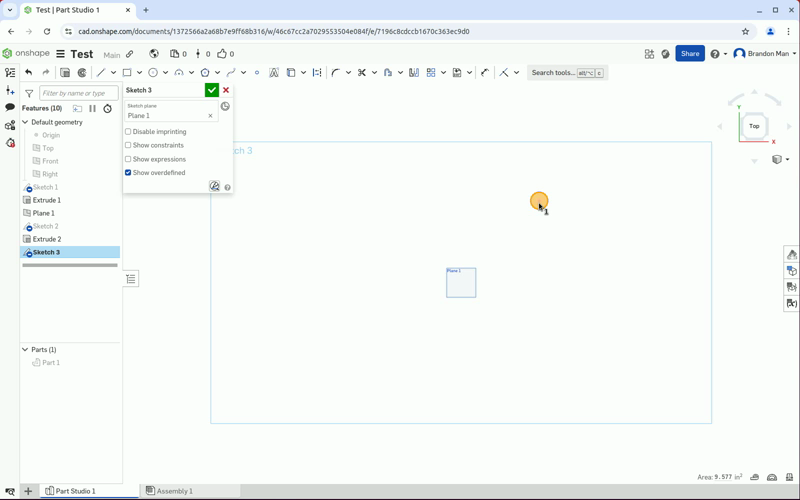
mouse_move(73, 352)
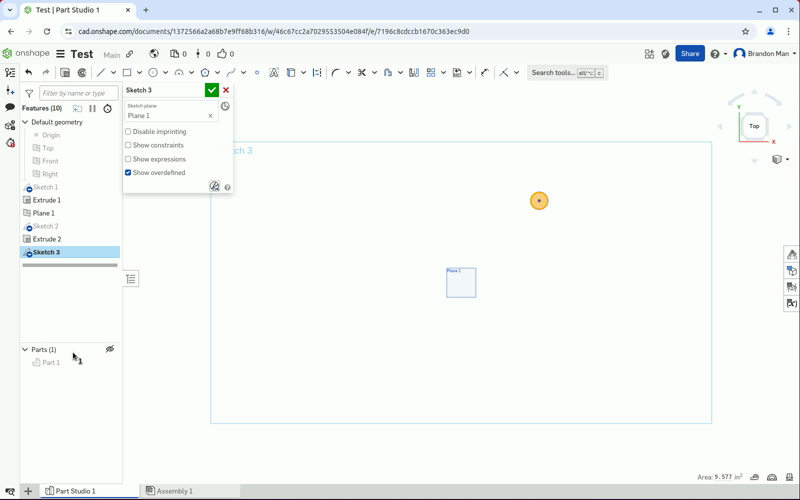
key(shift+y)
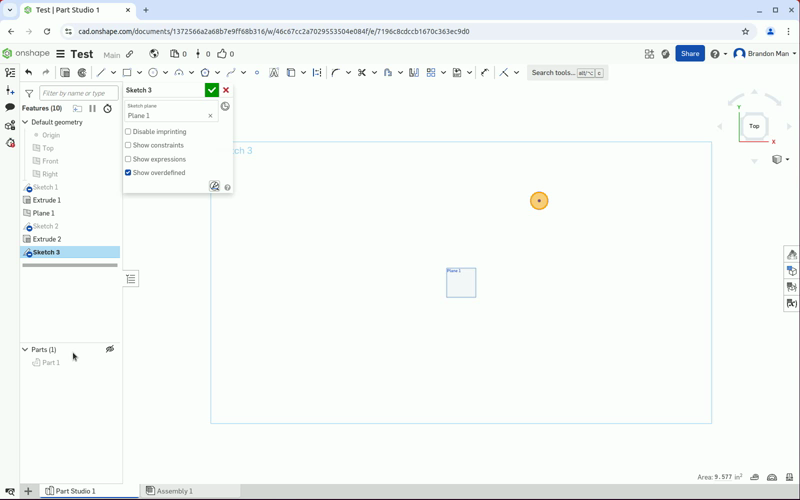
key(shift+e)
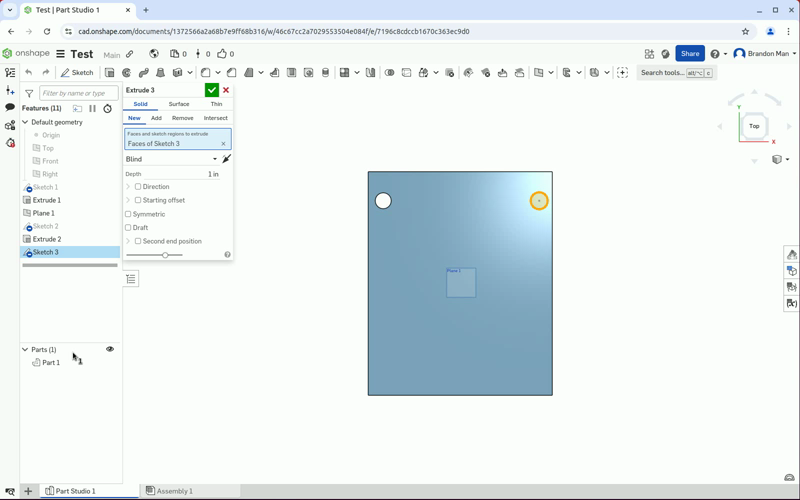
mouse_move(143, 106)
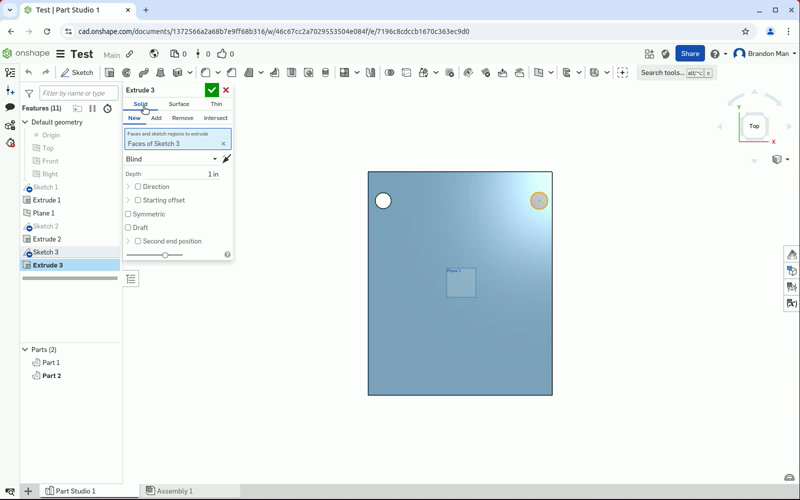
click(143, 106)
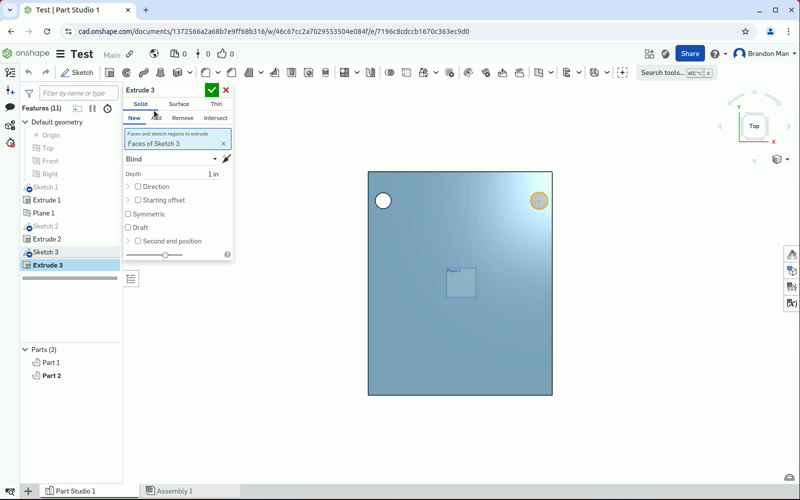
mouse_move(186, 120)
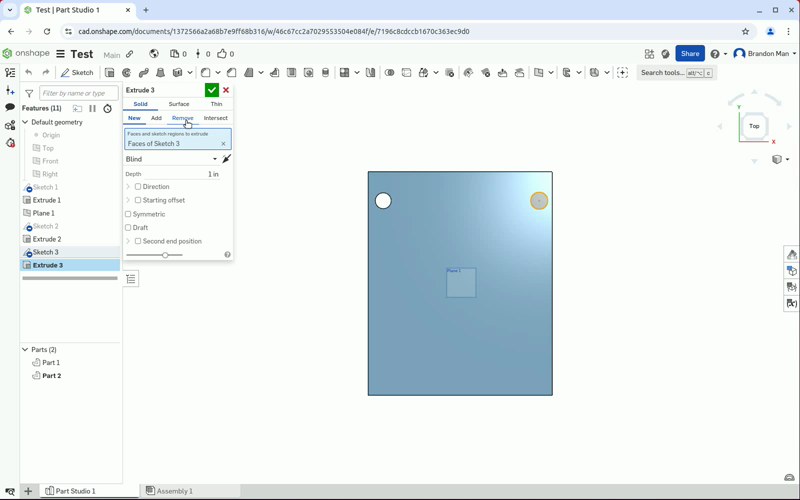
click(186, 120)
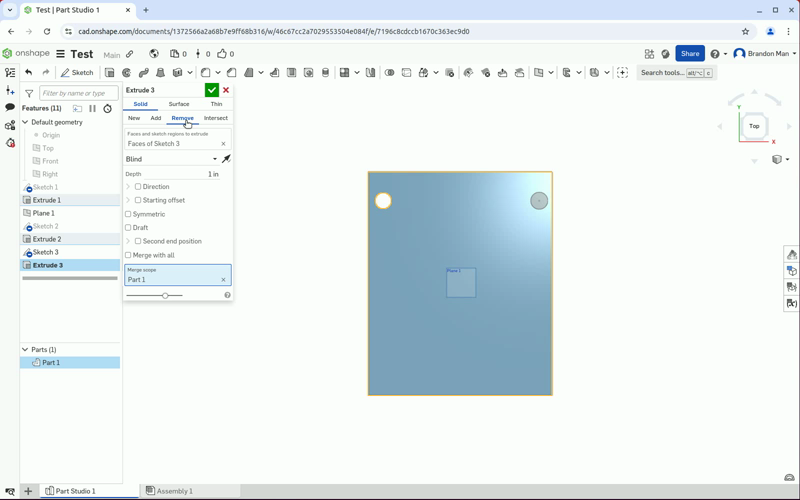
key(tab, 4)
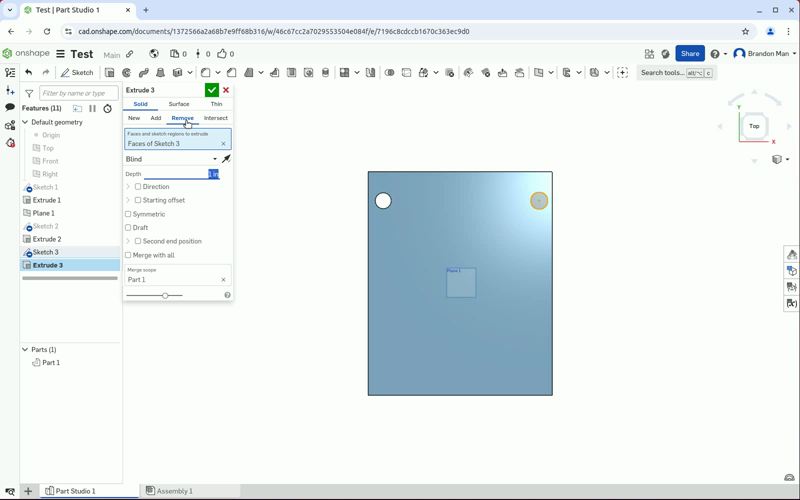
text(20.942)
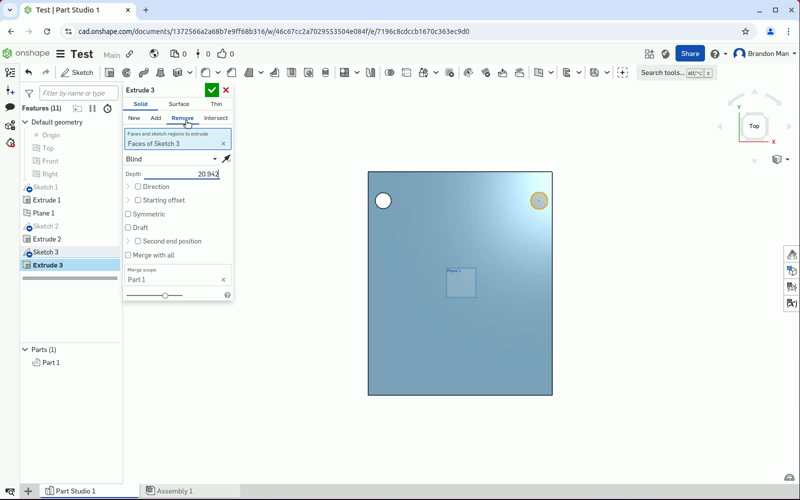
key(tab, 6)
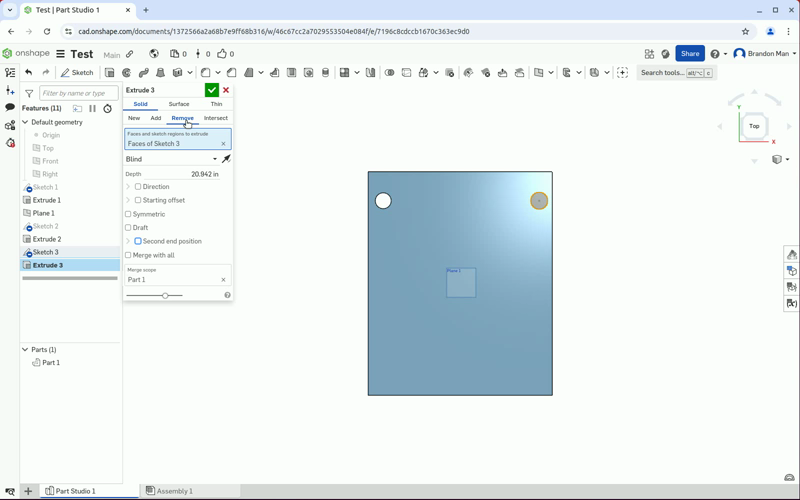
key(space)
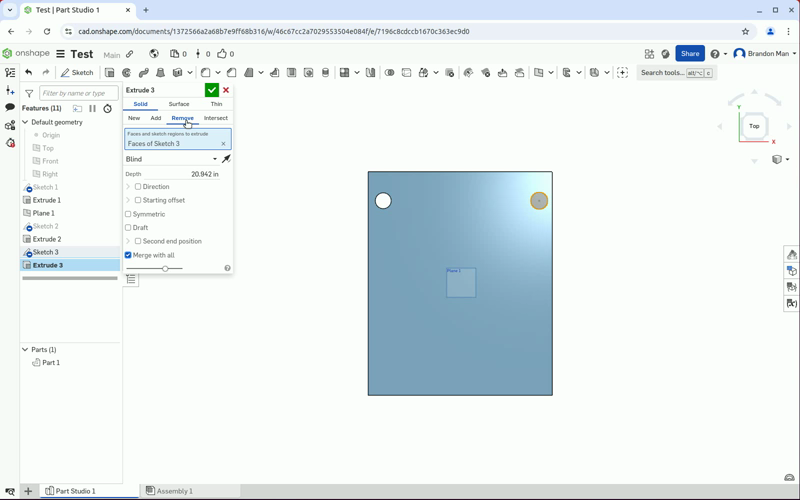
key(enter)
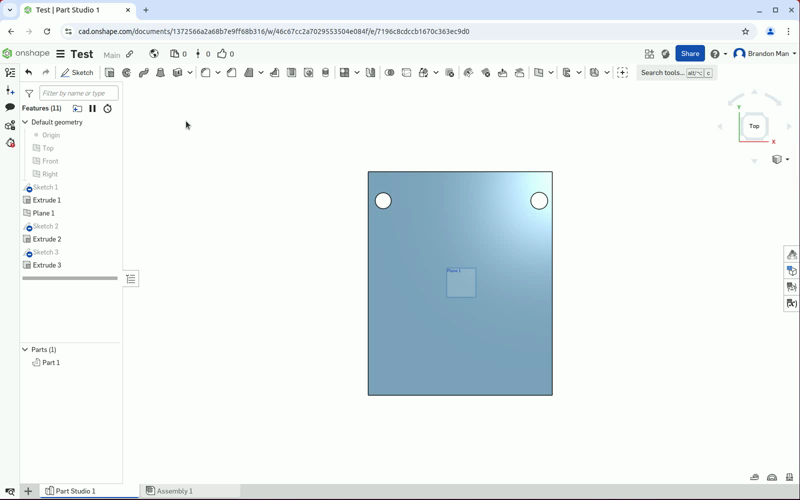
key(shift+h)
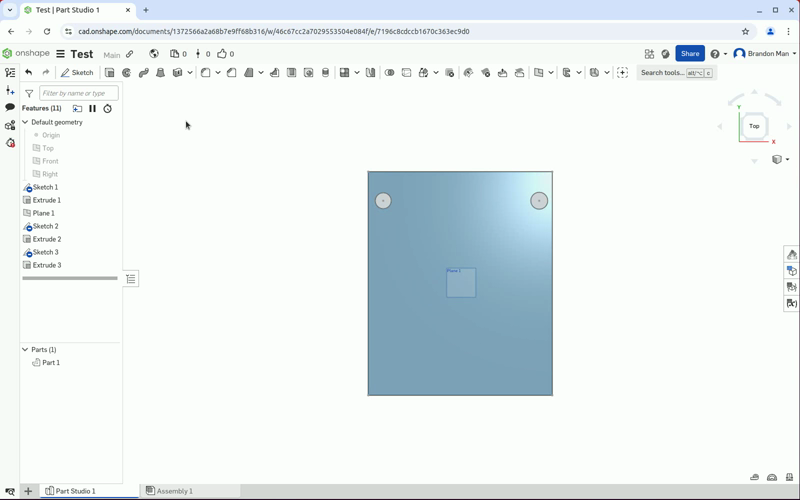
key(shift+h)
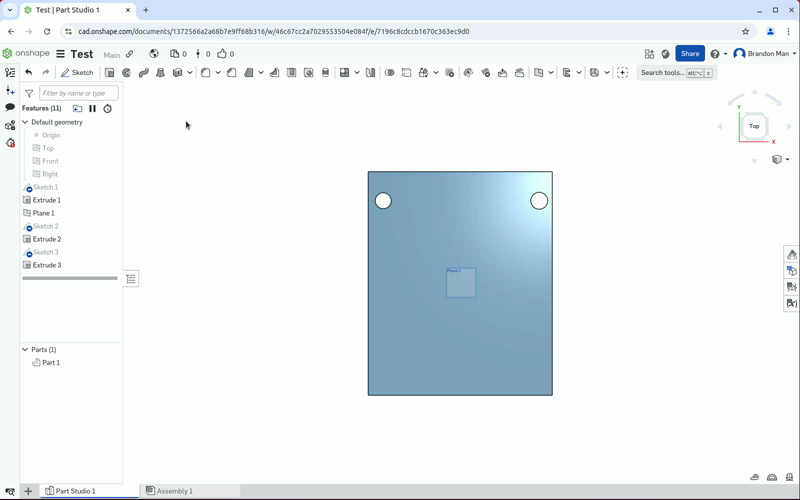
mouse_move(73, 189)
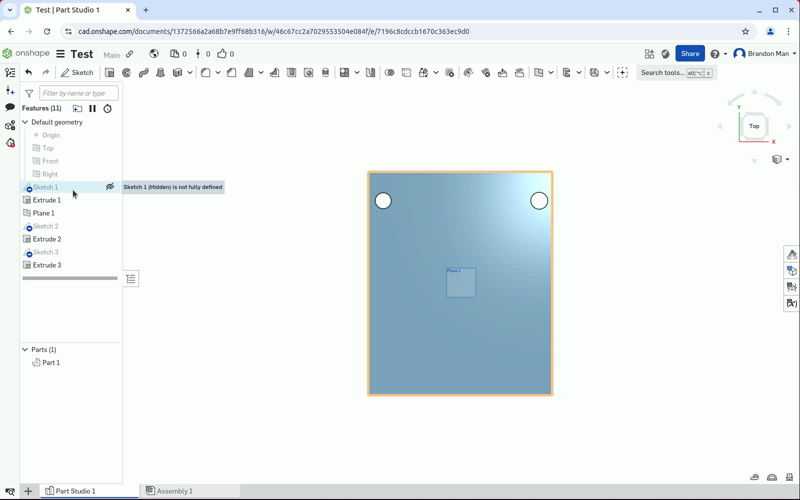
click(73, 189)
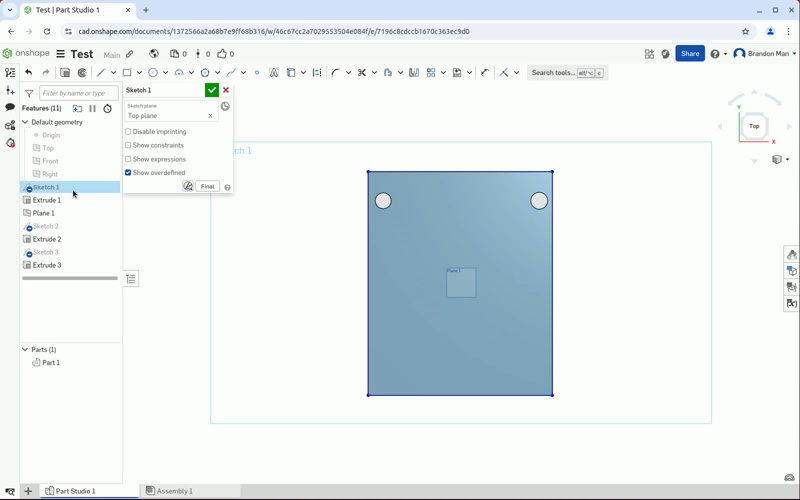
mouse_move(229, 92)
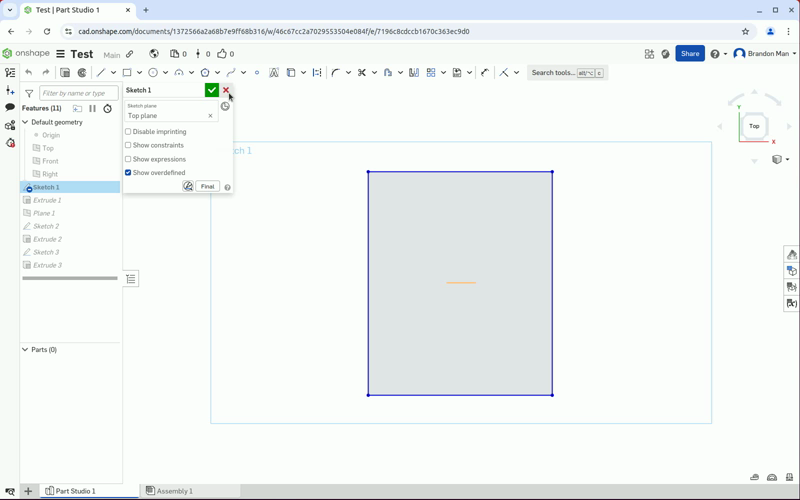
click(229, 92)
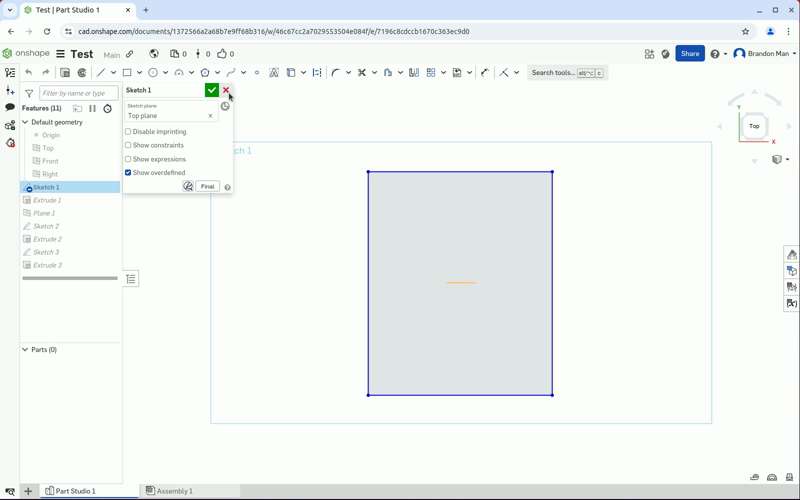
key(shift+s)
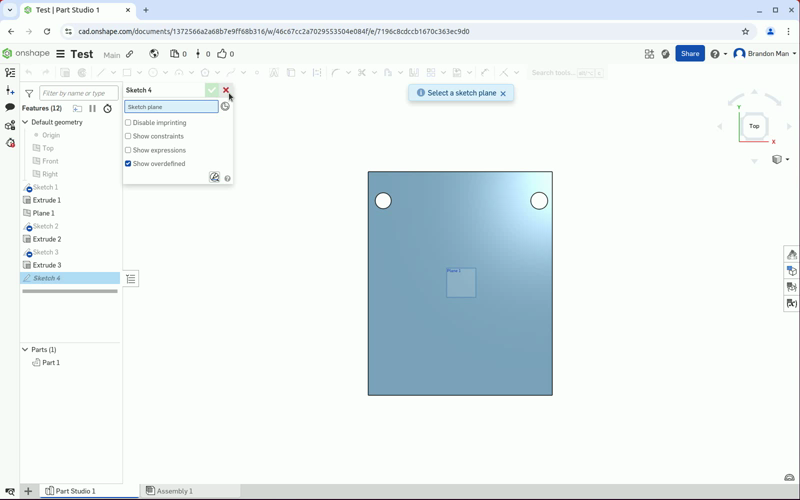
mouse_move(73, 215)
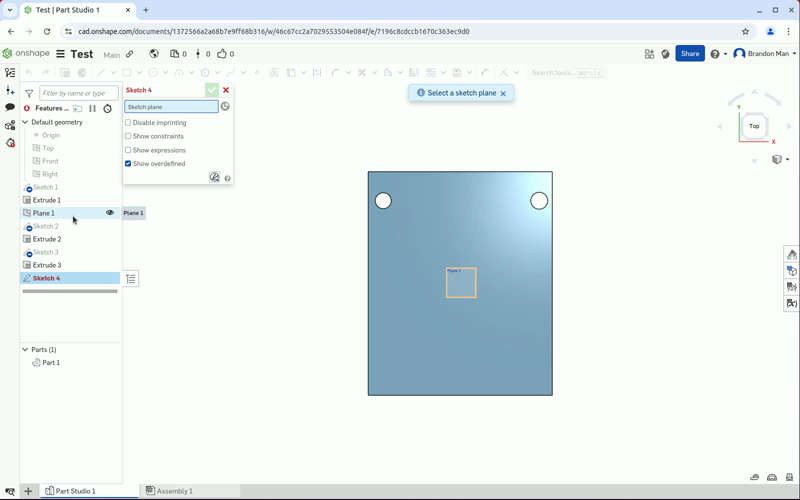
click(73, 215)
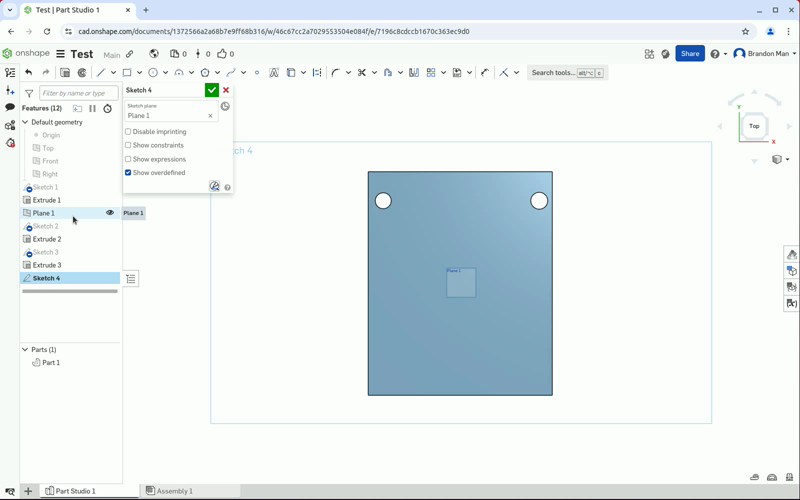
mouse_move(73, 352)
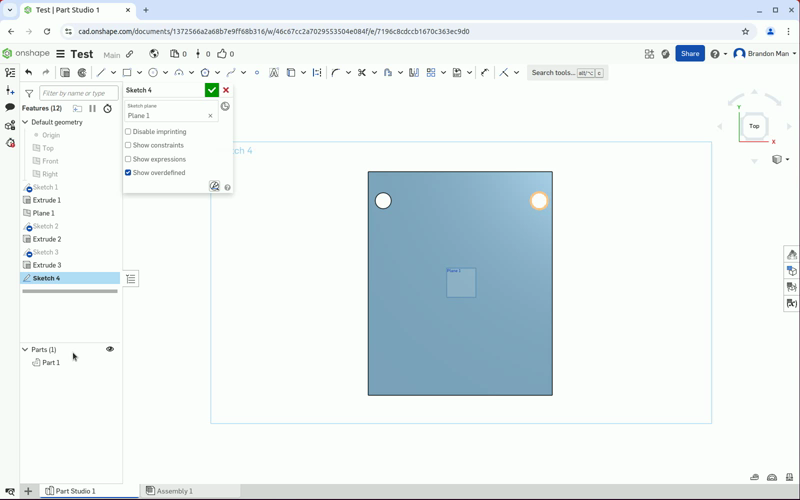
key(y)
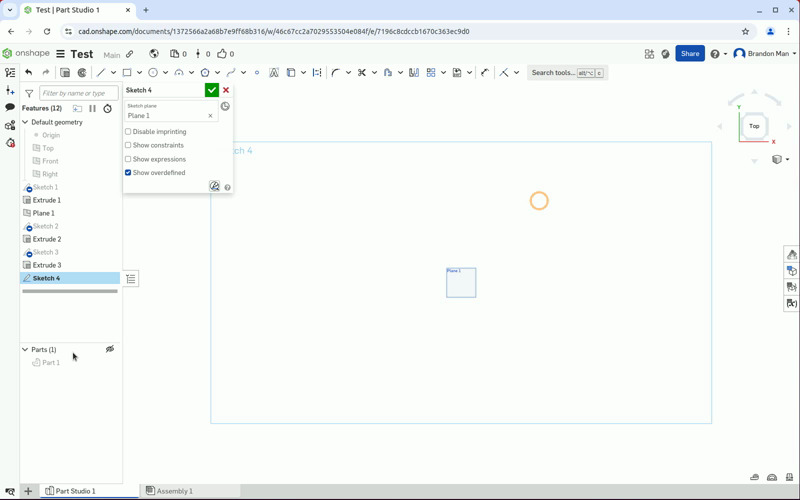
key(c)
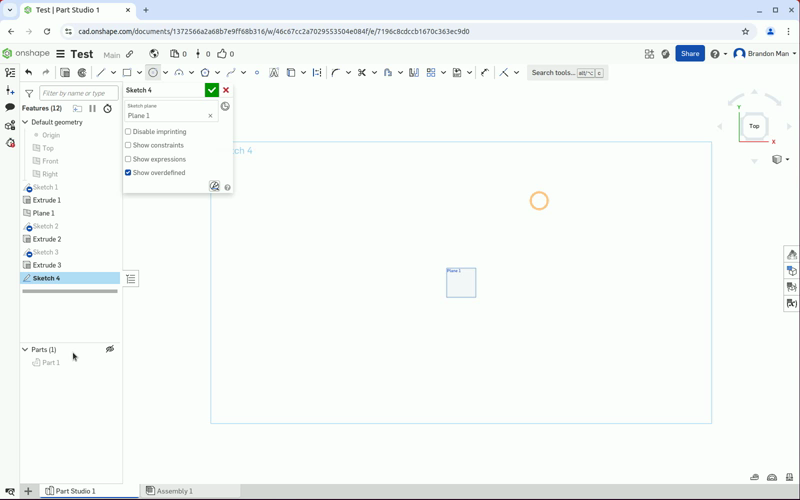
key_down(shift)
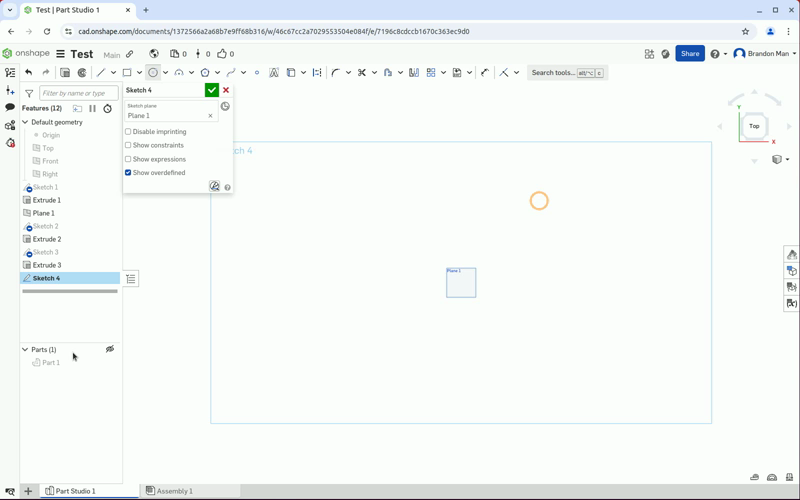
mouse_move(383, 365)
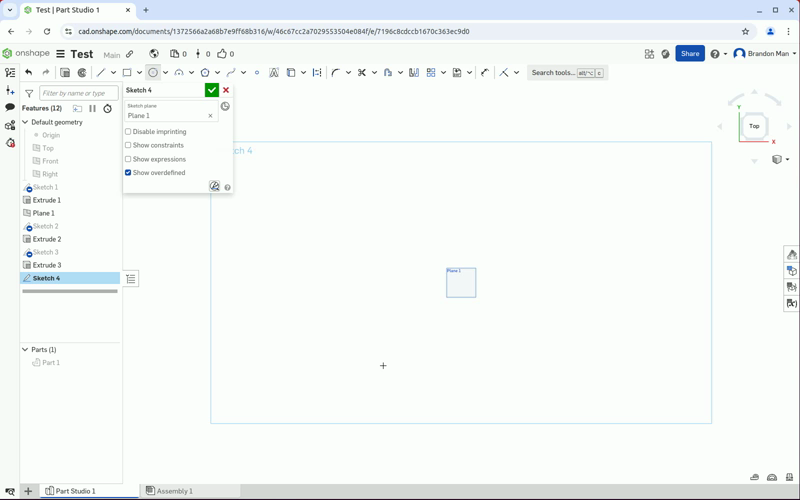
click(383, 365)
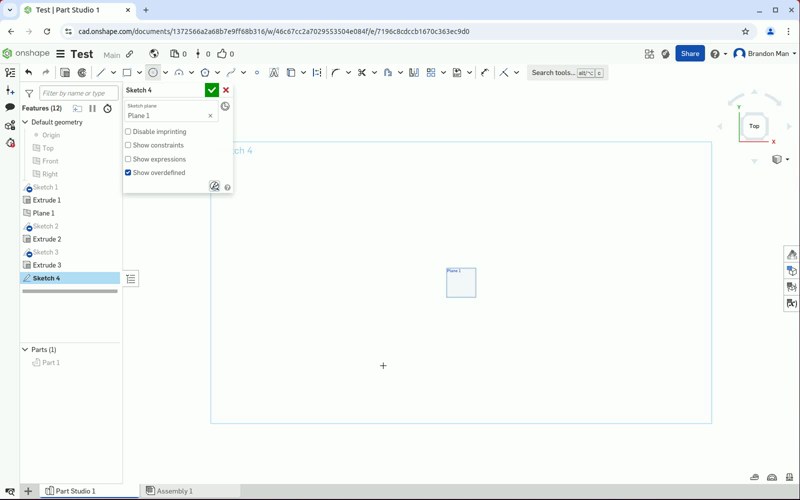
key_up(shift)
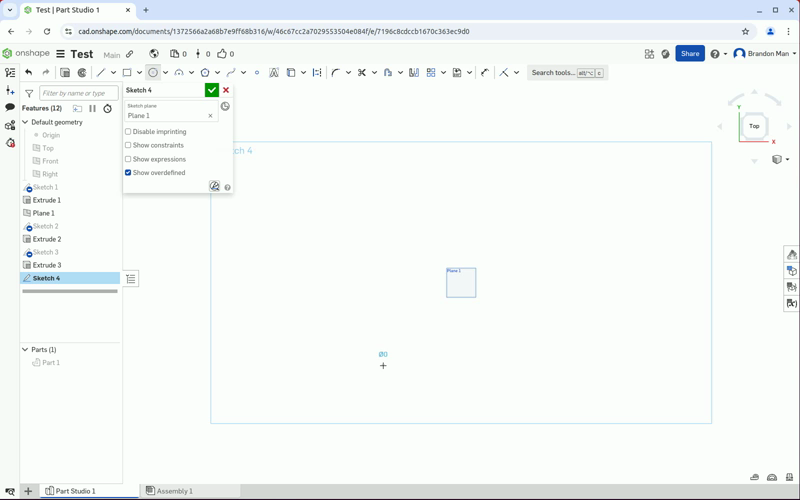
mouse_move(391, 365)
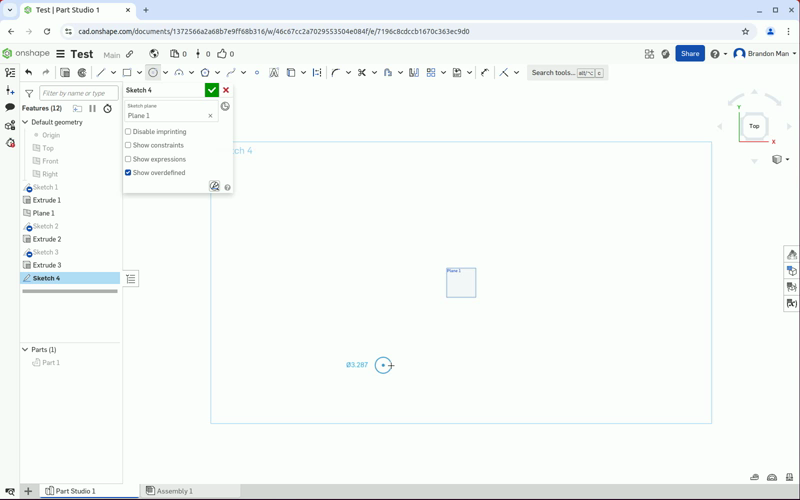
click(391, 365)
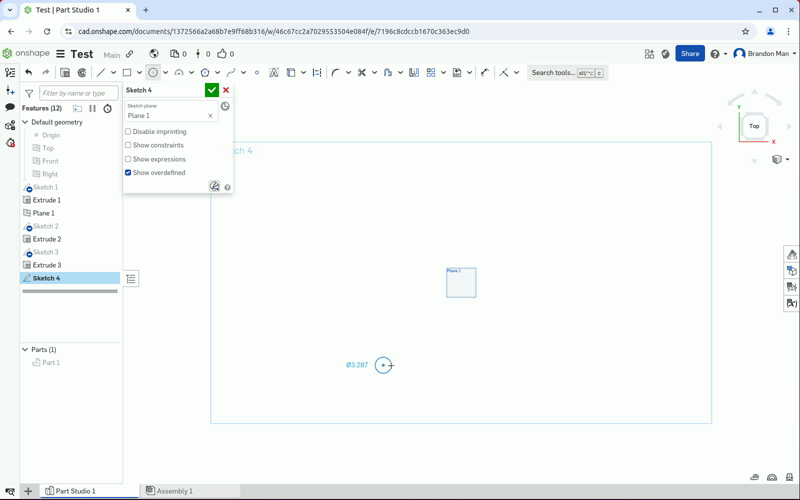
key(esc)
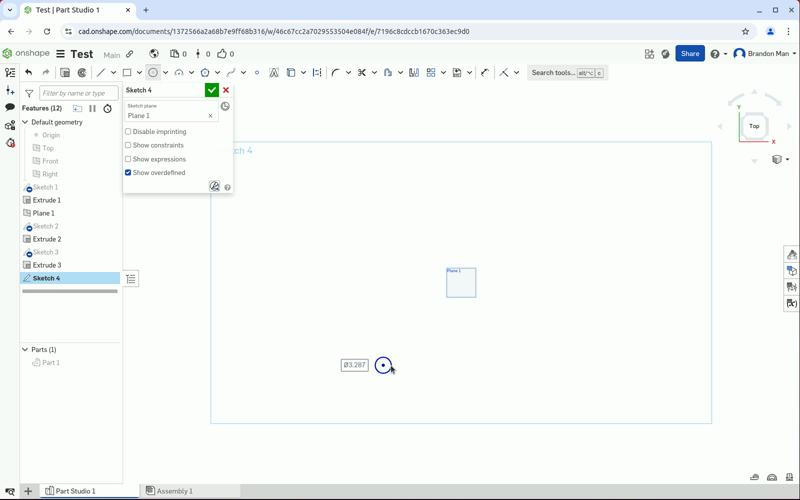
mouse_move(383, 365)
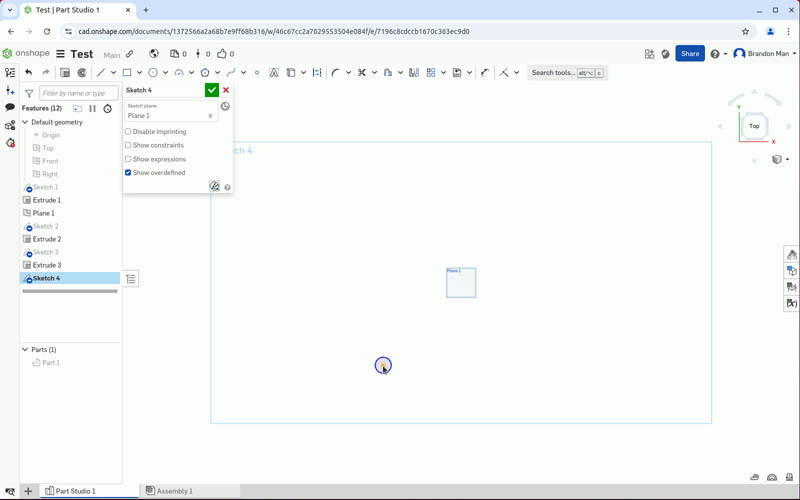
scroll(6)
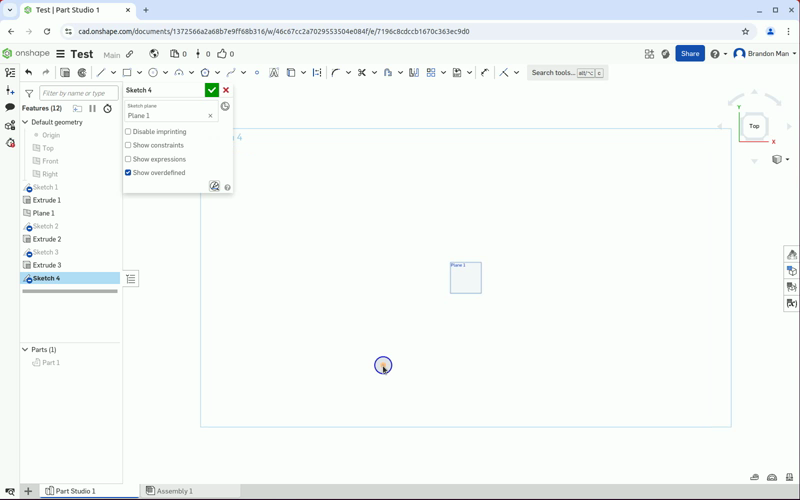
scroll(6)
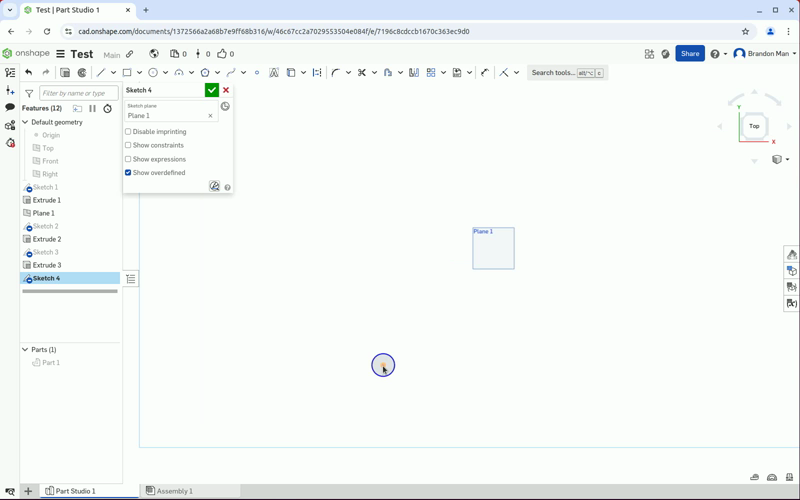
scroll(6)
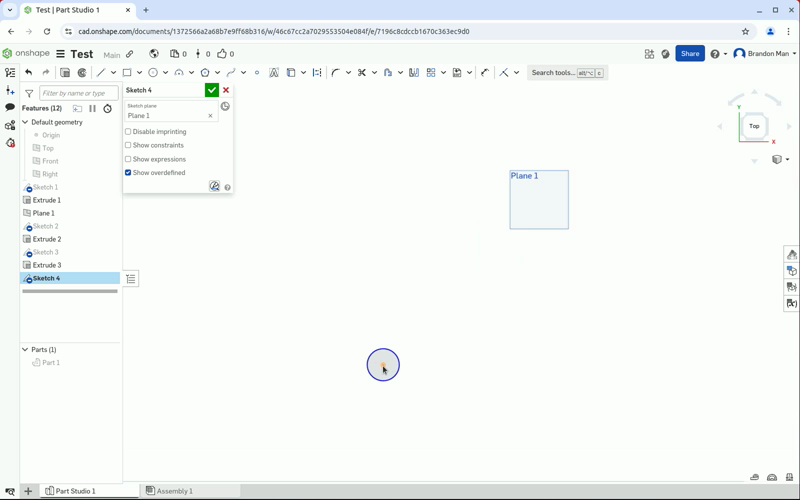
scroll(6)
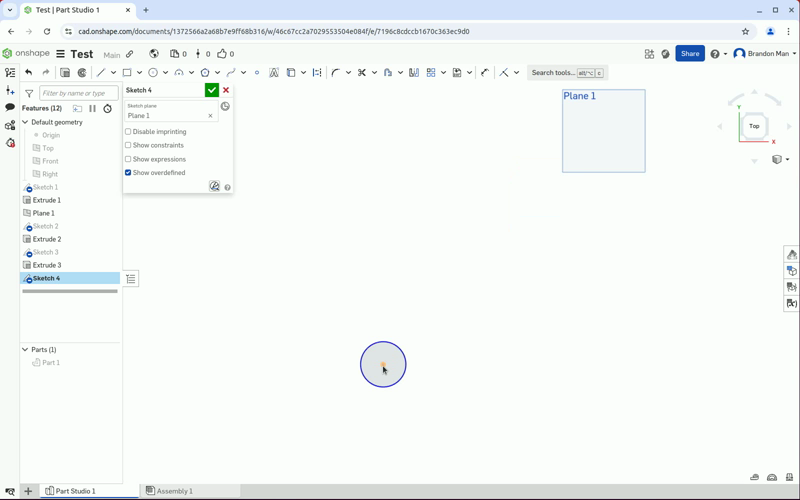
scroll(6)
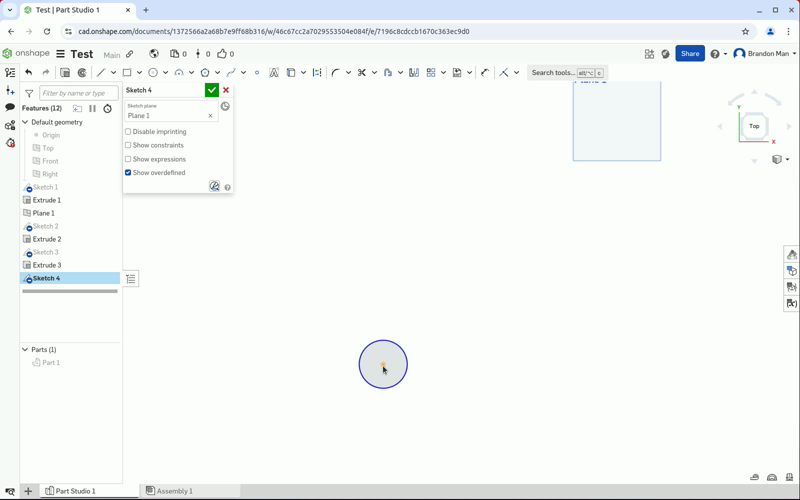
scroll(6)
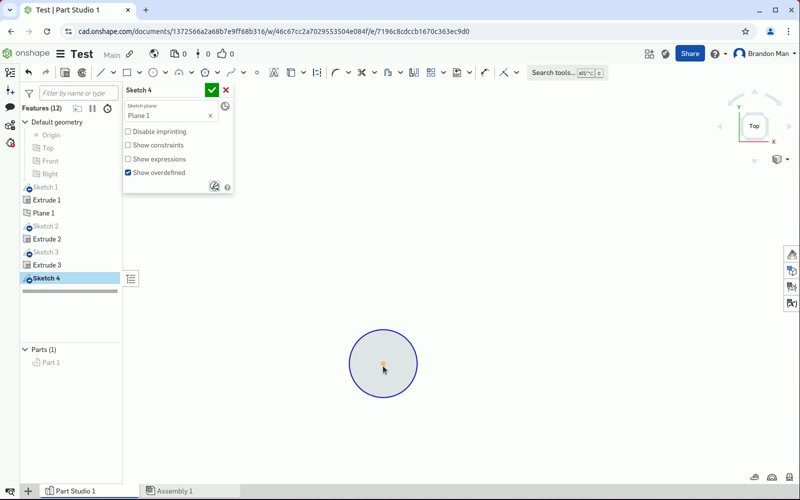
scroll(6)
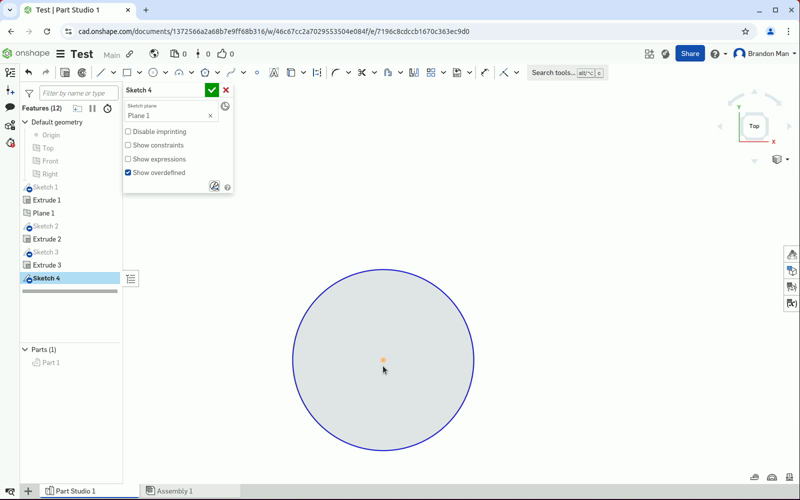
click(383, 365)
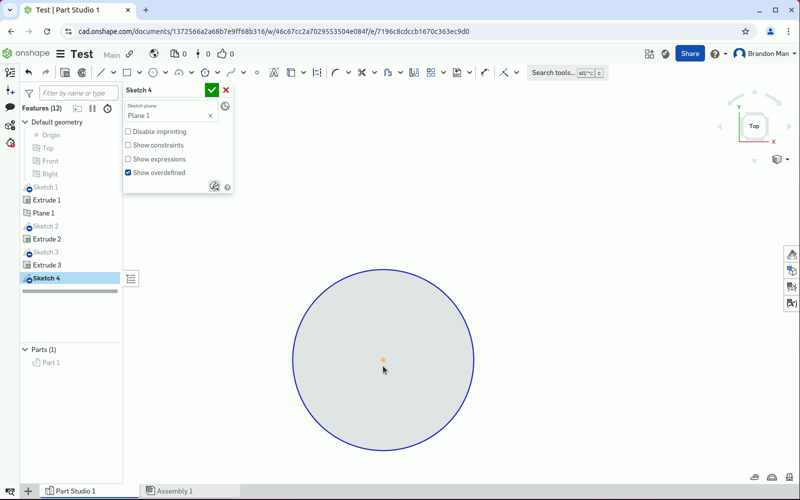
scroll(-6)
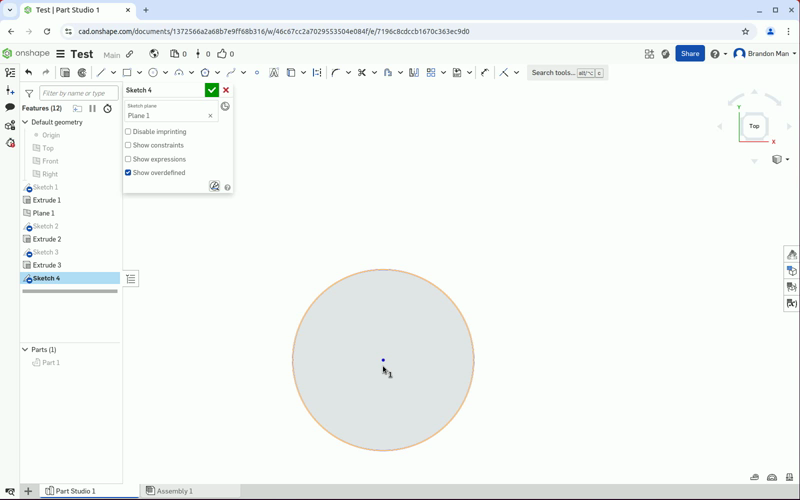
scroll(-6)
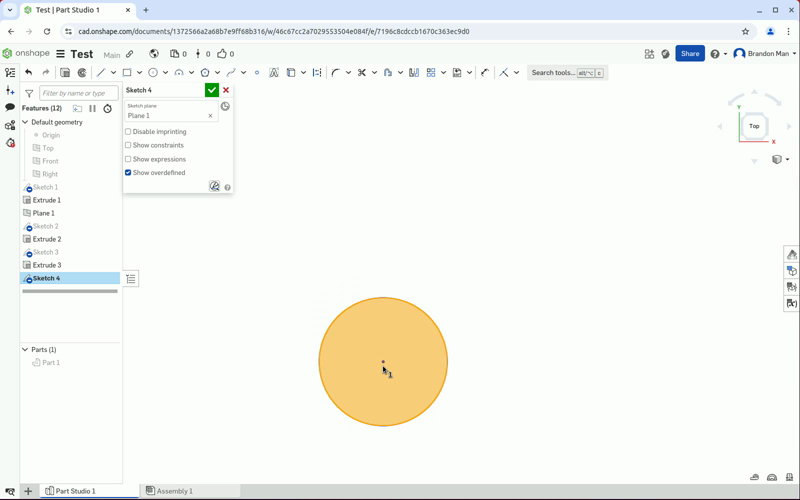
scroll(-6)
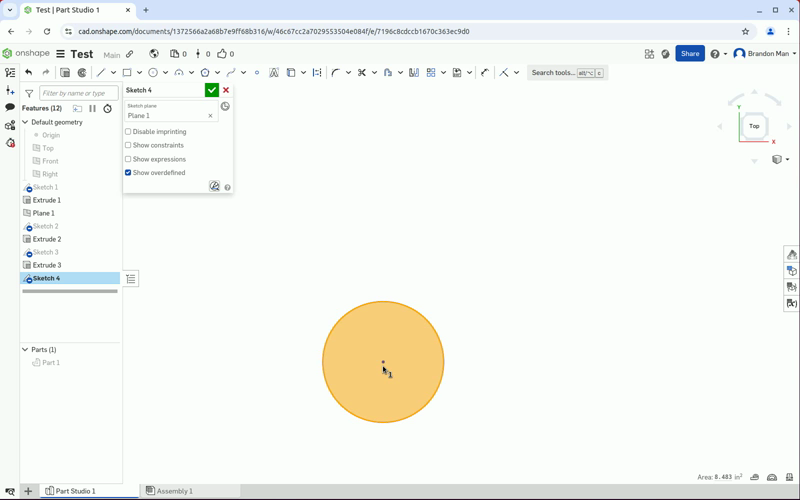
scroll(-6)
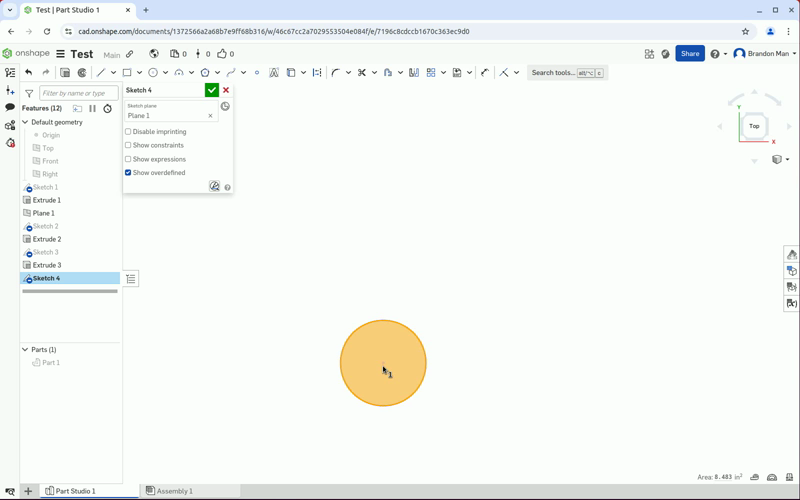
scroll(-6)
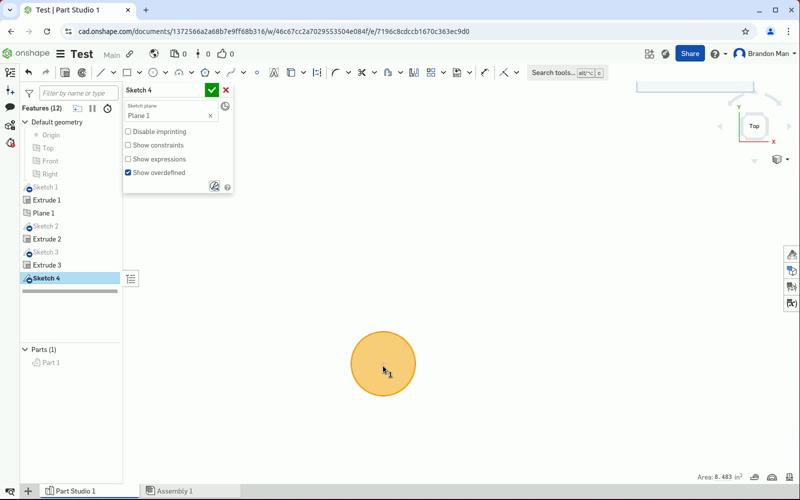
scroll(-6)
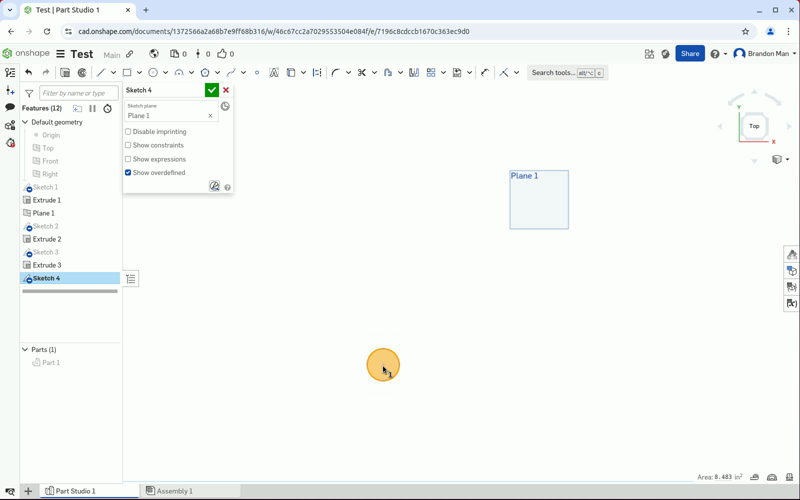
scroll(-6)
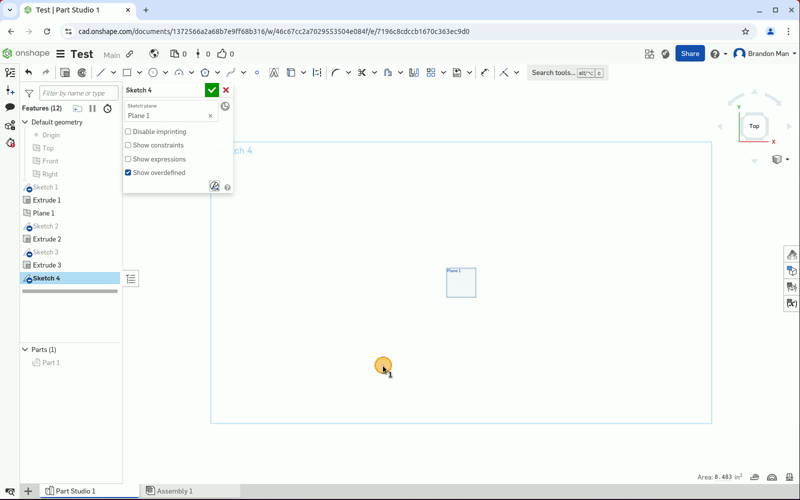
mouse_move(73, 352)
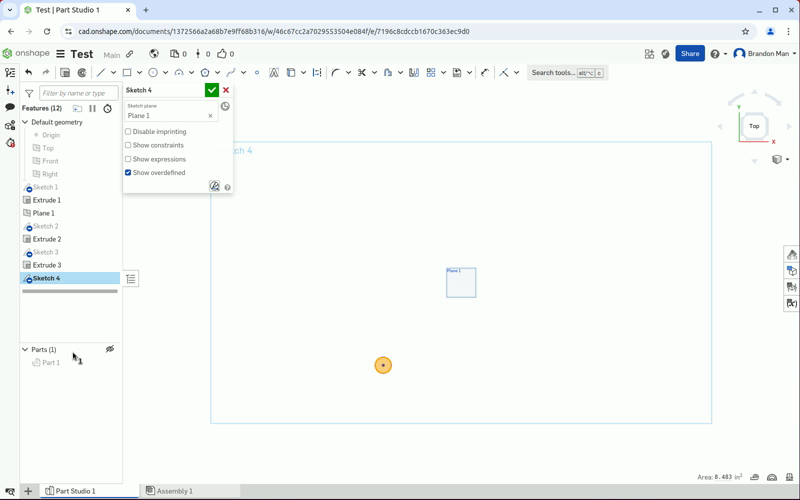
key(shift+y)
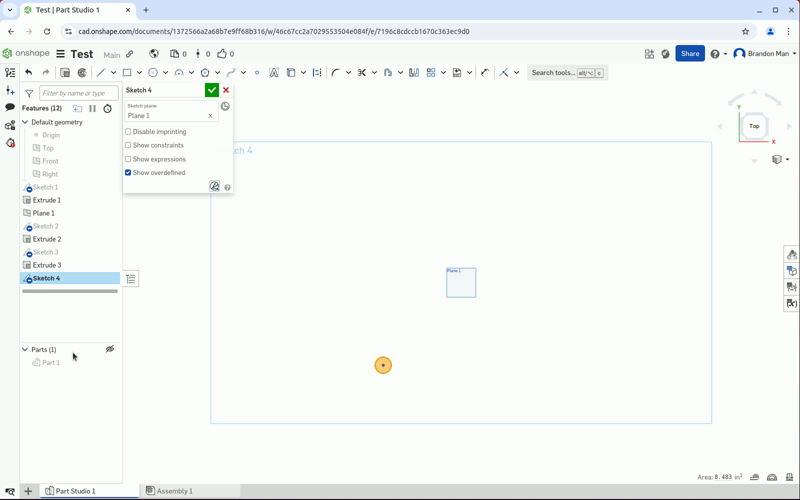
key(shift+e)
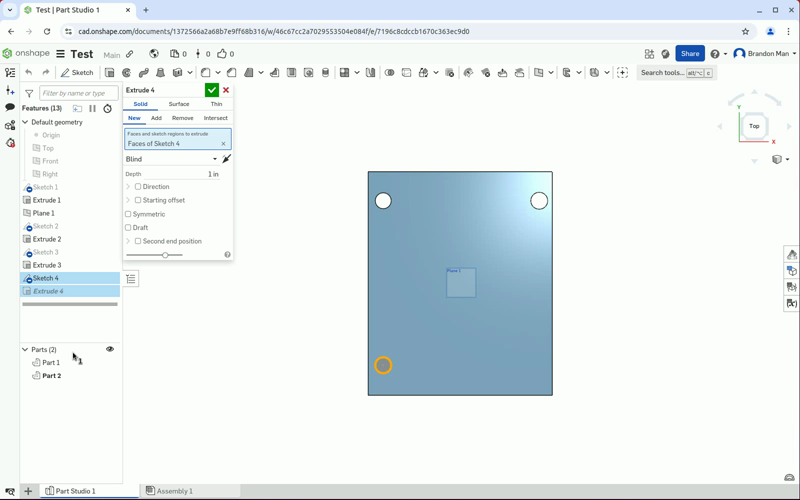
mouse_move(143, 106)
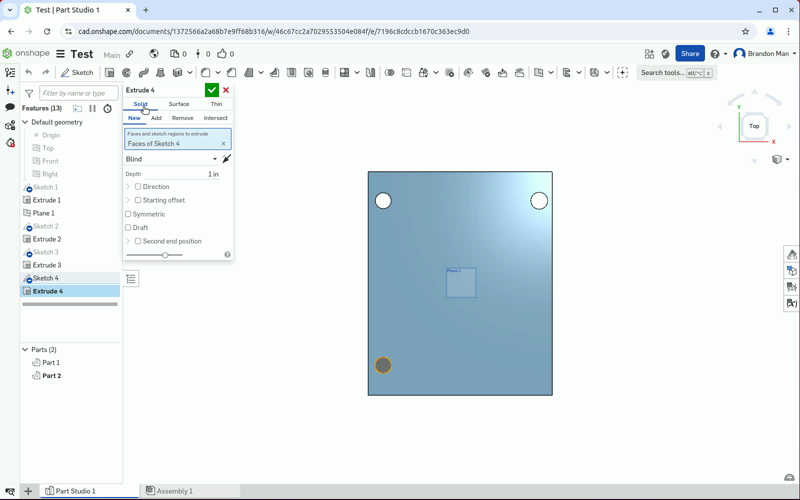
click(143, 106)
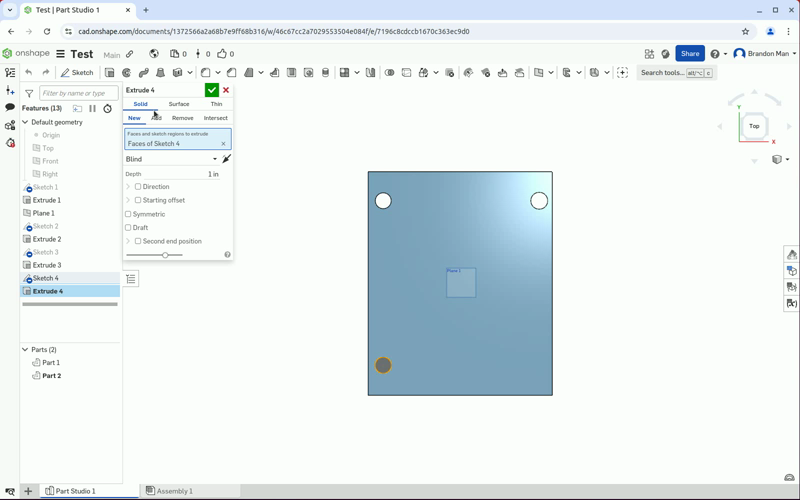
mouse_move(186, 120)
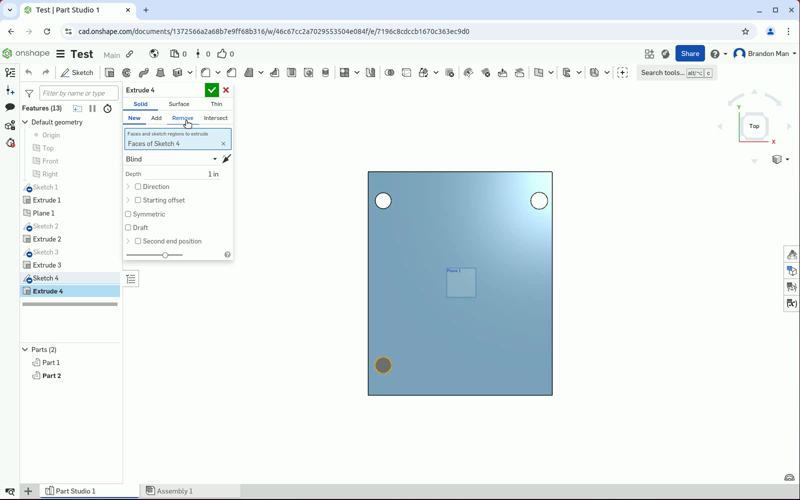
click(186, 120)
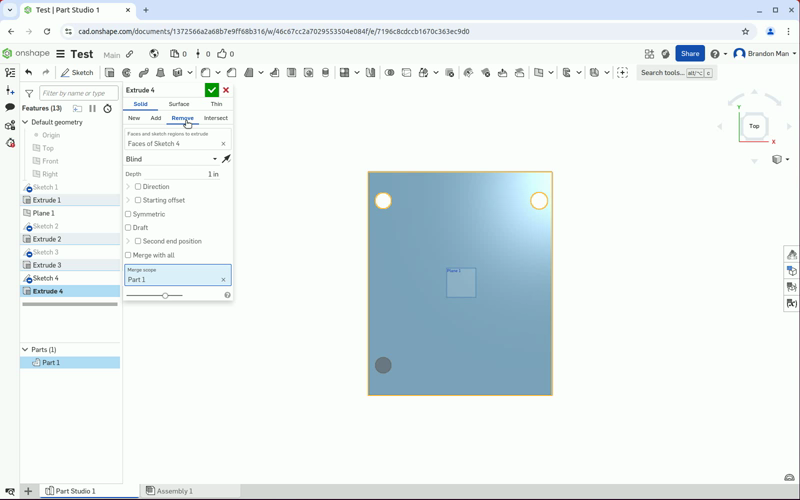
key(tab, 4)
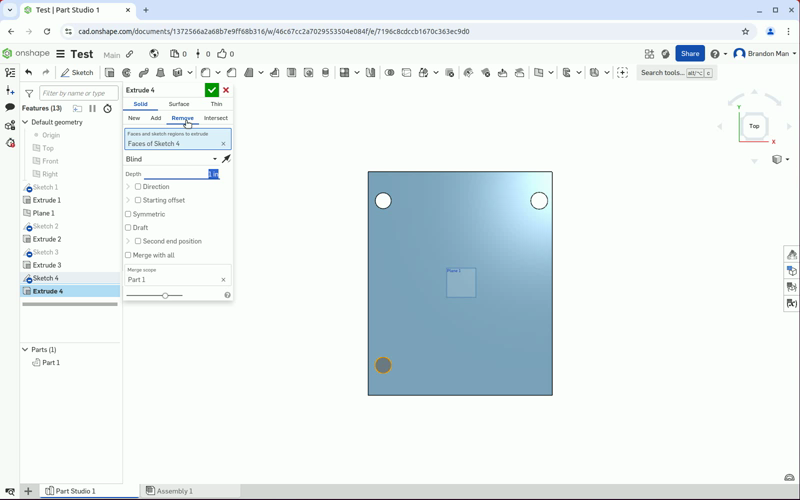
text(20.942)
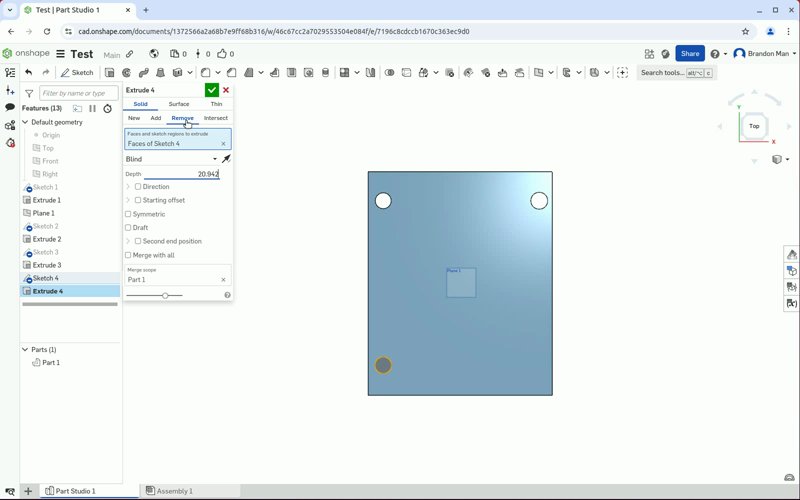
key(tab, 6)
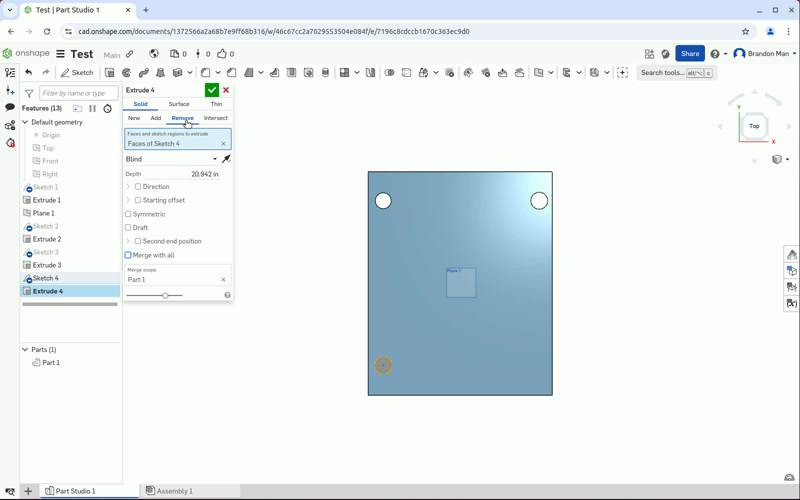
key(space)
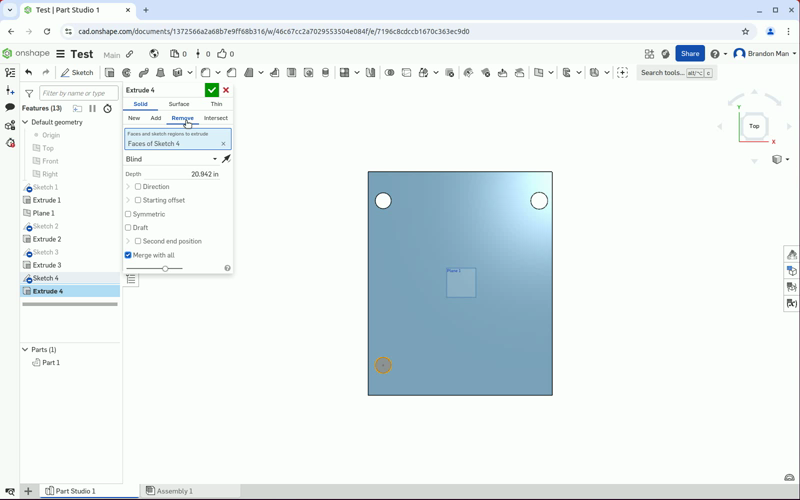
key(enter)
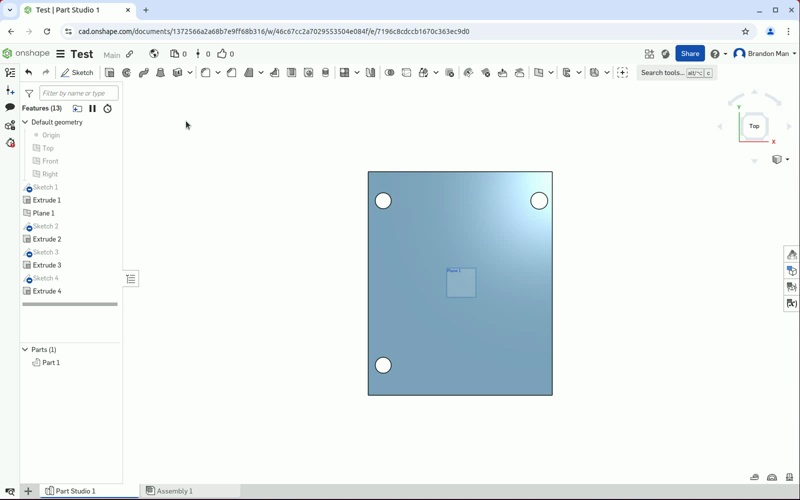
key(shift+h)
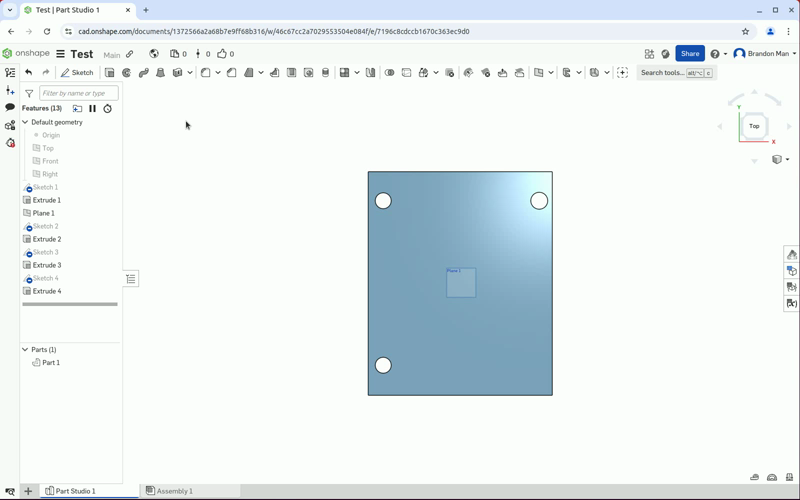
key(shift+h)
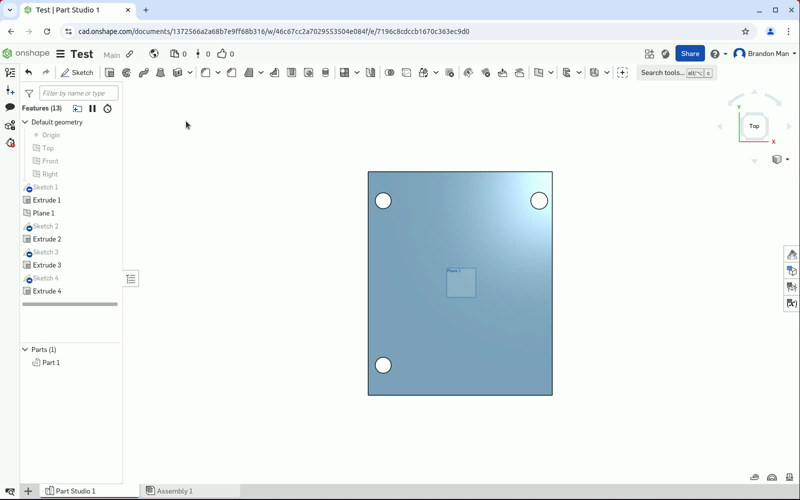
mouse_move(73, 189)
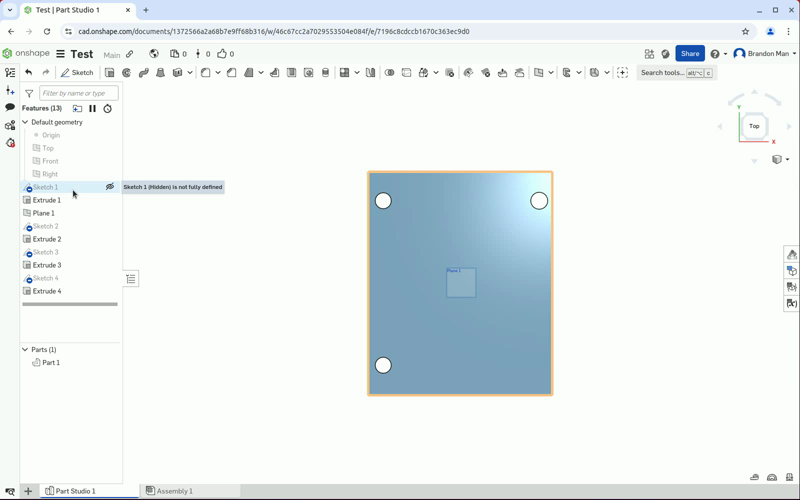
click(73, 189)
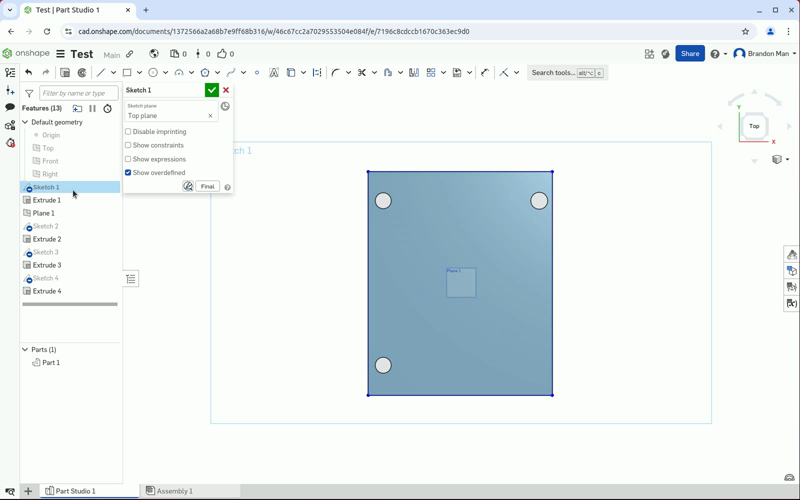
mouse_move(229, 92)
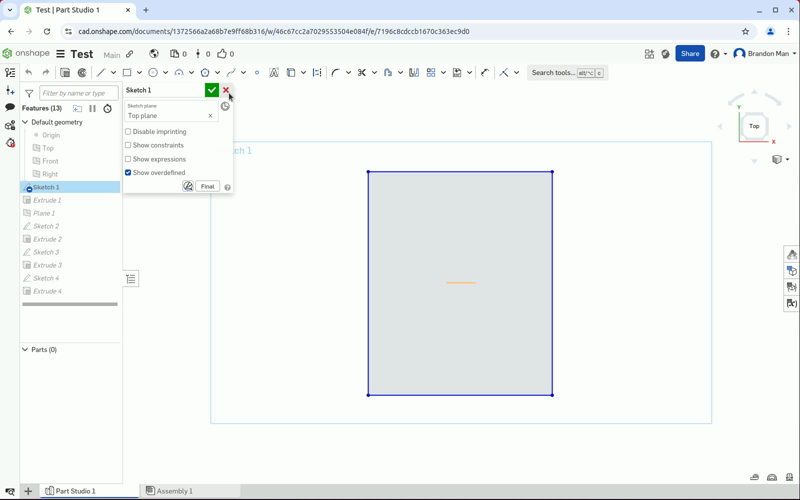
click(229, 92)
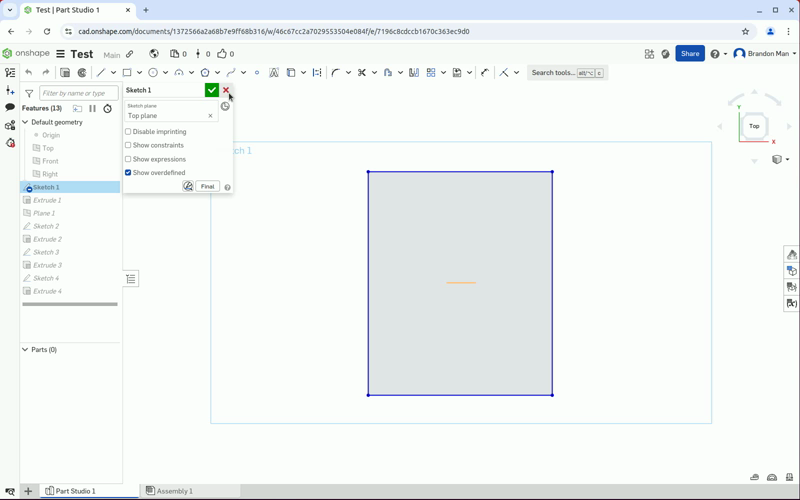
key(shift+s)
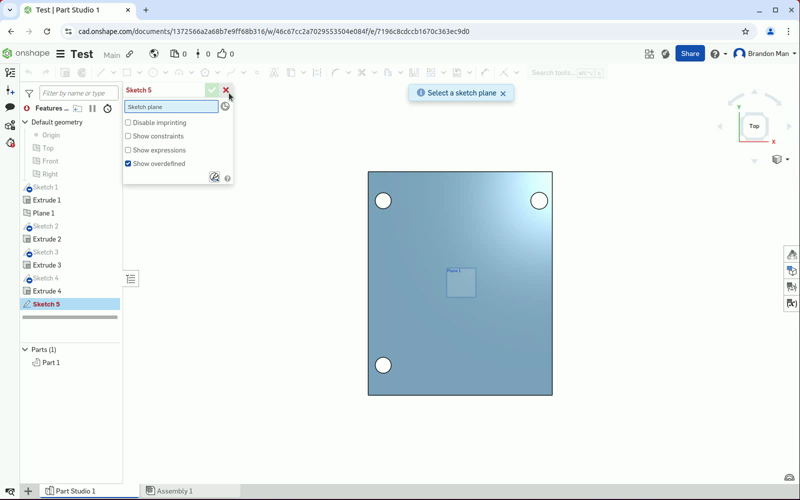
mouse_move(73, 215)
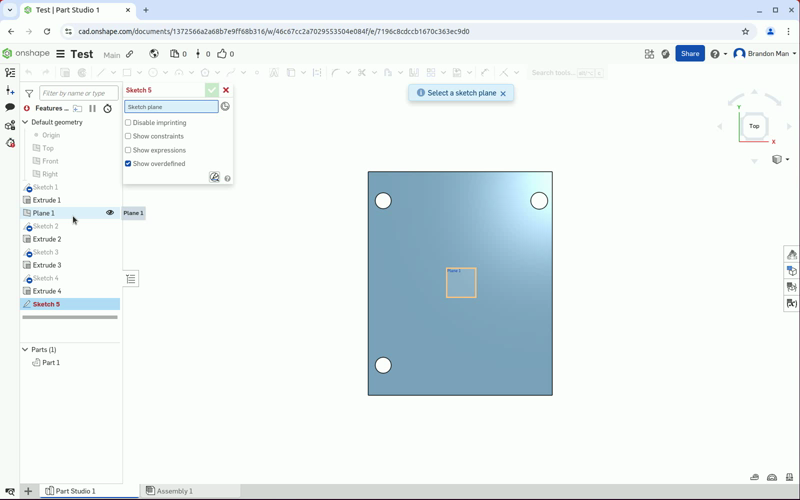
click(73, 215)
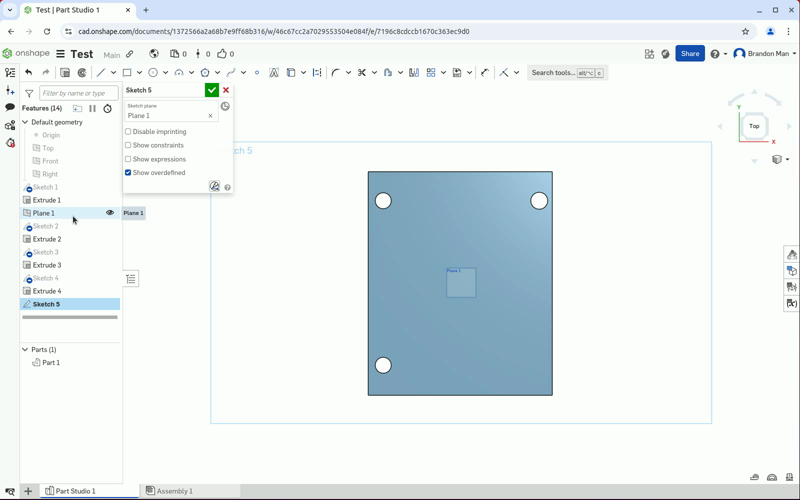
mouse_move(73, 352)
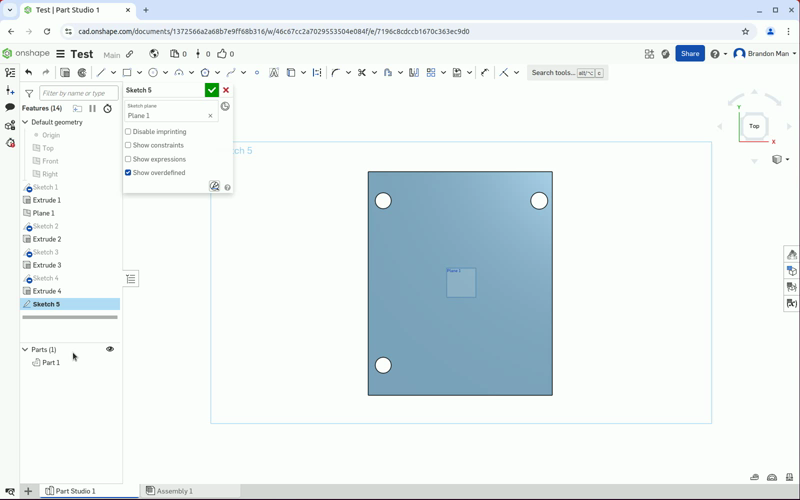
key(y)
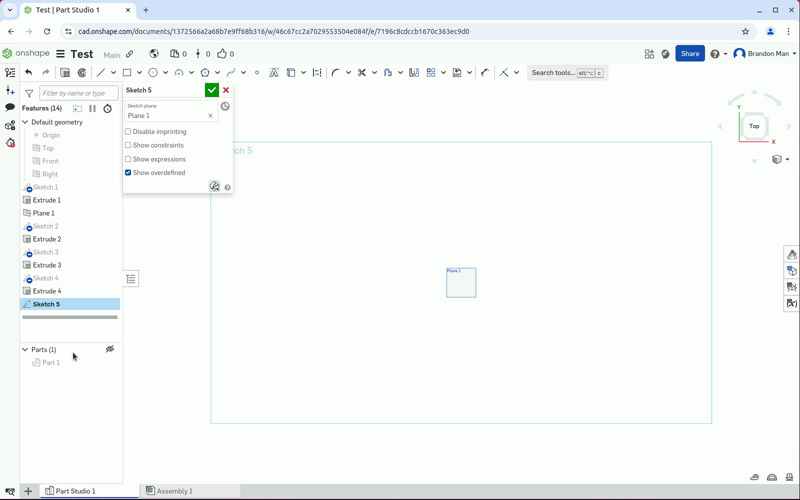
key(c)
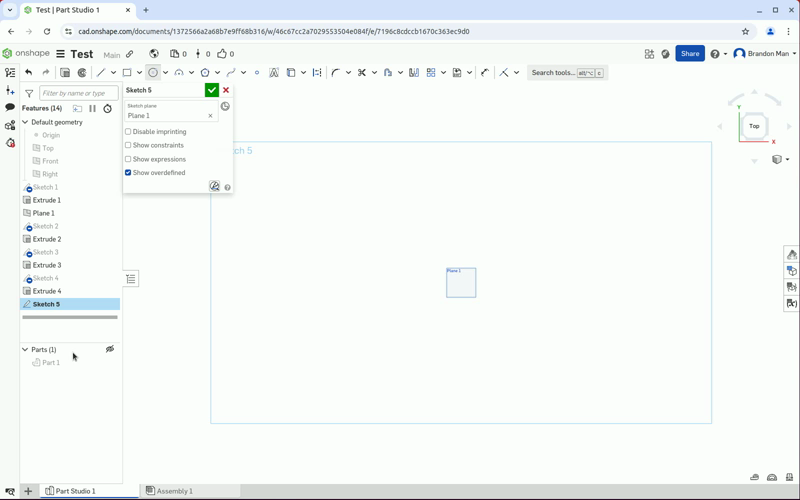
key_down(shift)
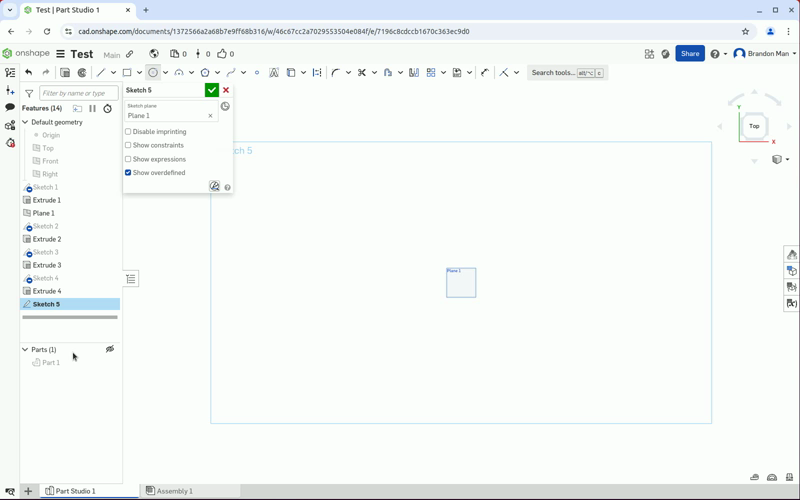
mouse_move(539, 365)
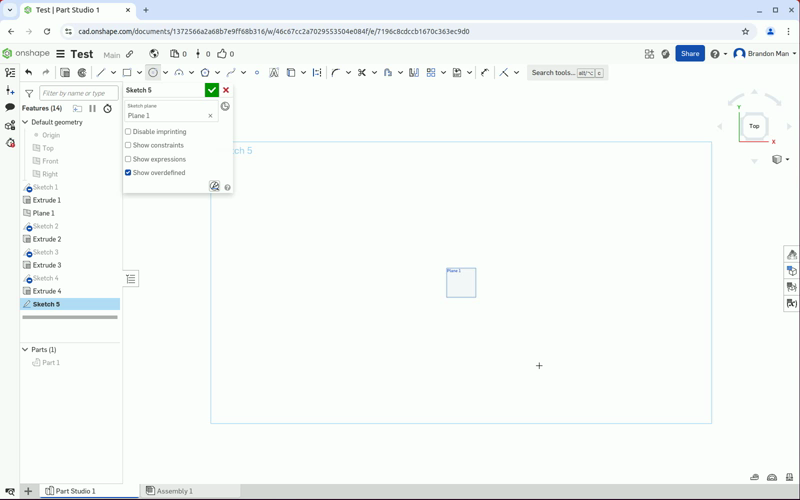
click(539, 365)
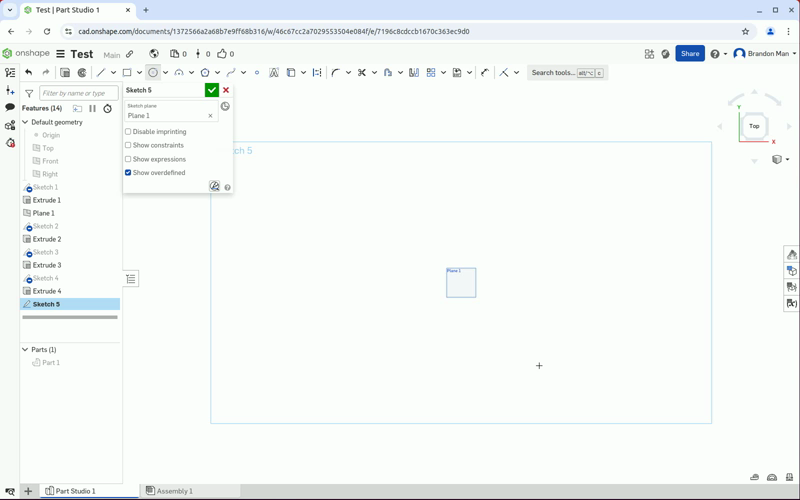
key_up(shift)
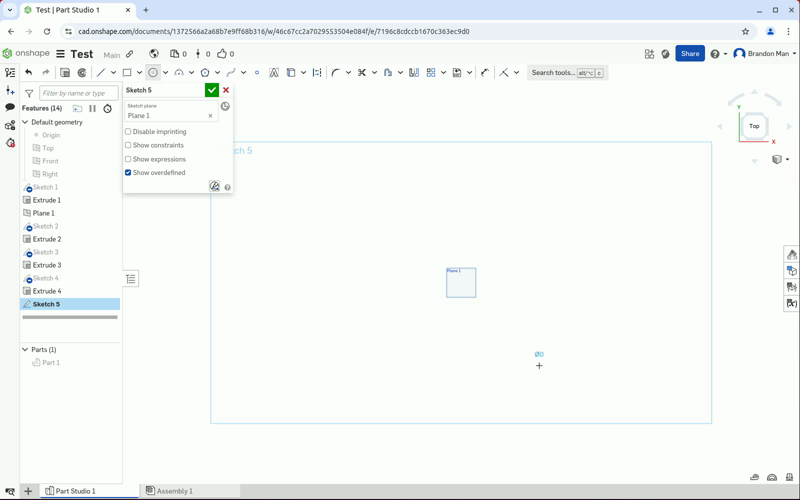
mouse_move(547, 365)
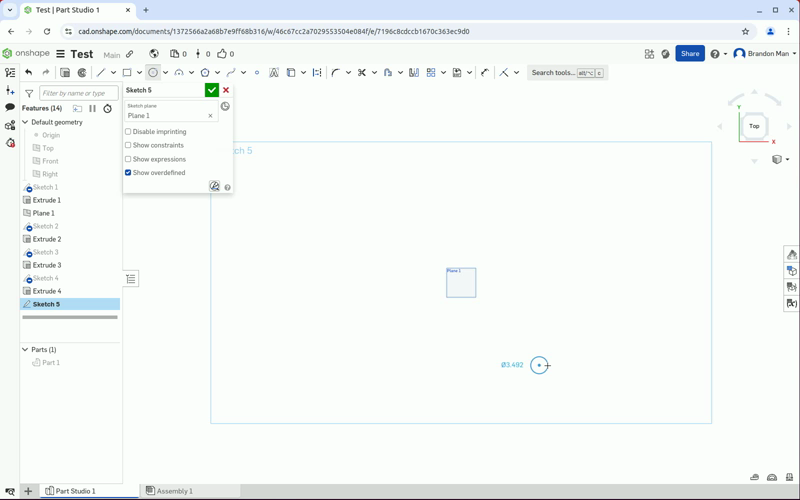
click(547, 365)
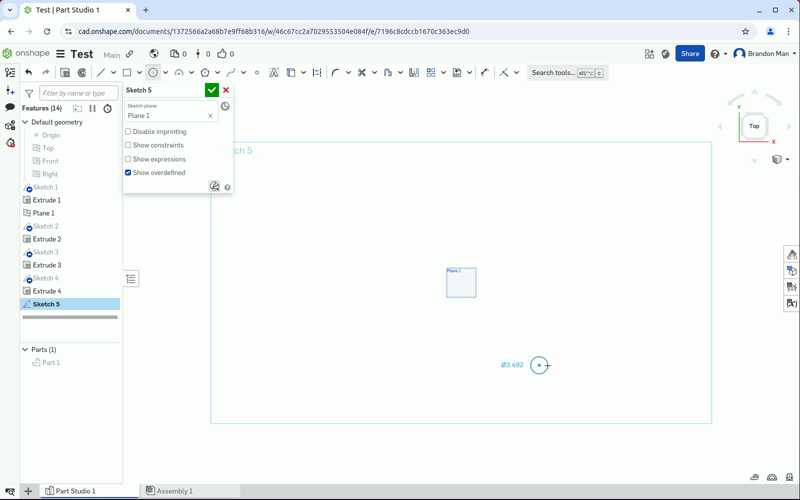
key(esc)
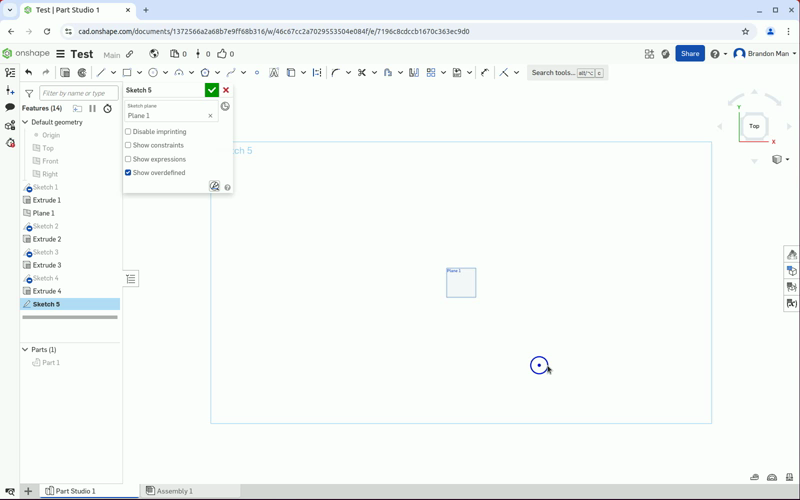
mouse_move(535, 362)
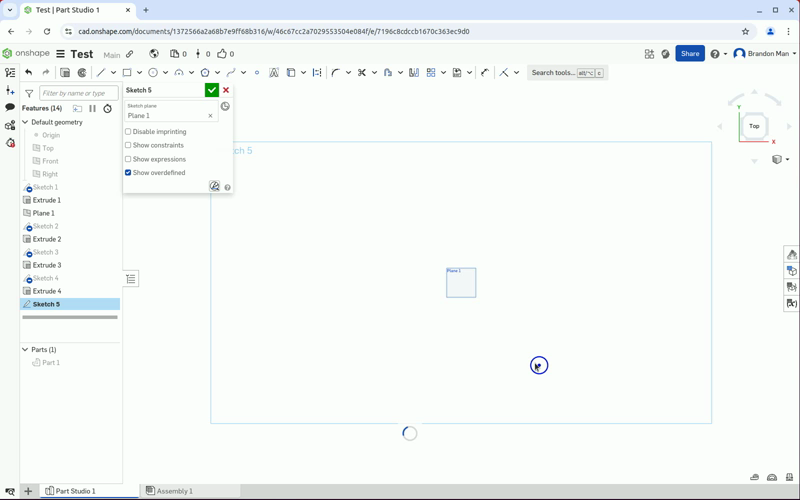
scroll(6)
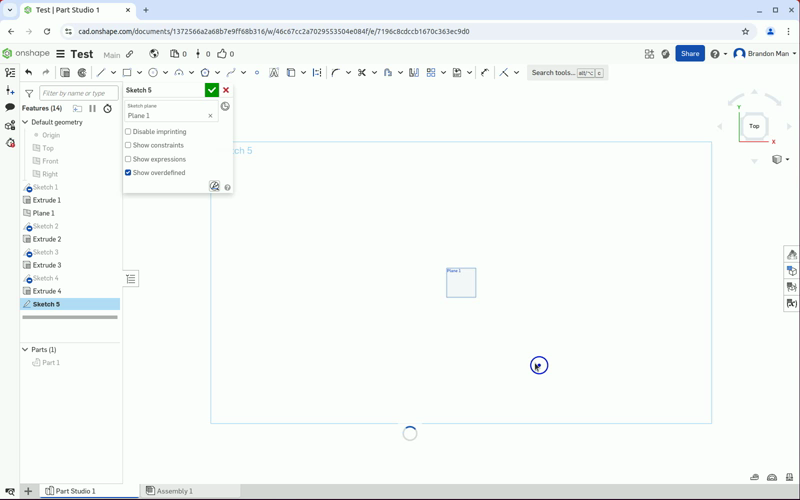
scroll(6)
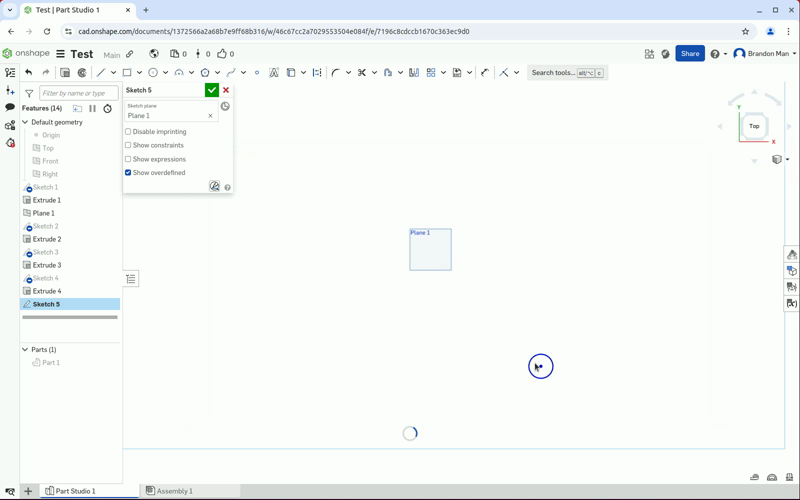
scroll(6)
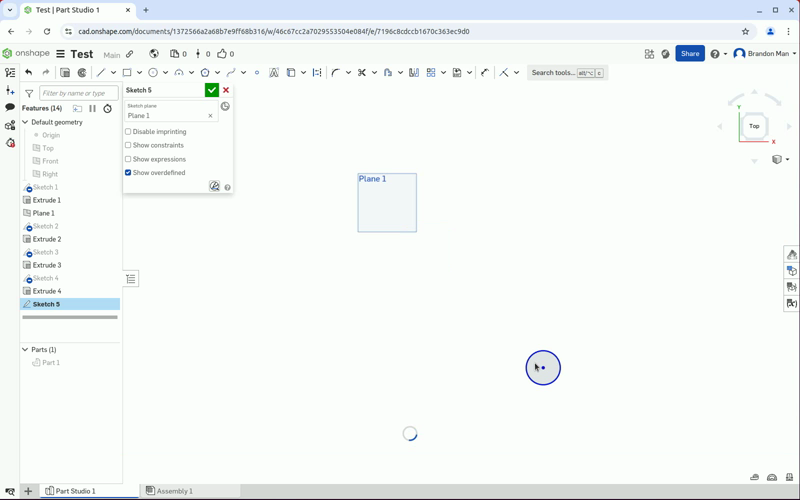
scroll(6)
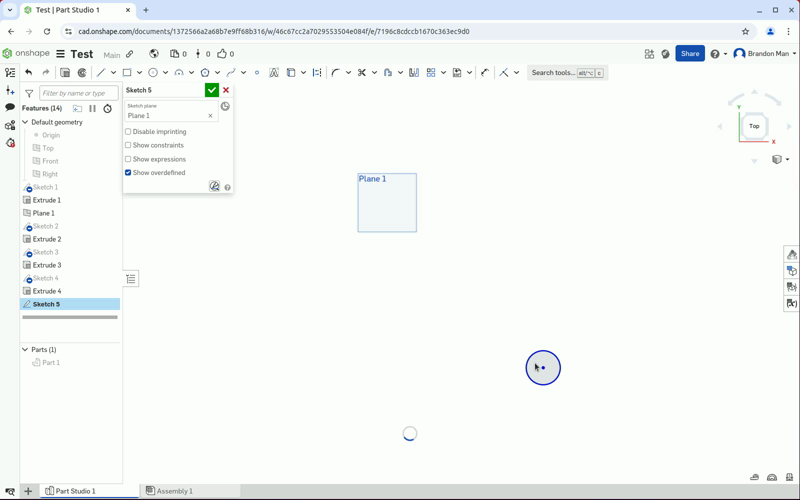
scroll(6)
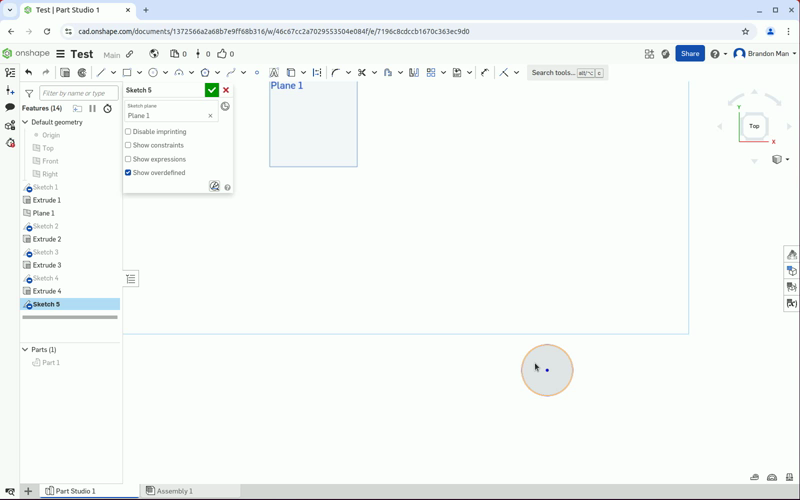
scroll(6)
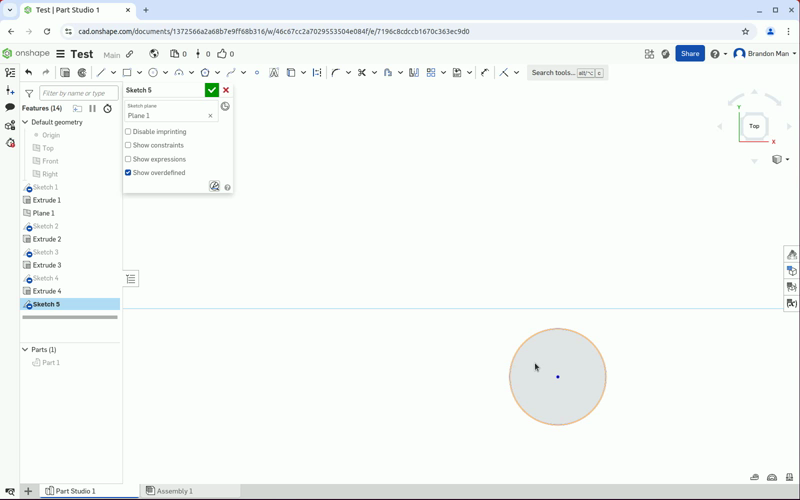
scroll(6)
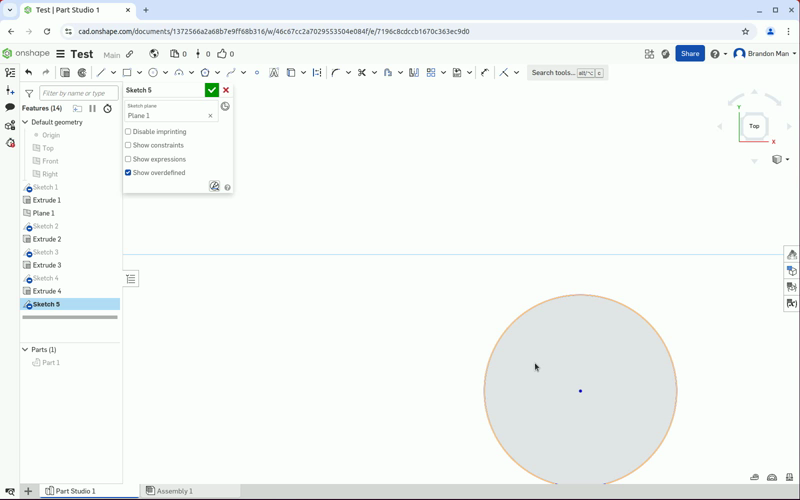
click(535, 362)
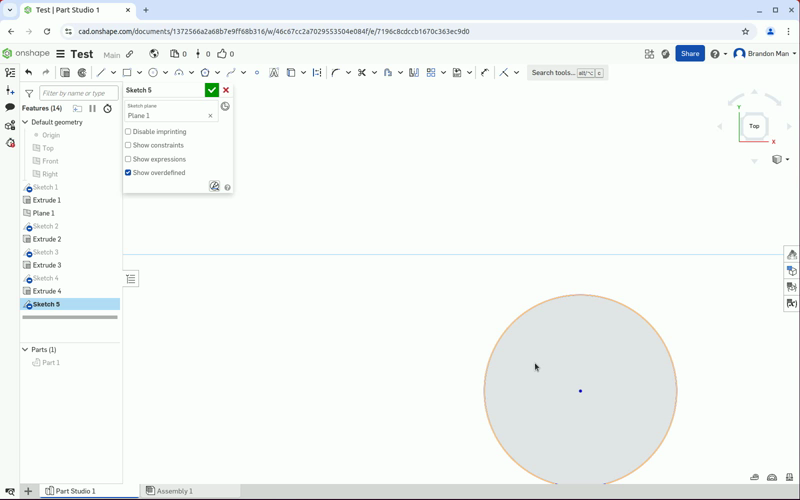
scroll(-6)
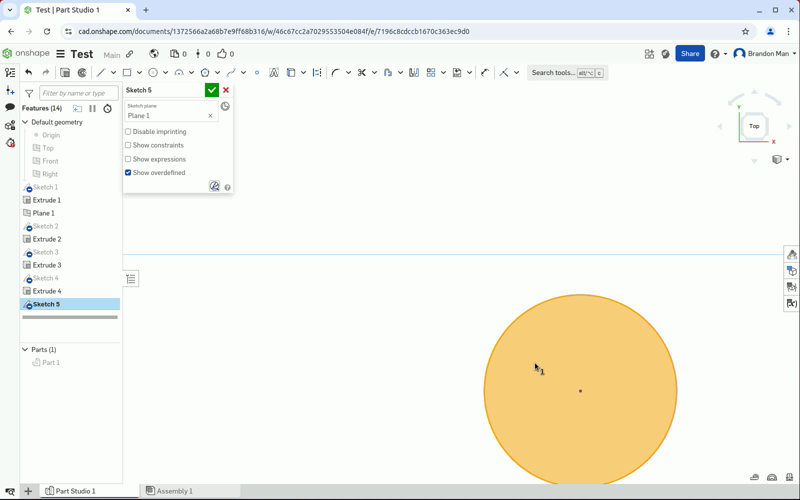
scroll(-6)
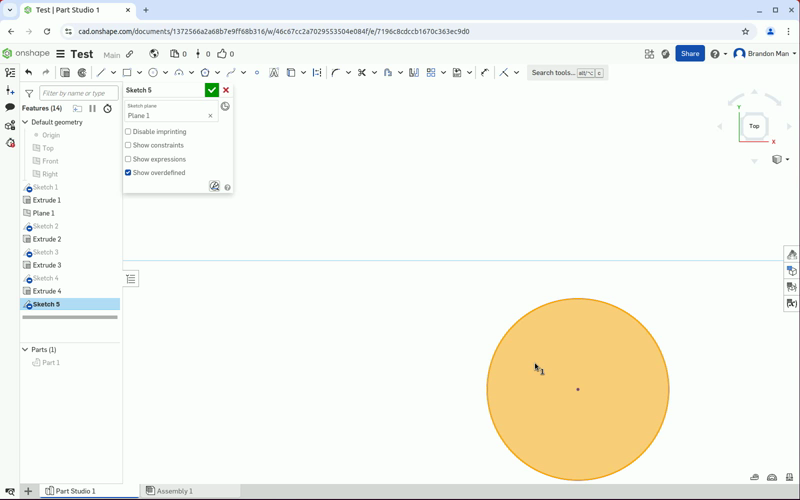
scroll(-6)
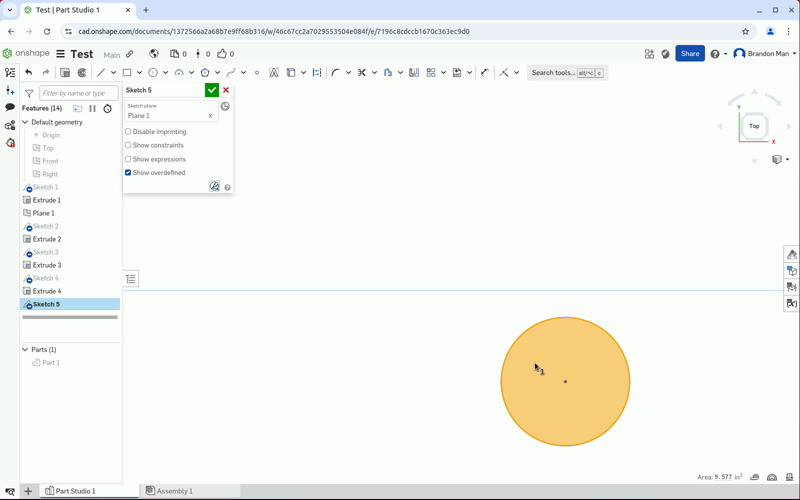
scroll(-6)
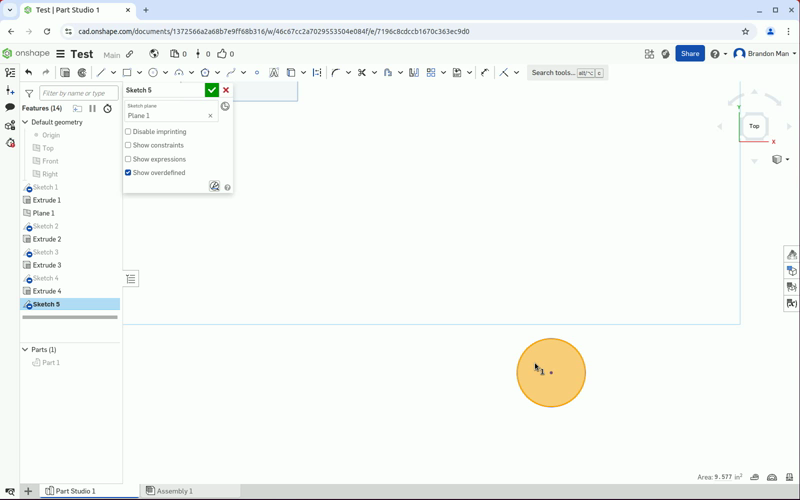
scroll(-6)
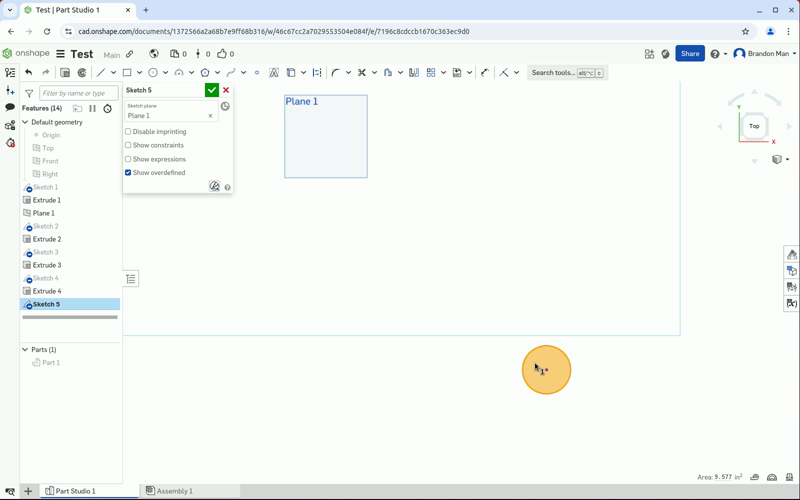
scroll(-6)
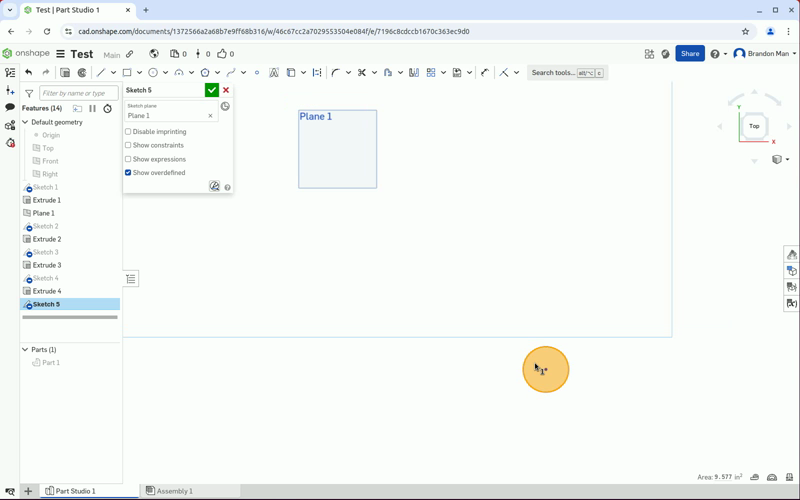
scroll(-6)
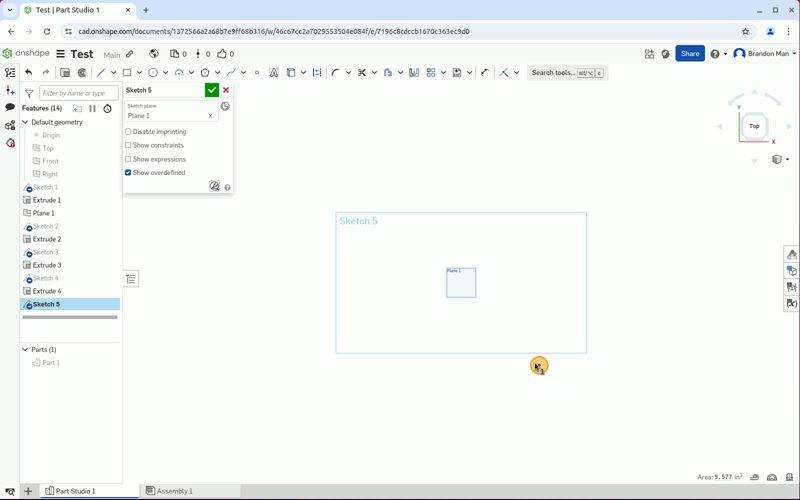
mouse_move(73, 352)
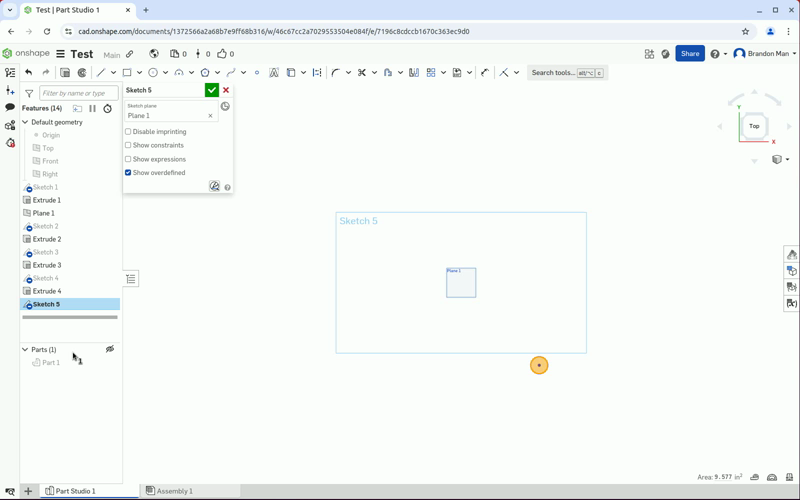
key(shift+y)
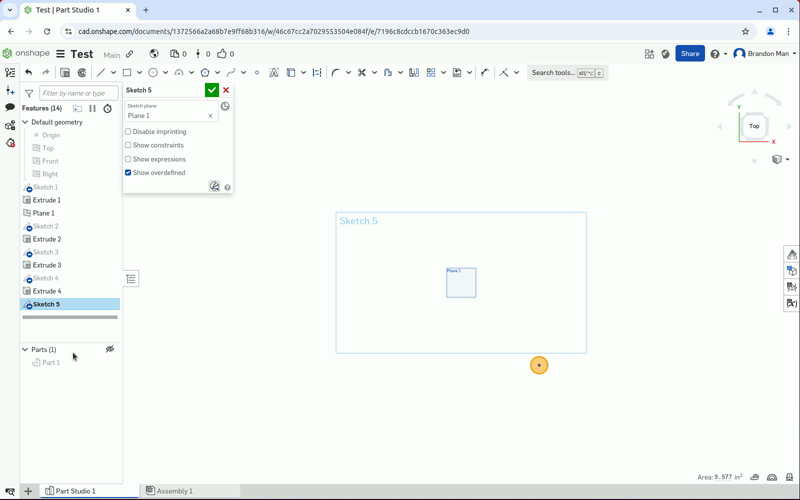
key(shift+e)
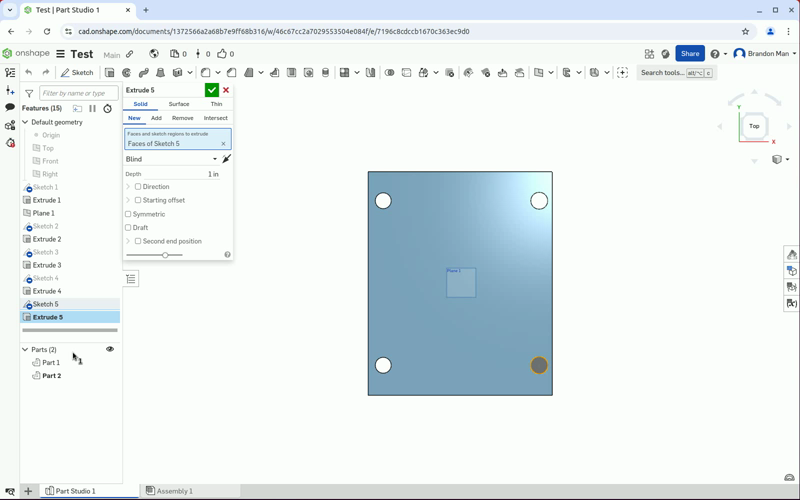
mouse_move(143, 106)
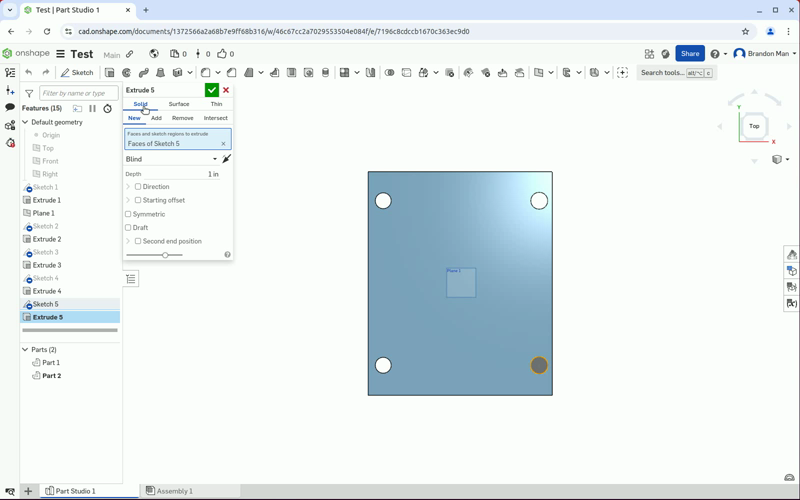
click(143, 106)
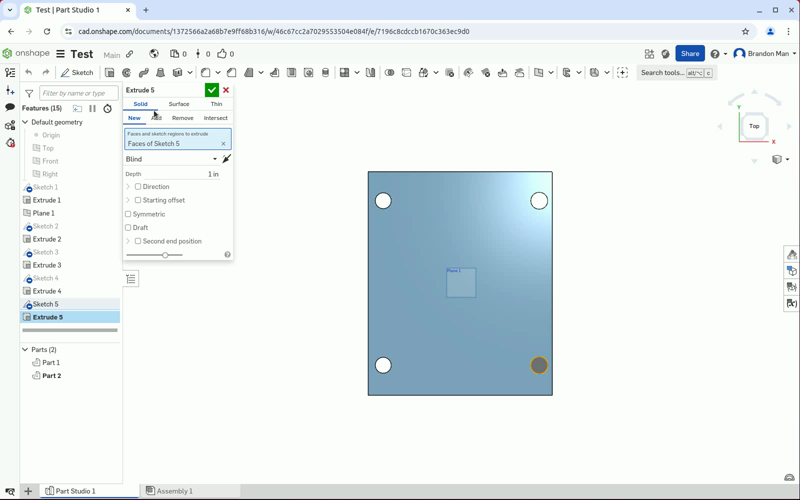
mouse_move(186, 120)
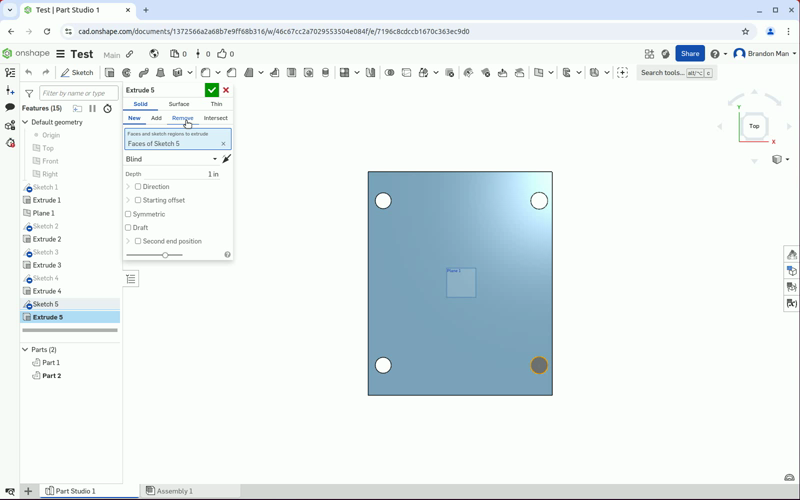
click(186, 120)
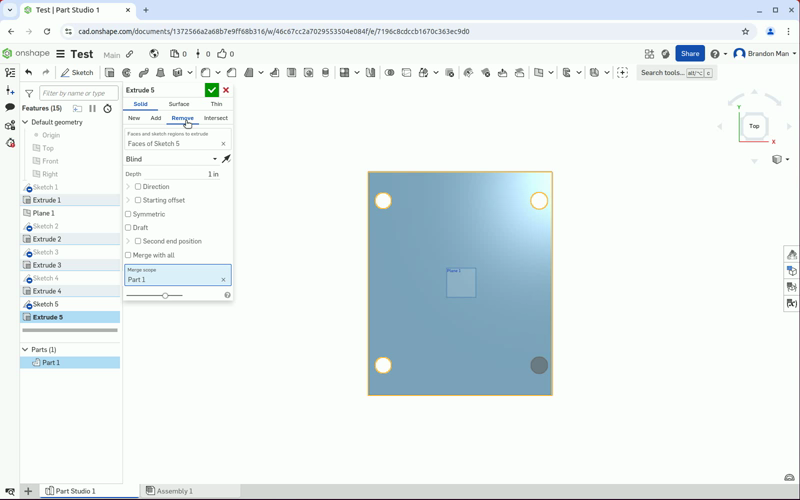
key(tab, 4)
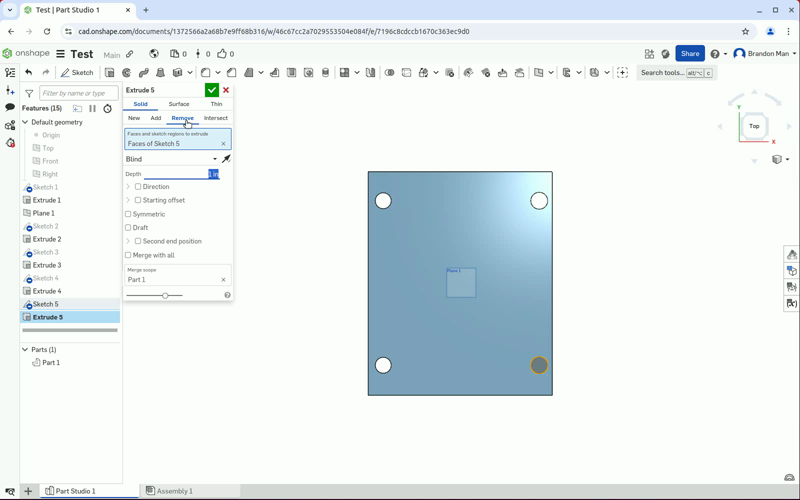
text(20.942)
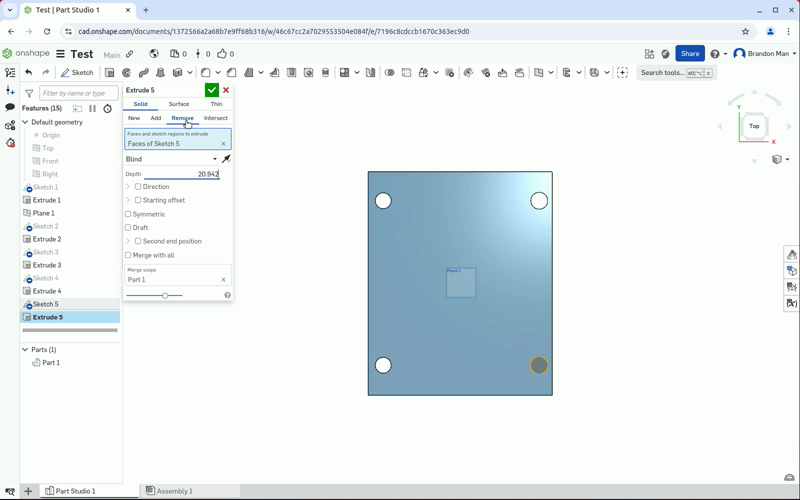
key(tab, 6)
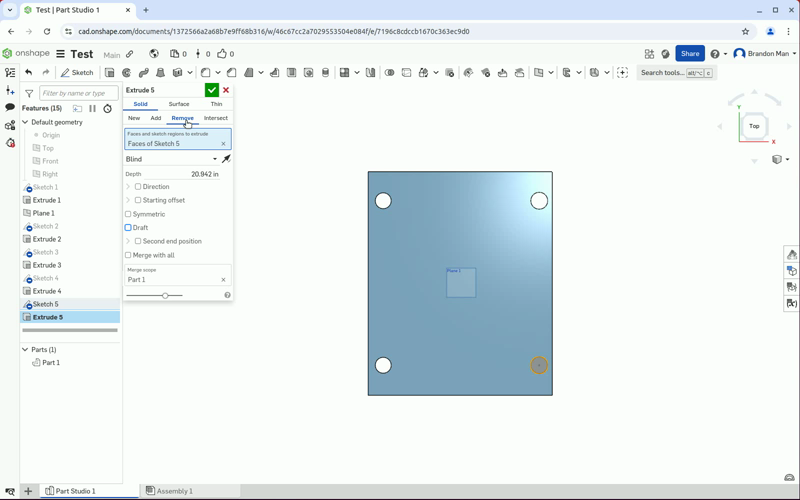
key(space)
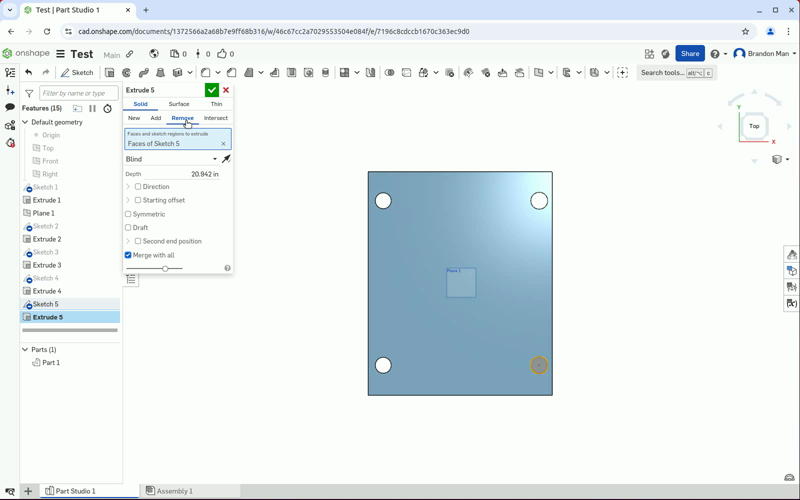
key(enter)
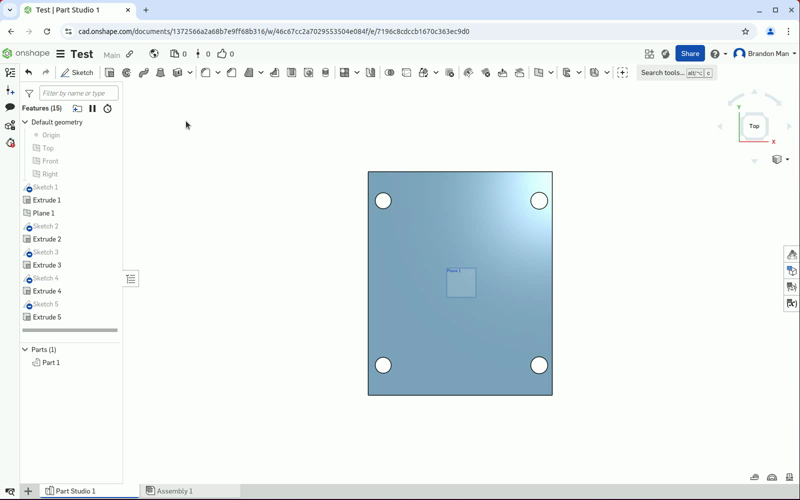
key(shift+h)
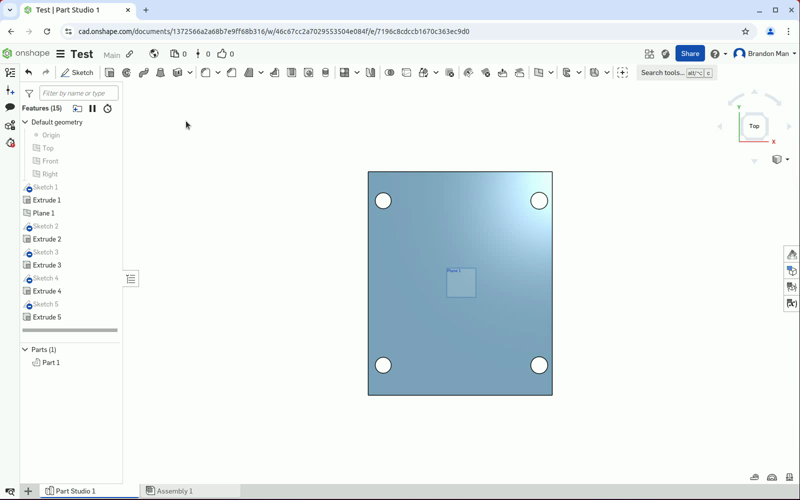
key(shift+h)
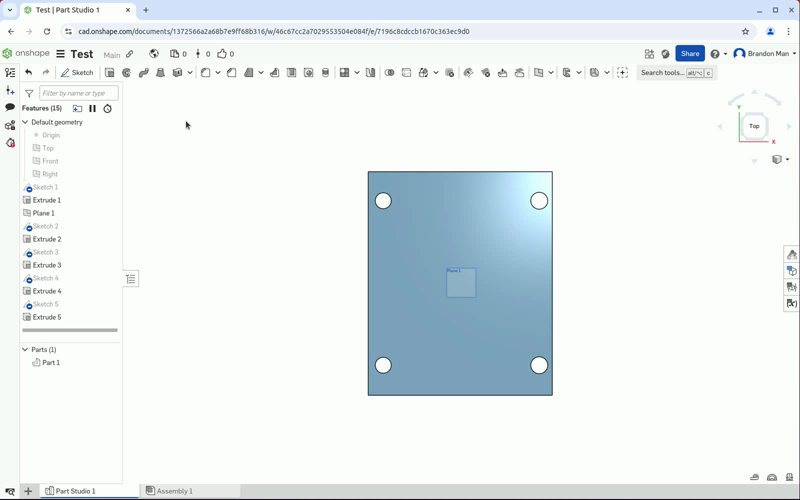
mouse_move(73, 189)
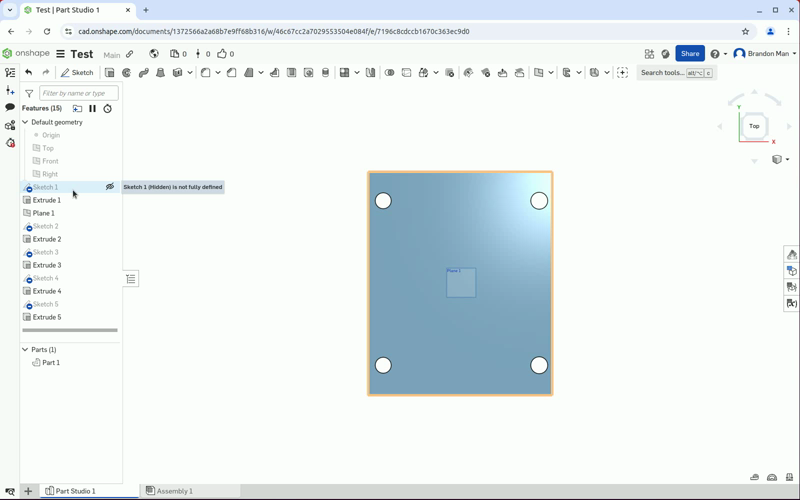
click(73, 189)
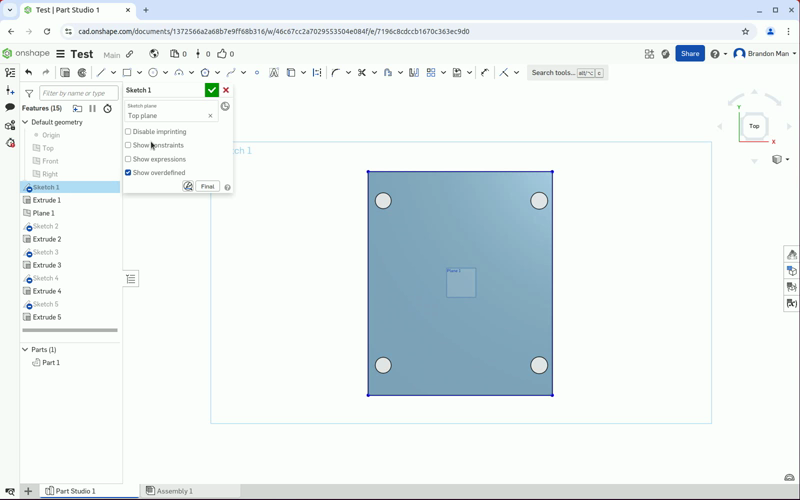
mouse_move(229, 92)
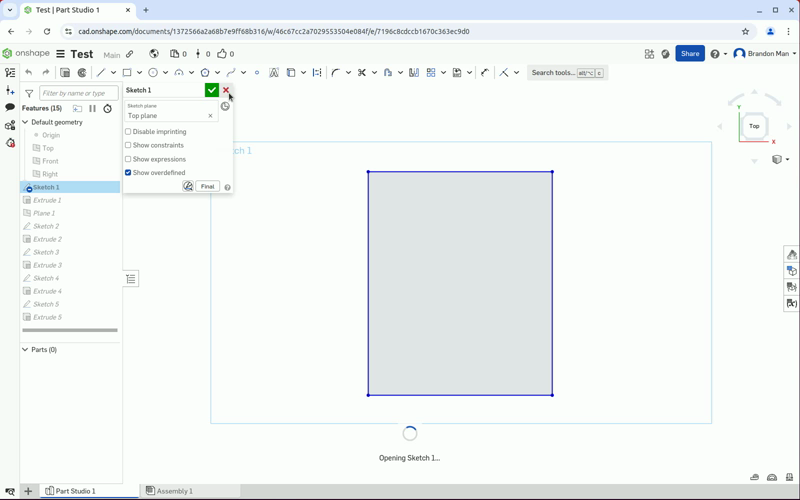
click(229, 92)
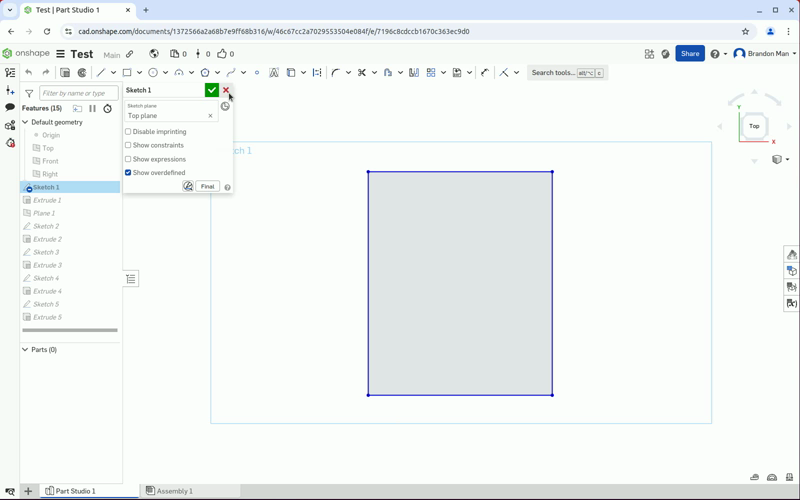
key(shift+s)
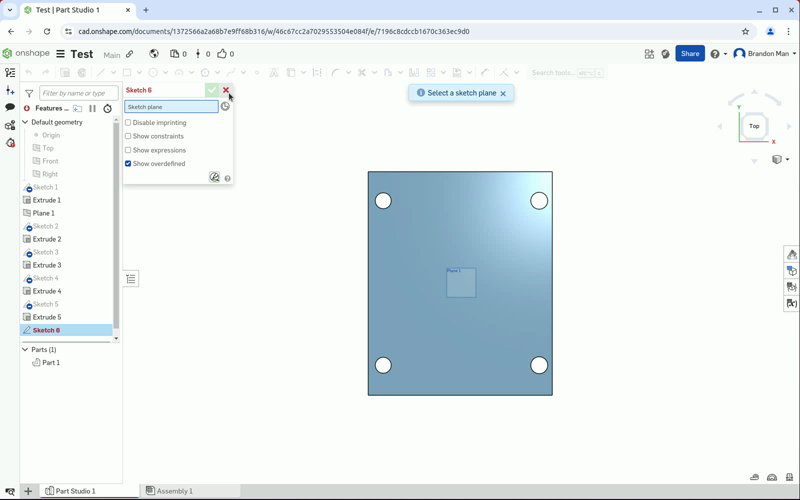
mouse_move(69, 215)
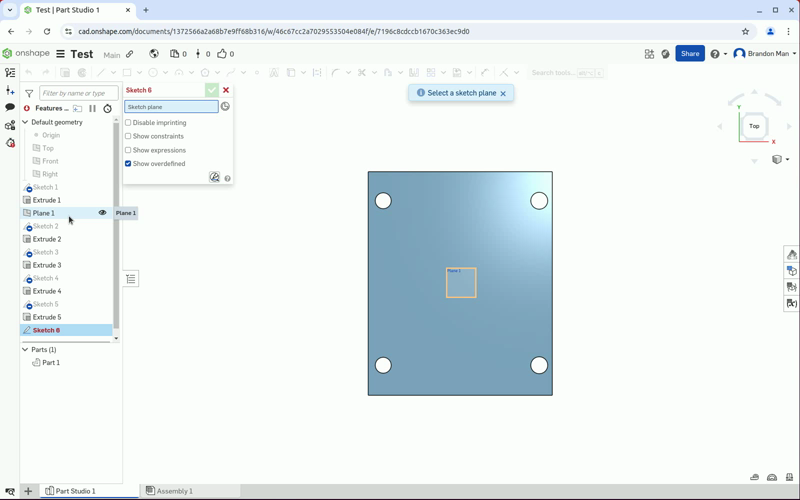
click(69, 215)
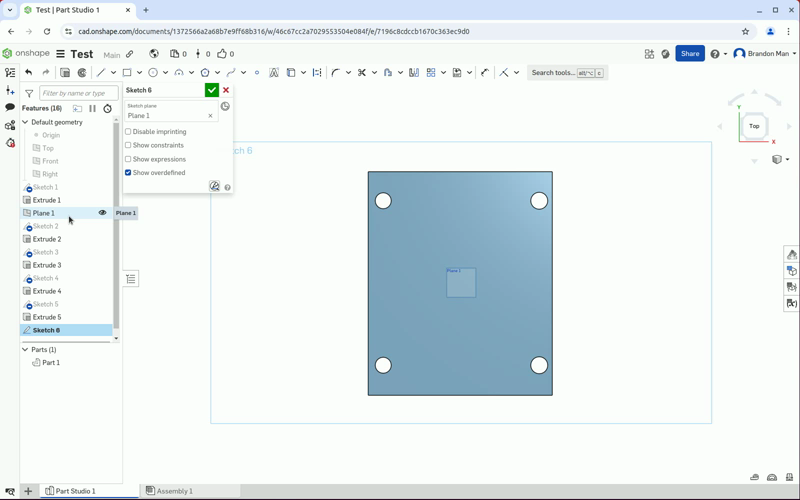
mouse_move(73, 352)
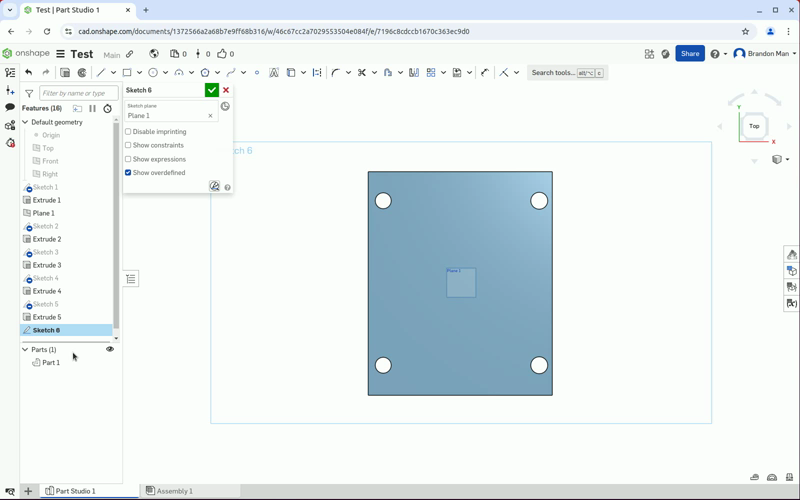
key(y)
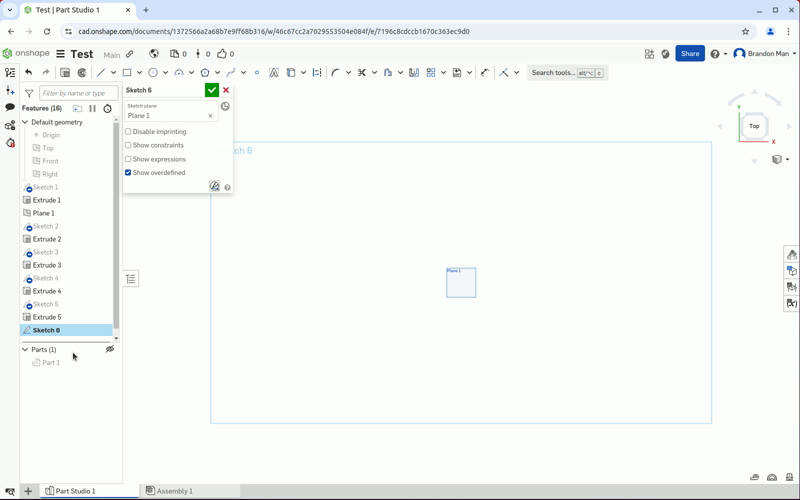
key(l)
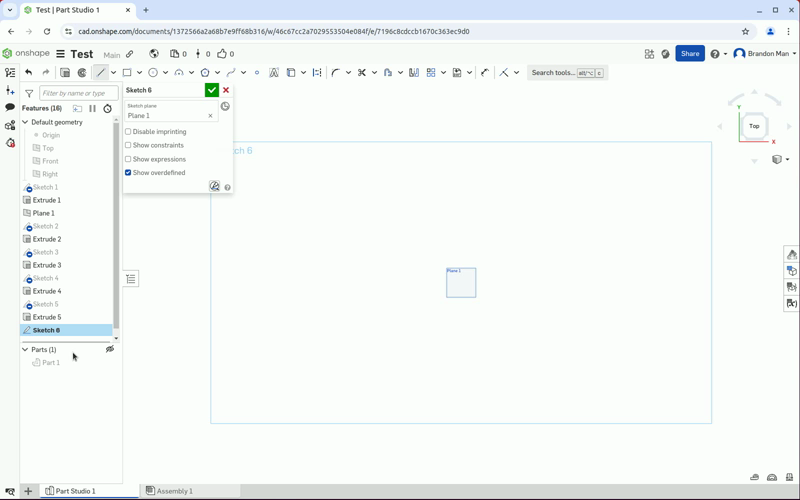
key_down(shift)
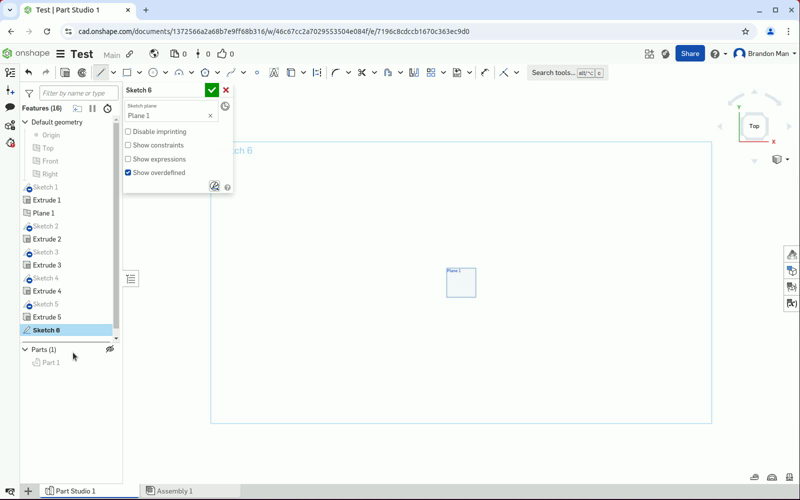
mouse_move(401, 308)
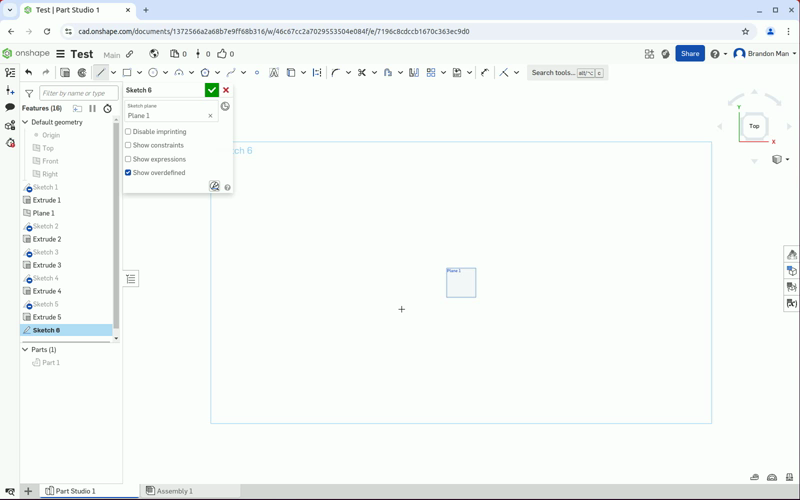
click(401, 308)
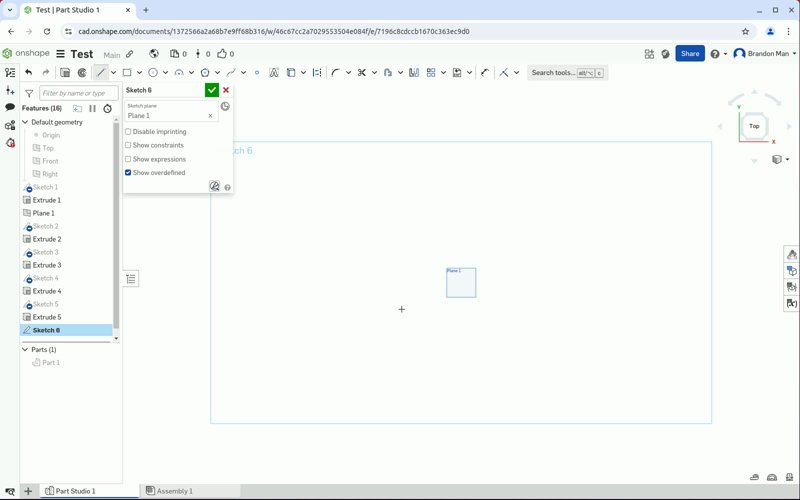
key_up(shift)
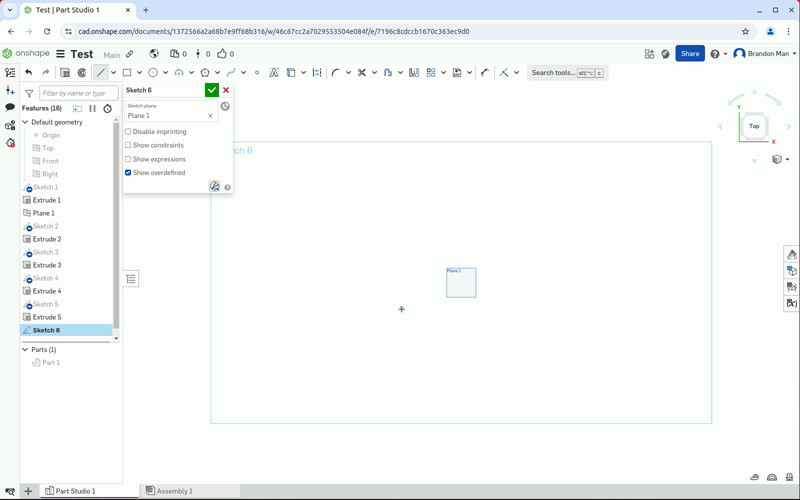
key_down(shift)
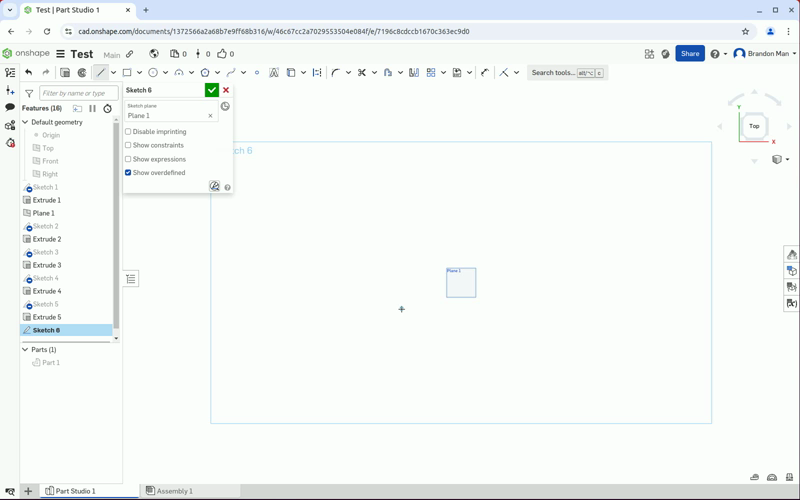
mouse_move(525, 308)
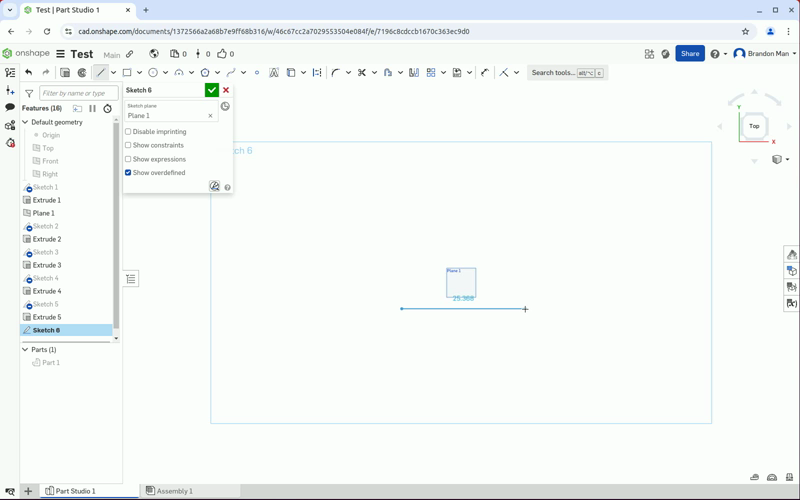
click(525, 308)
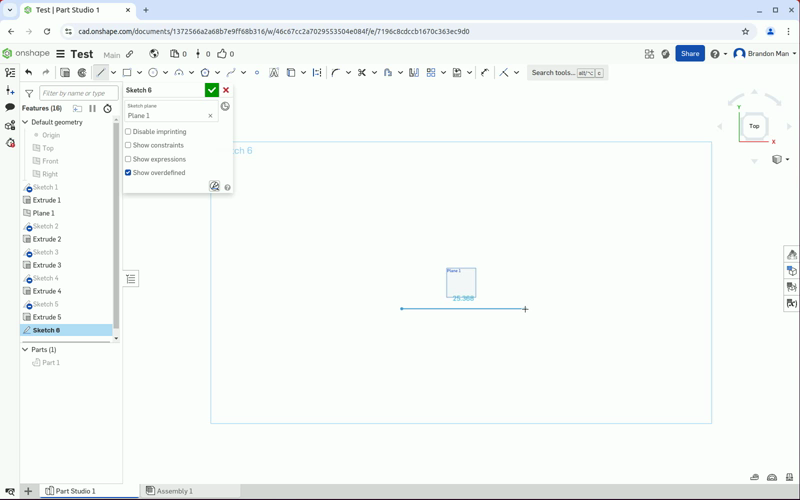
key_up(shift)
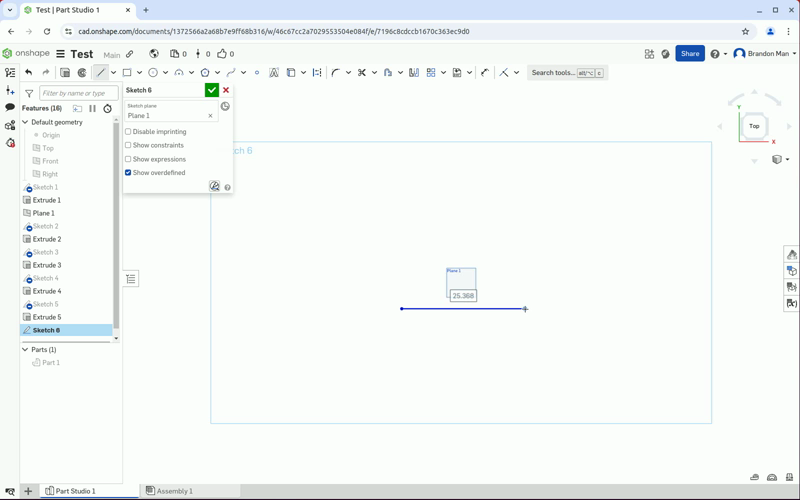
key_down(shift)
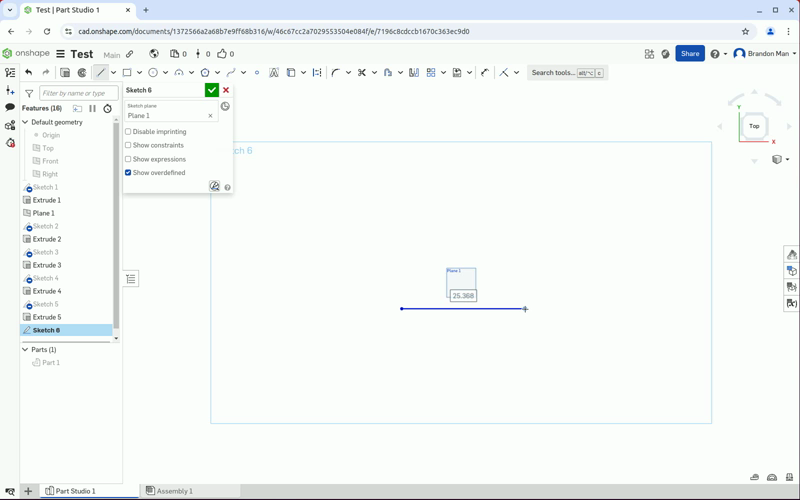
mouse_move(525, 194)
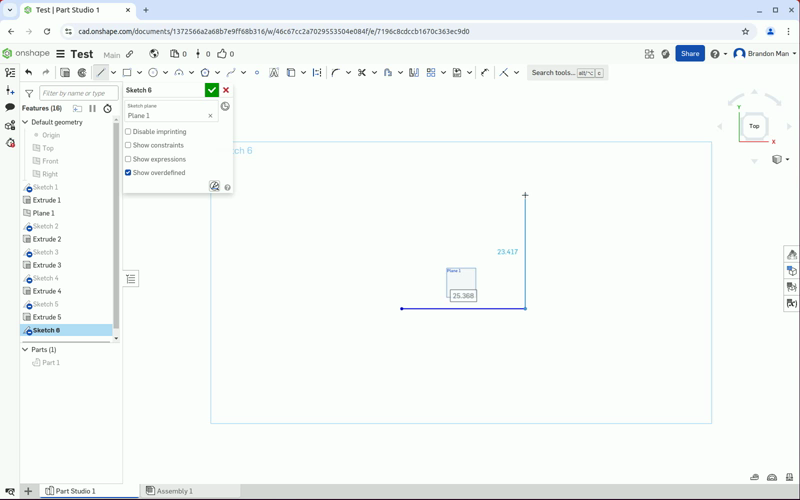
click(525, 194)
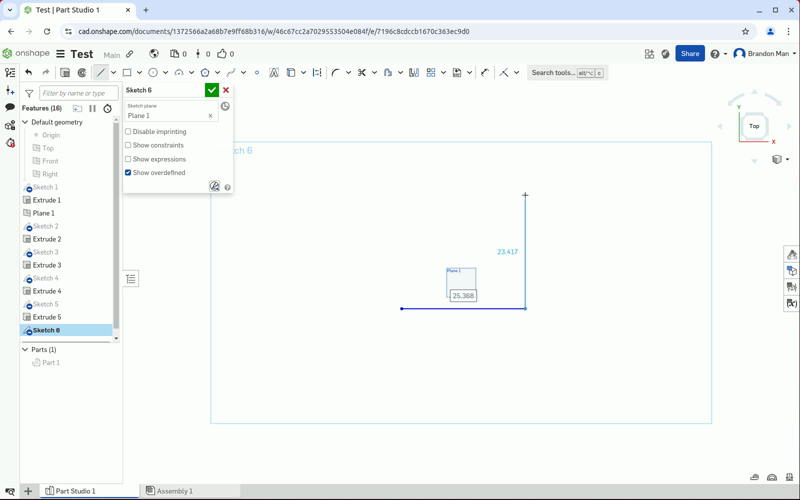
key_up(shift)
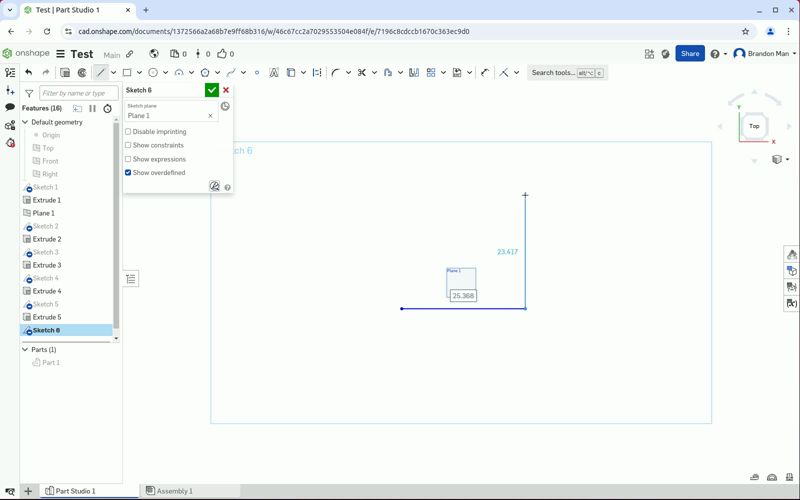
key_down(shift)
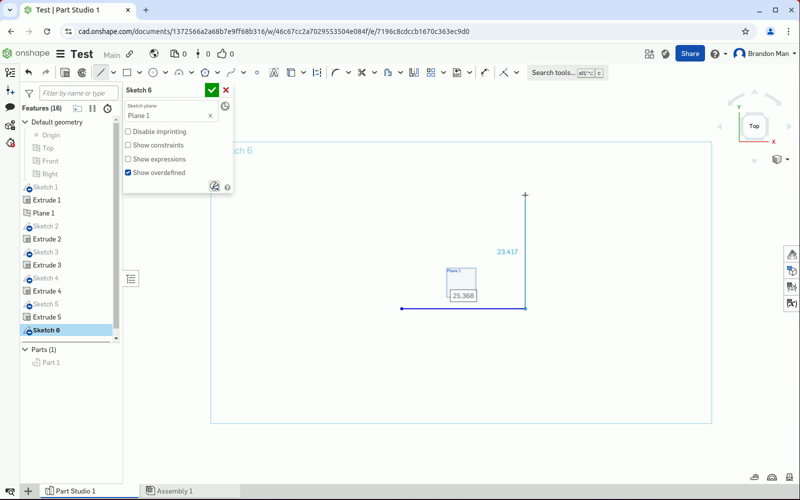
mouse_move(401, 194)
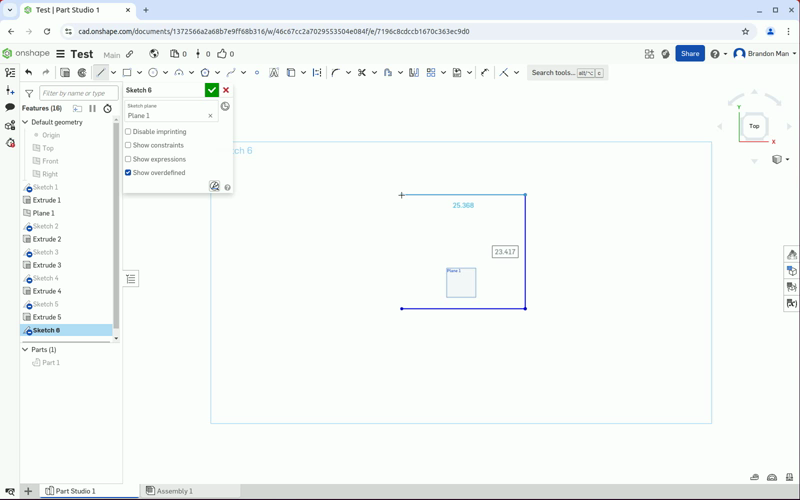
click(401, 194)
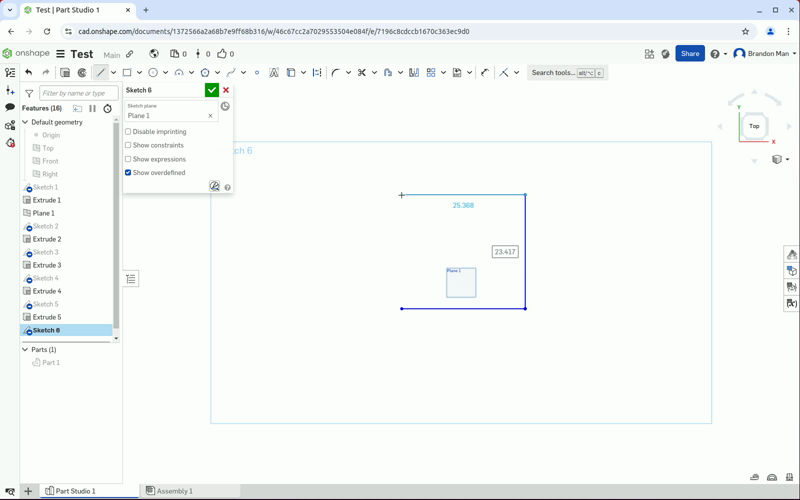
key_up(shift)
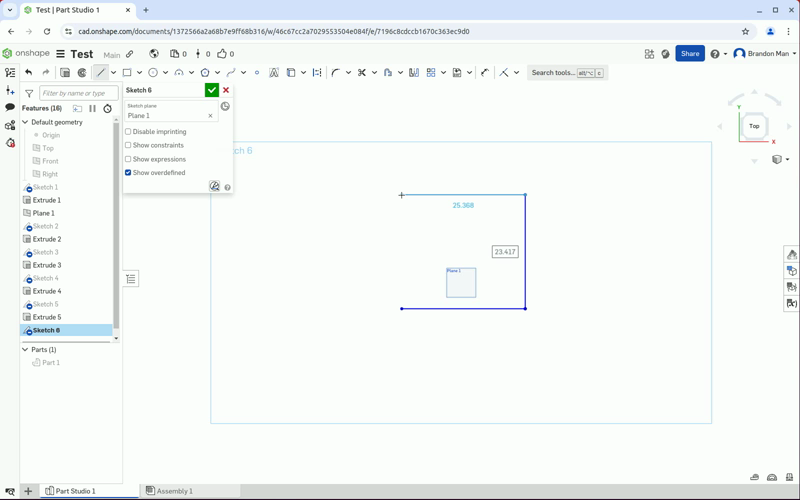
key_down(shift)
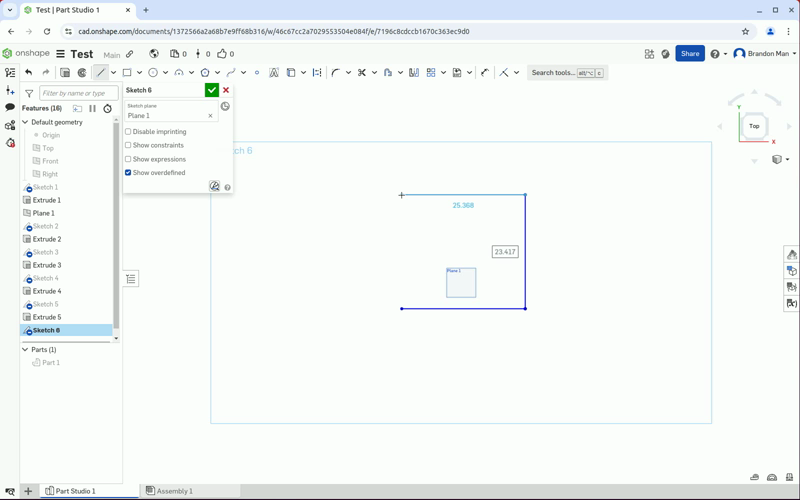
mouse_move(401, 308)
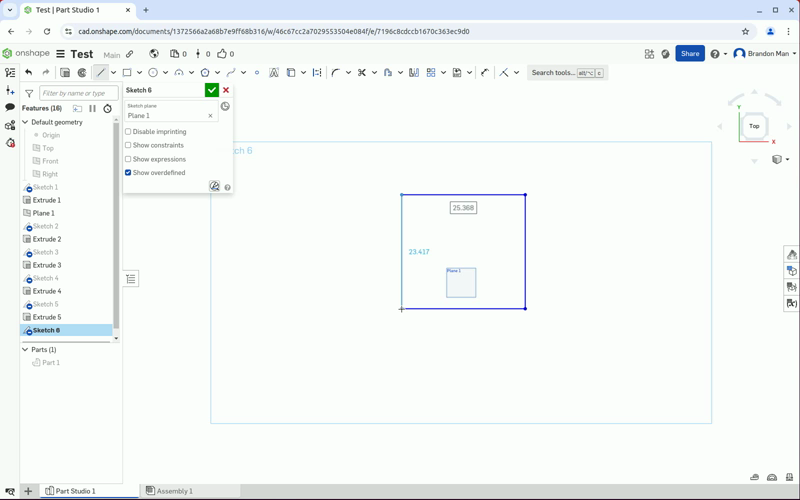
key_up(shift)
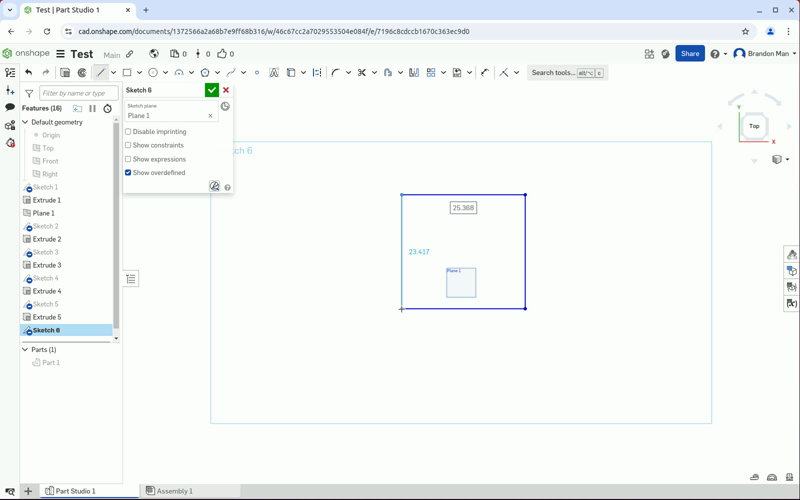
click(401, 308)
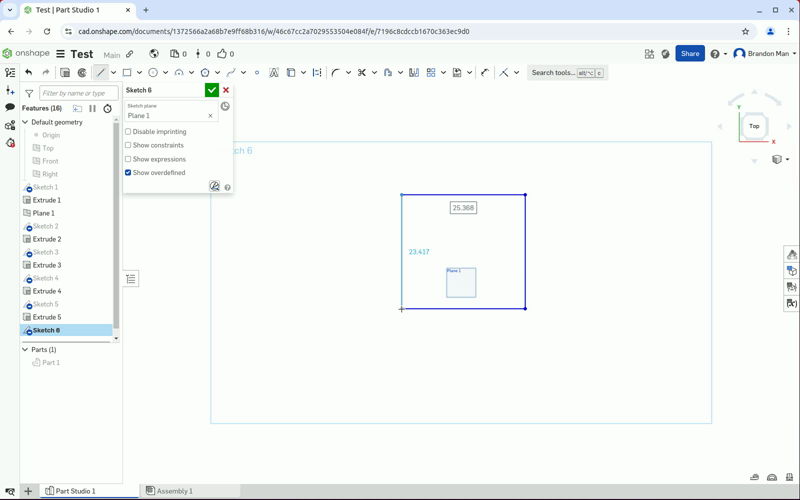
key(esc)
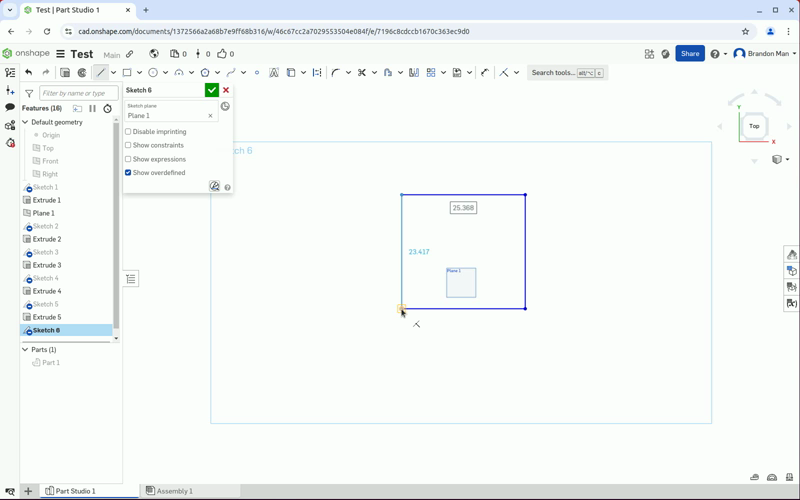
mouse_move(481, 264)
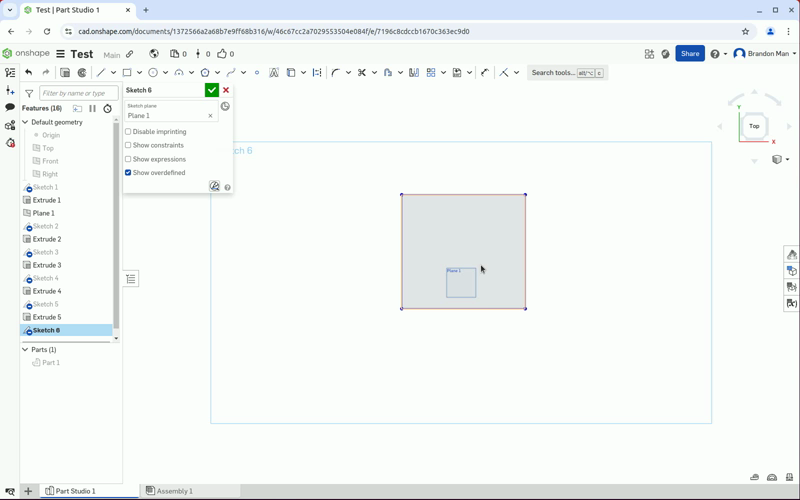
click(481, 264)
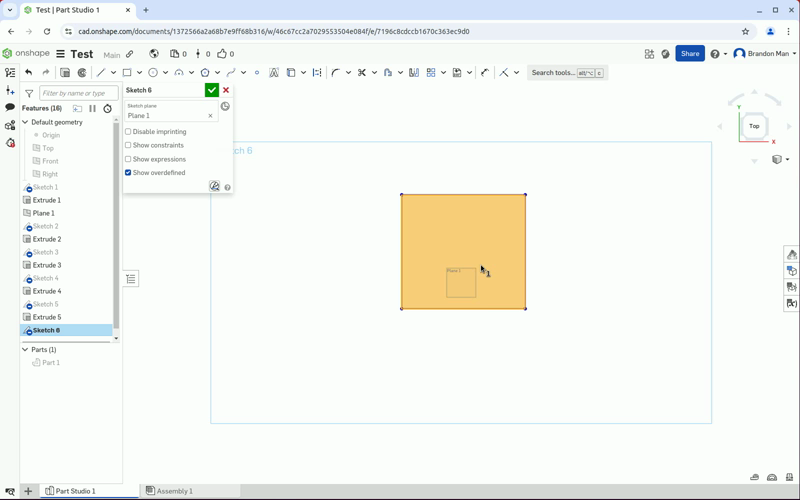
mouse_move(73, 352)
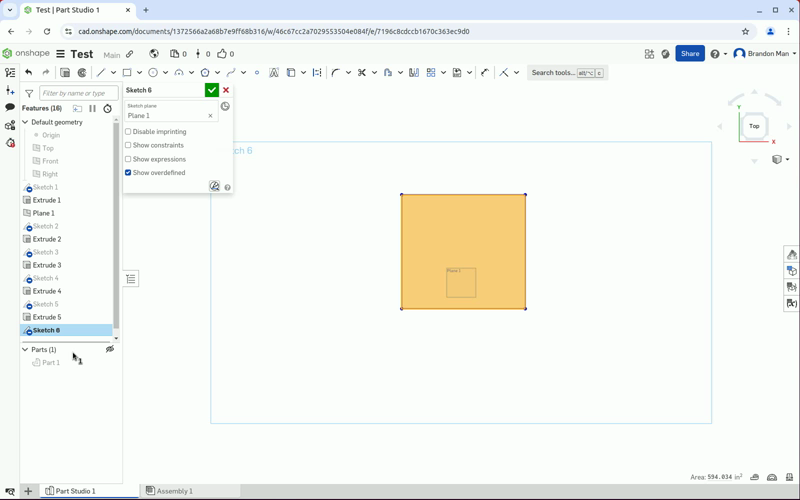
key(shift+y)
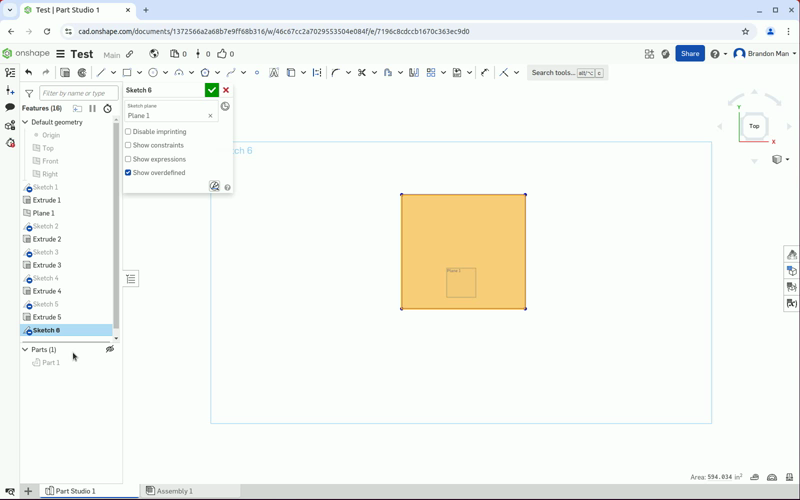
key(shift+e)
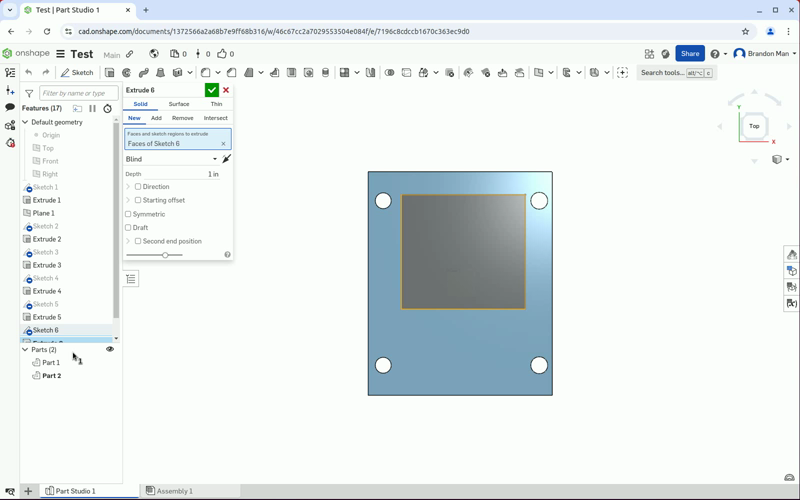
mouse_move(143, 106)
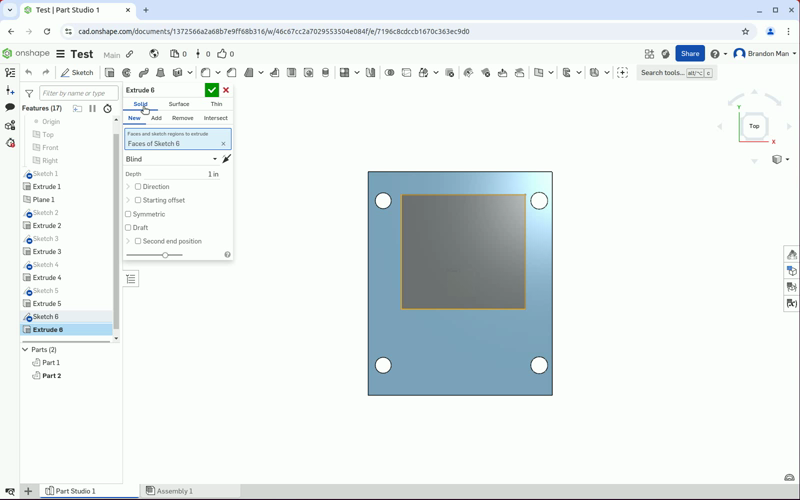
click(143, 106)
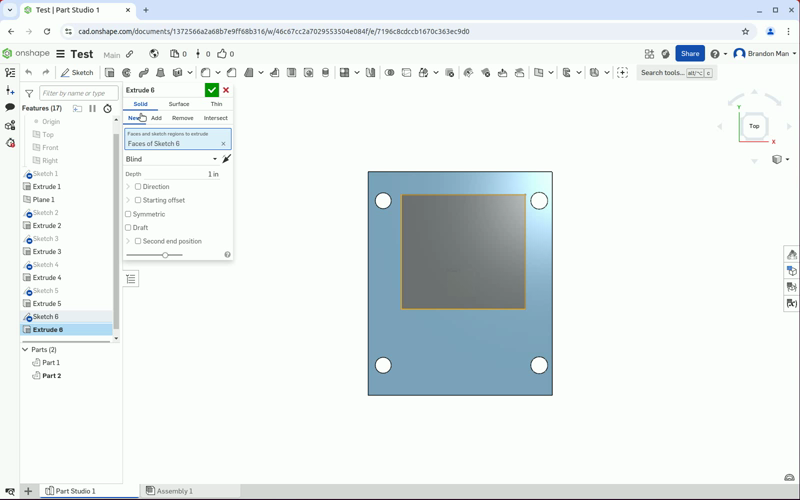
mouse_move(137, 120)
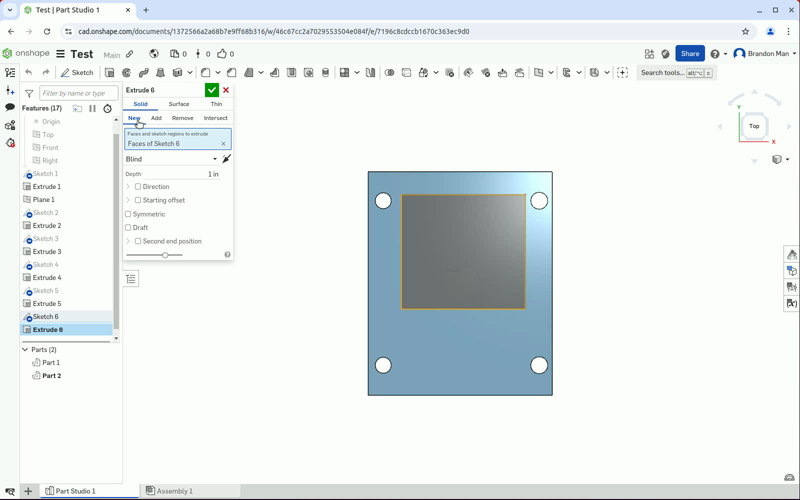
click(137, 120)
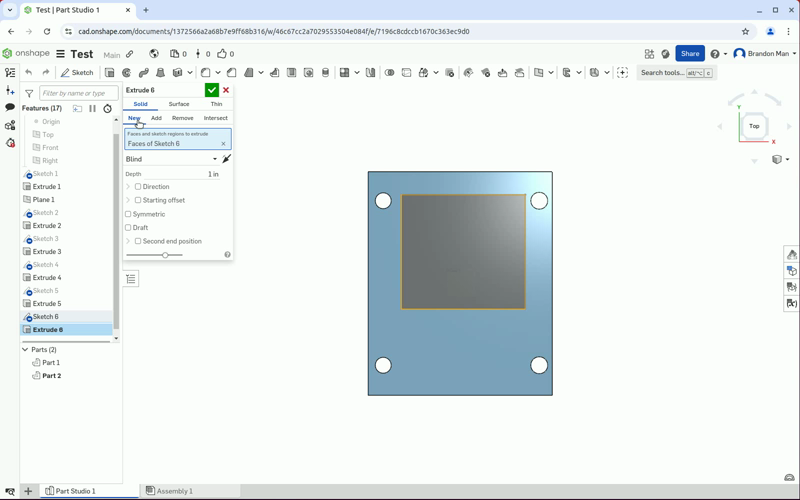
key(tab, 4)
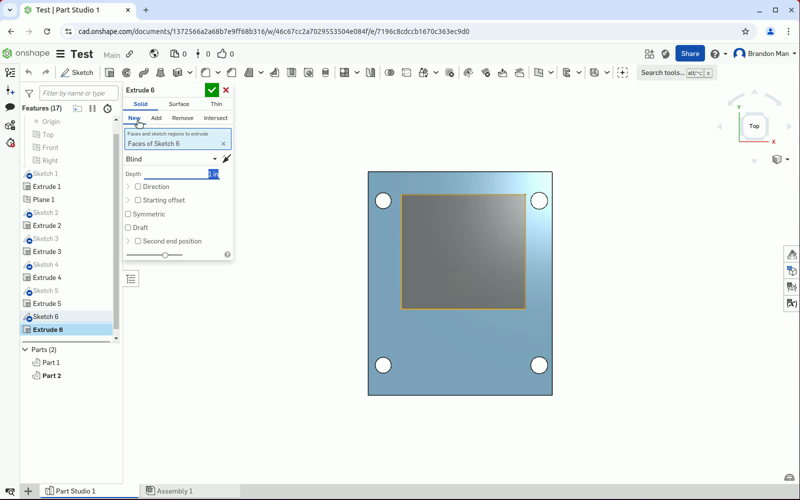
text(13.48)
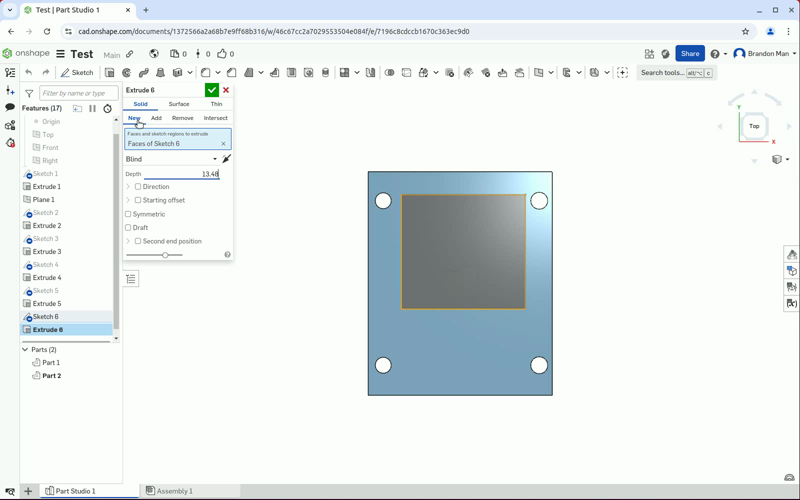
key(enter)
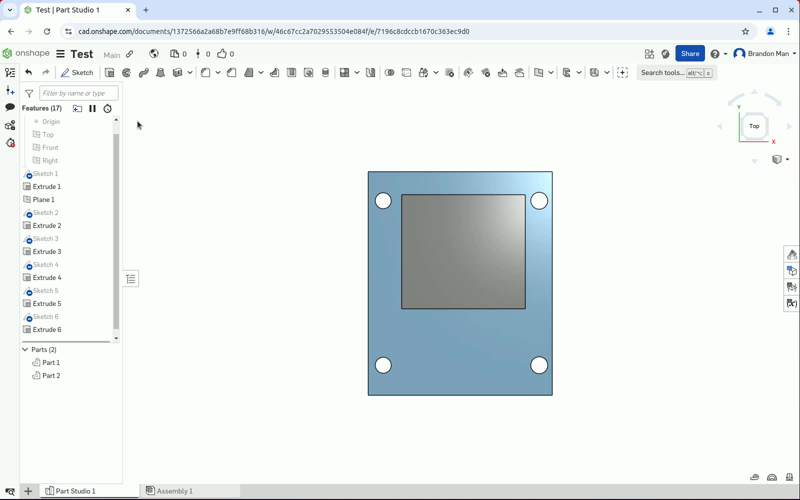
key(shift+h)
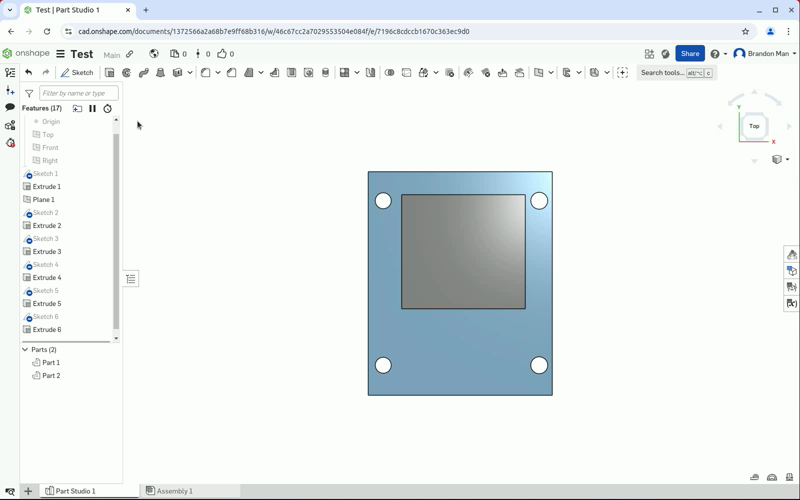
key(shift+h)
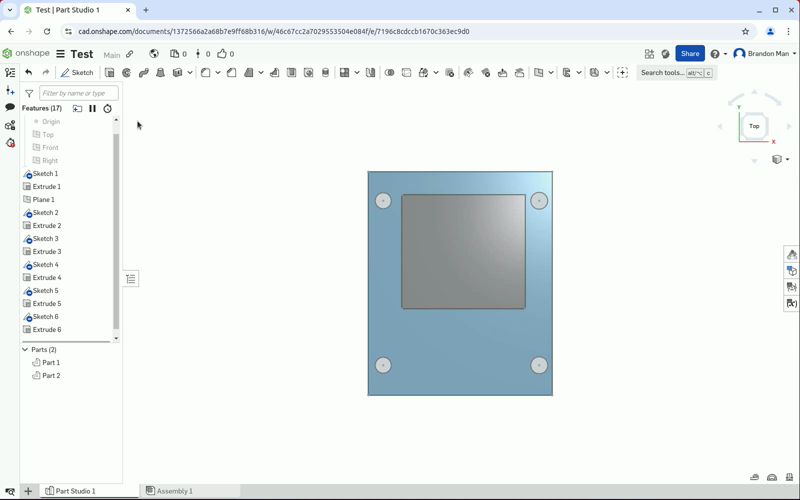
key(shift+7)
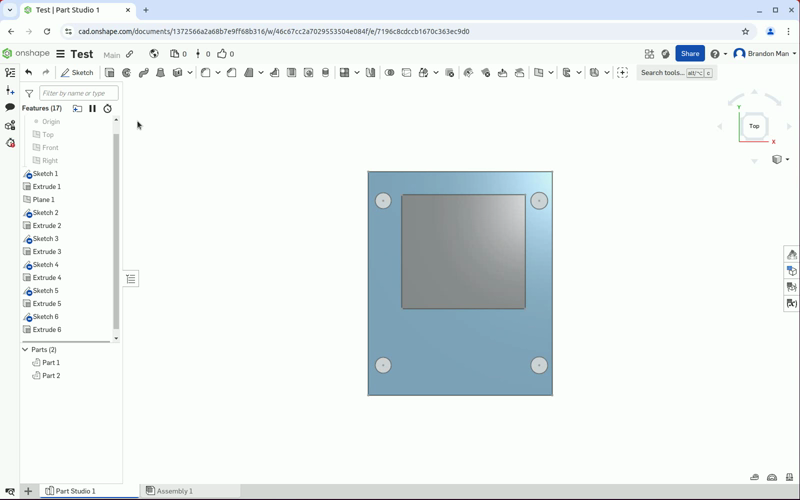
key(up, 3)
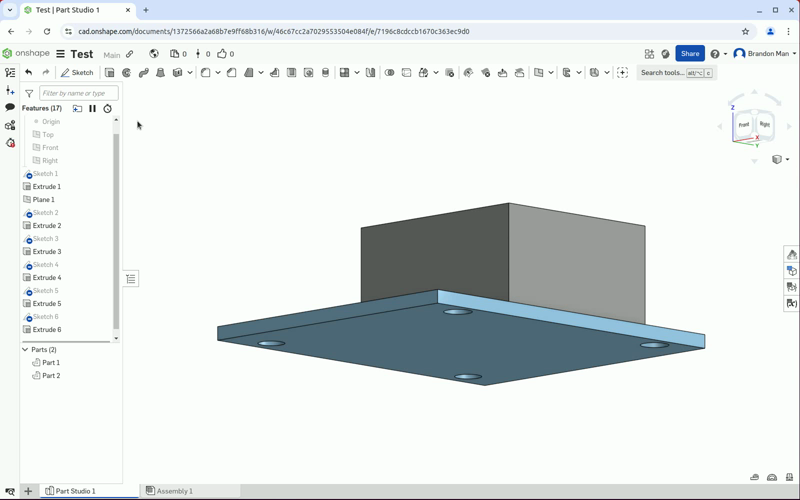
key(left, 3)
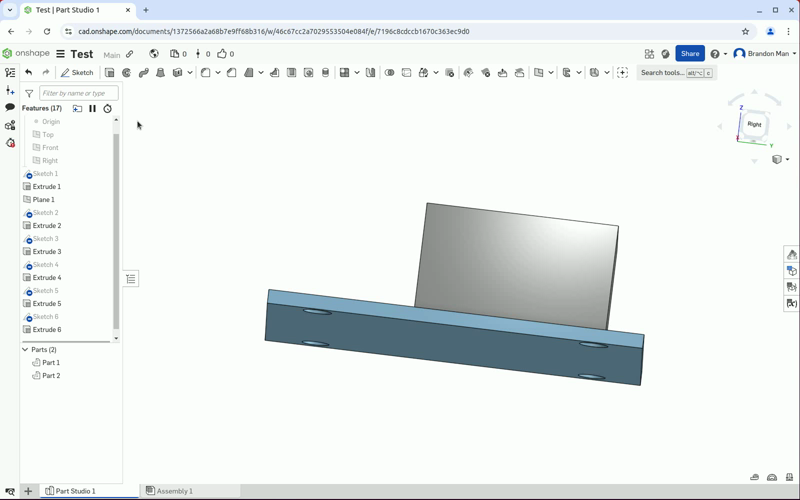
key(right, 3)
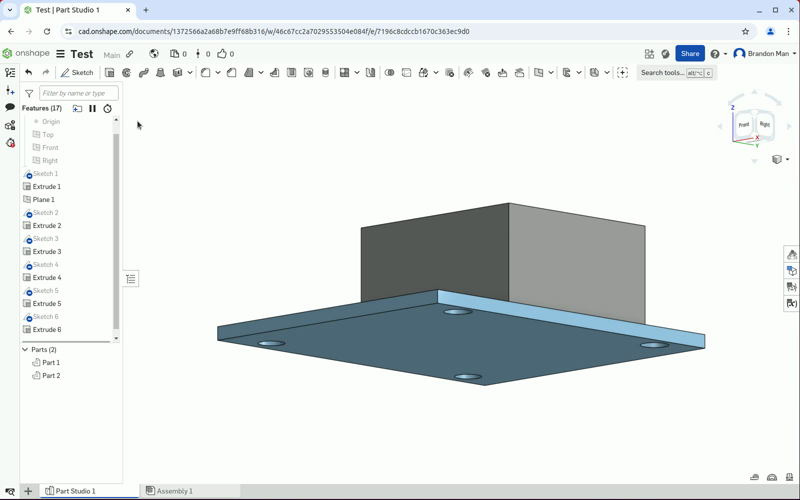
key(down, 3)
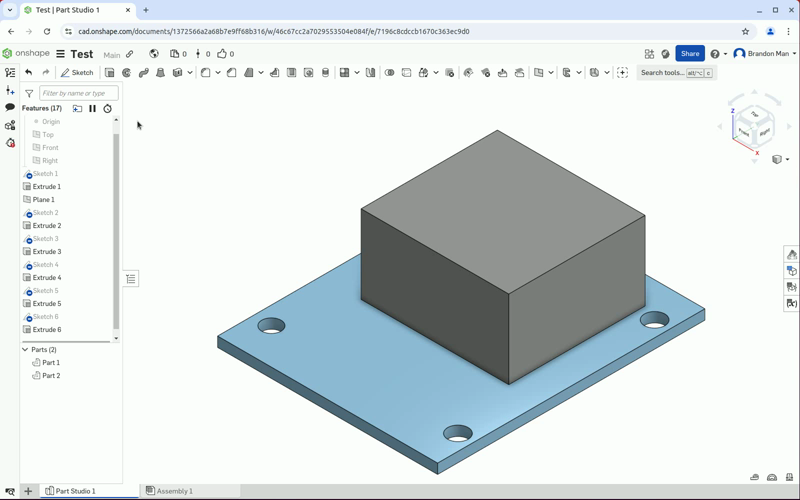
mouse_move(69, 176)
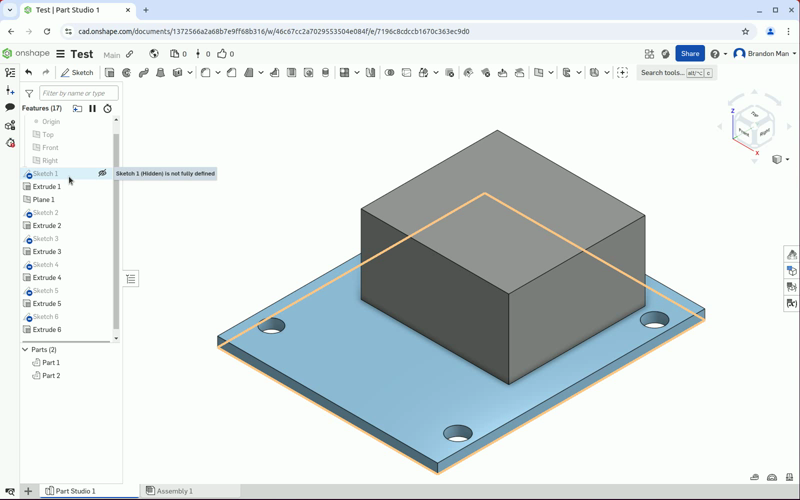
click(69, 176)